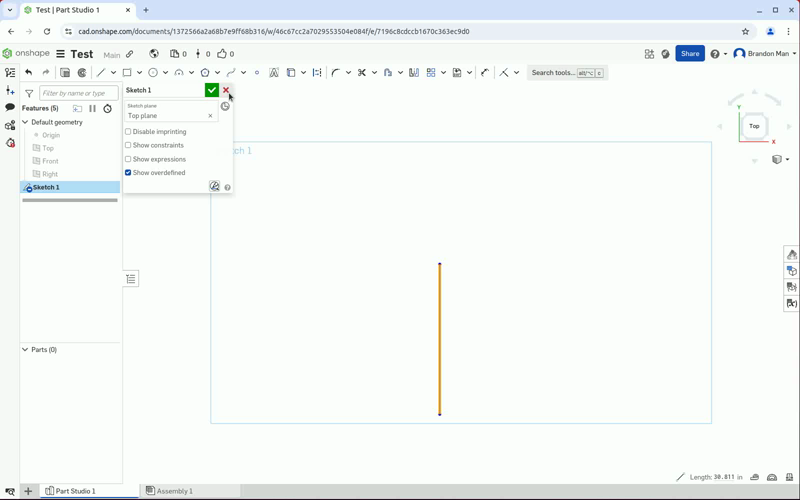
key(shift+h)
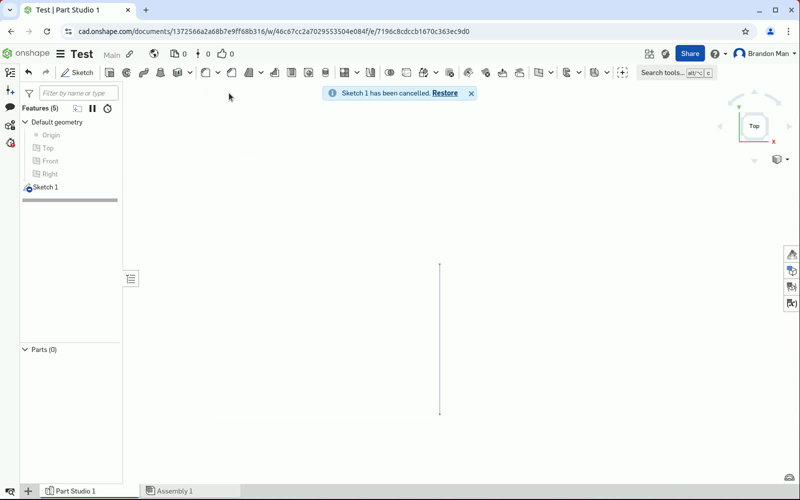
key(shift+s)
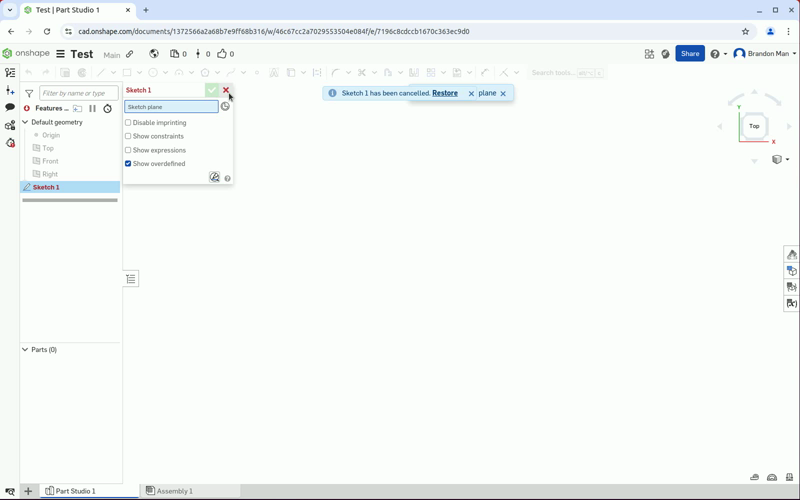
mouse_move(73, 150)
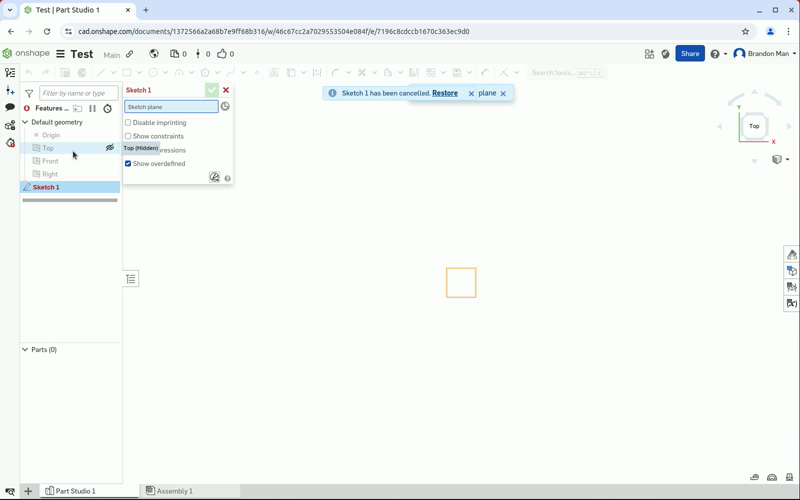
click(73, 150)
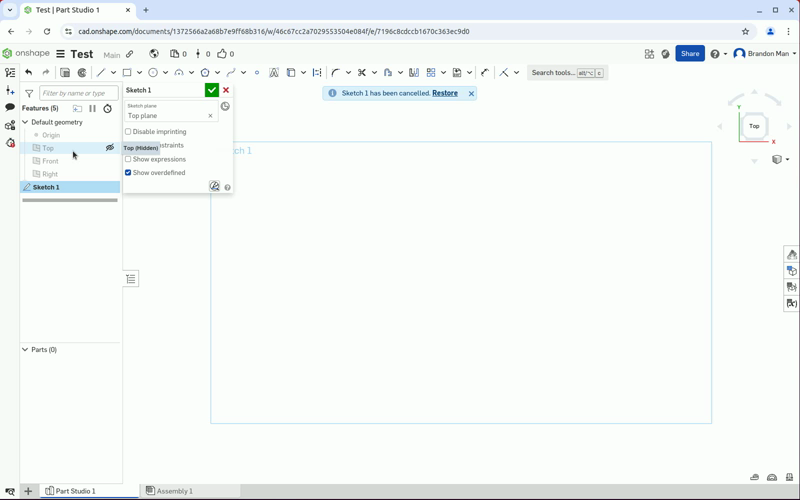
mouse_move(73, 352)
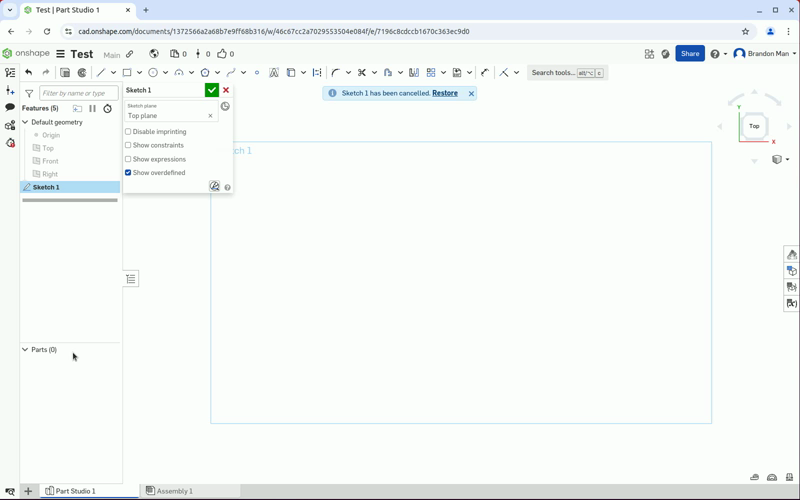
key(y)
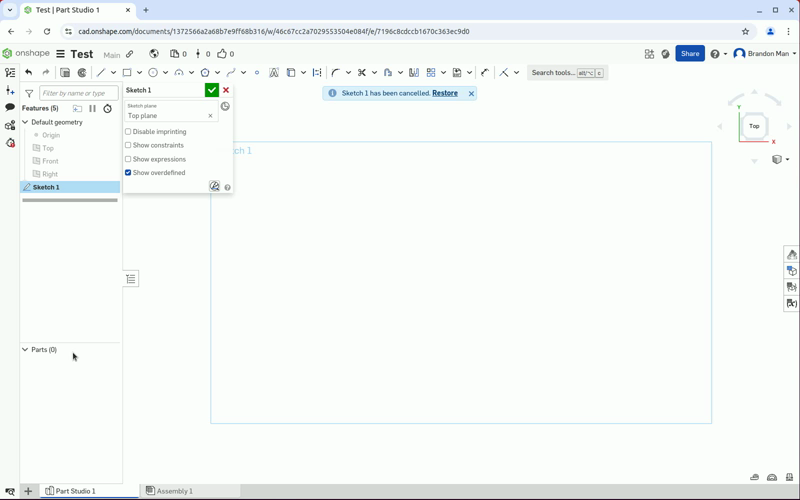
key(l)
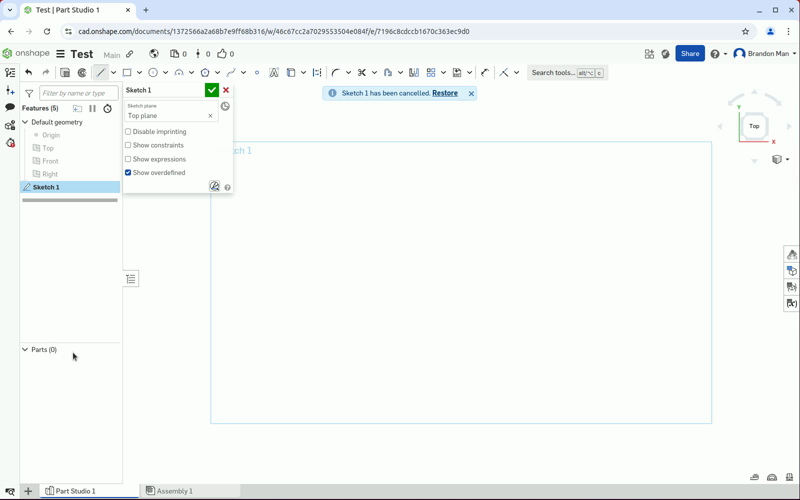
key_down(shift)
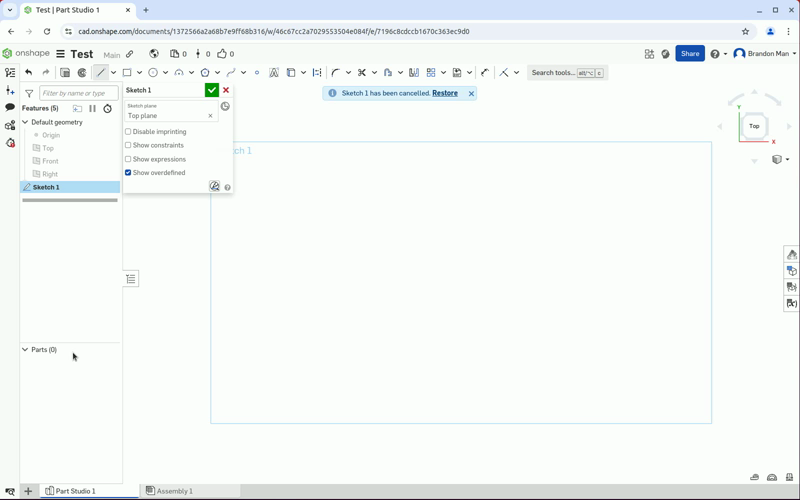
mouse_move(390, 245)
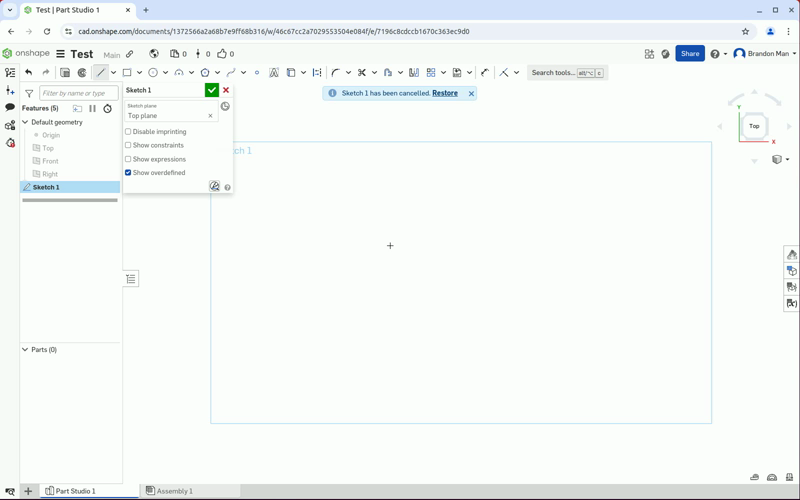
click(390, 245)
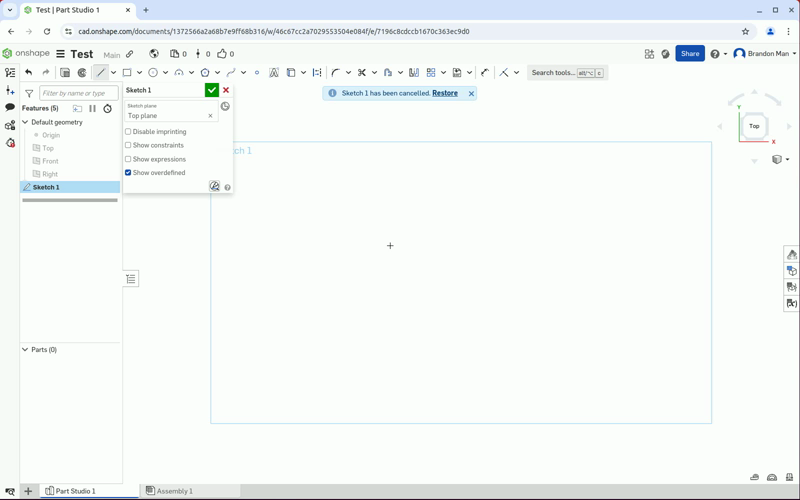
key_up(shift)
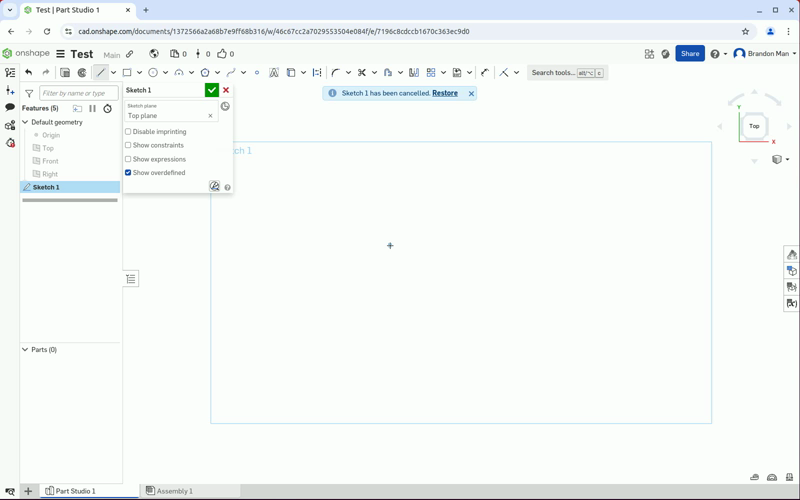
key_down(shift)
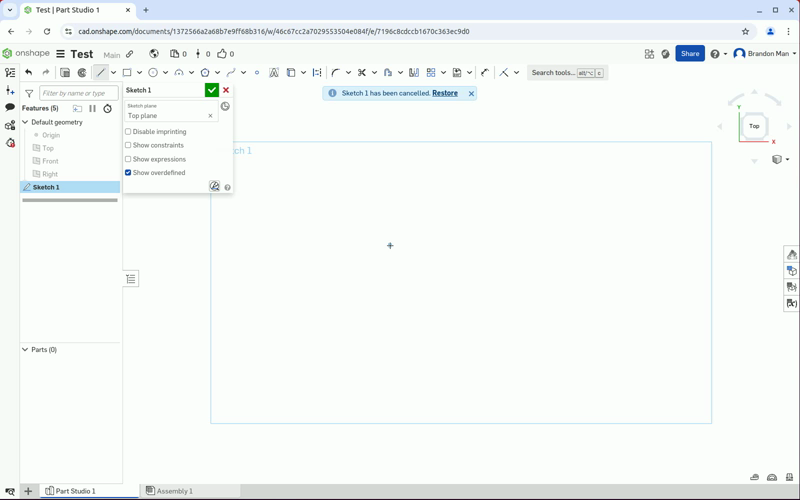
mouse_move(465, 245)
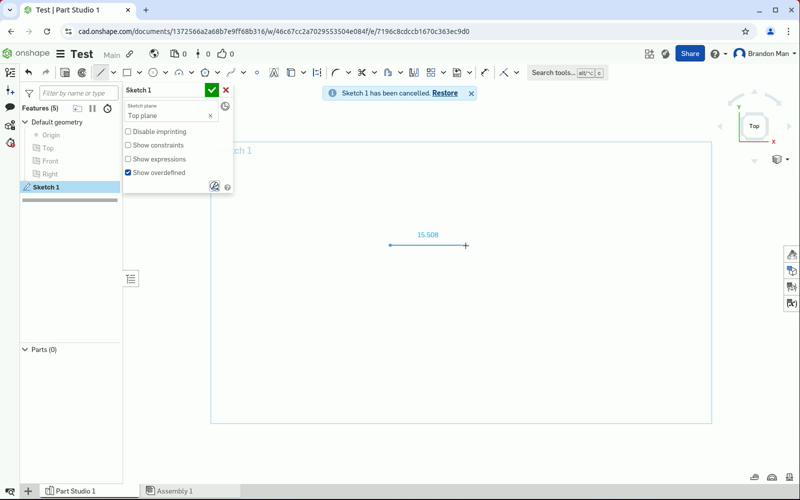
click(465, 245)
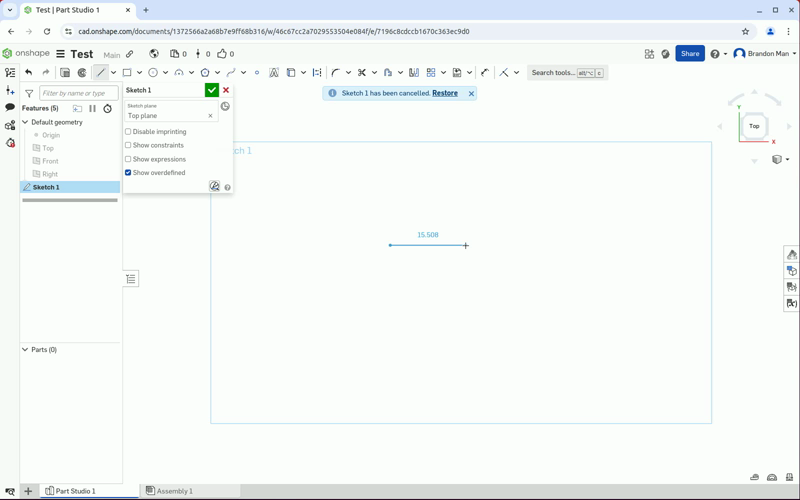
key_up(shift)
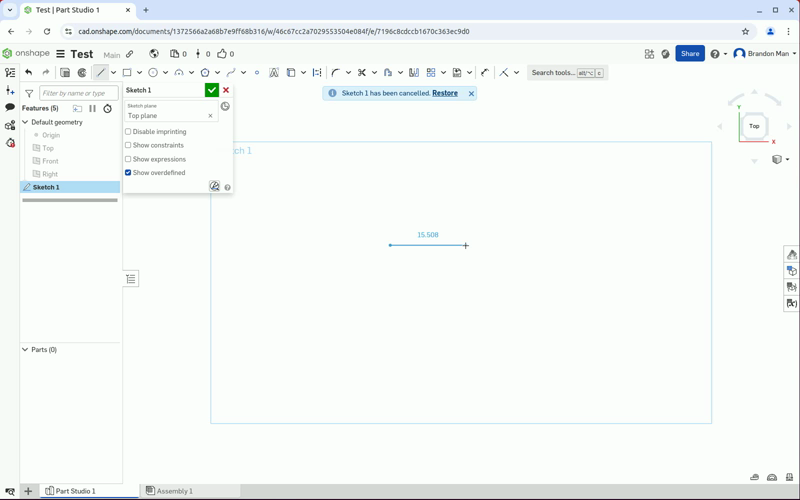
key_down(shift)
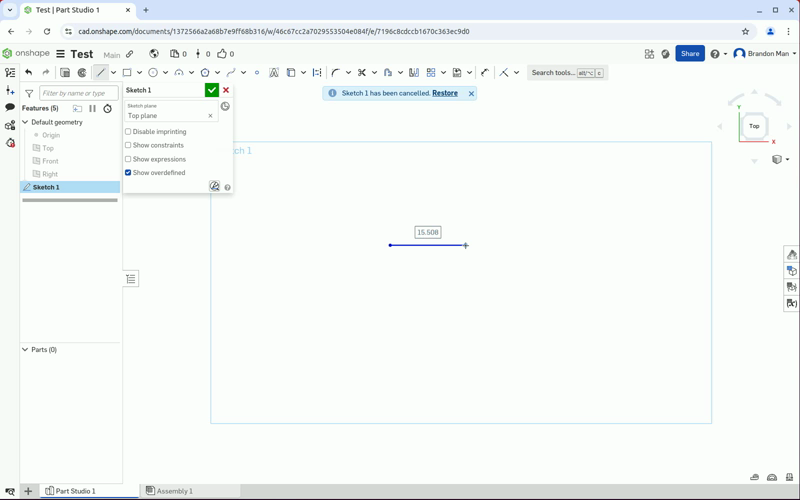
mouse_move(495, 245)
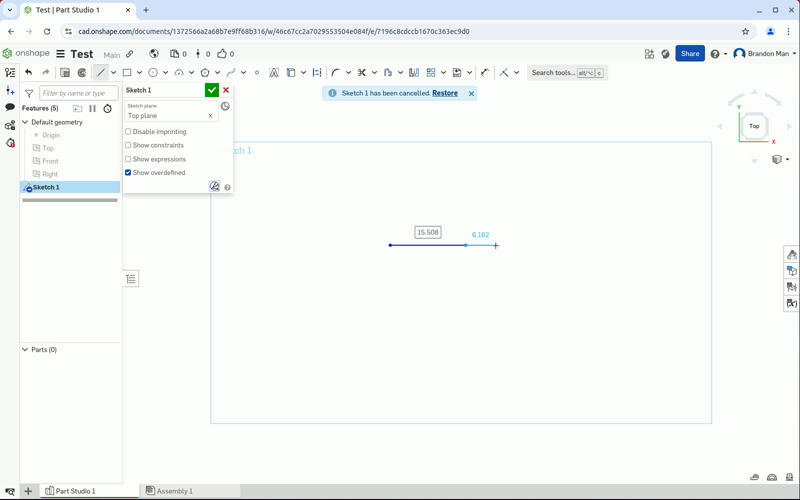
mouse_move(465, 219)
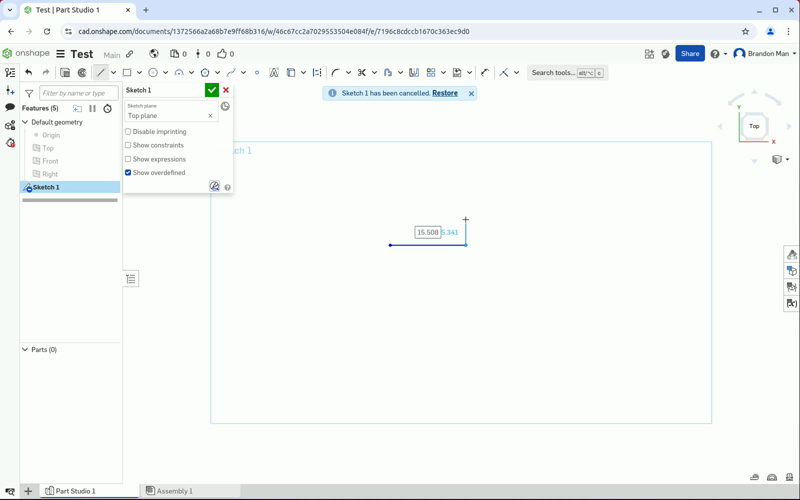
click(465, 219)
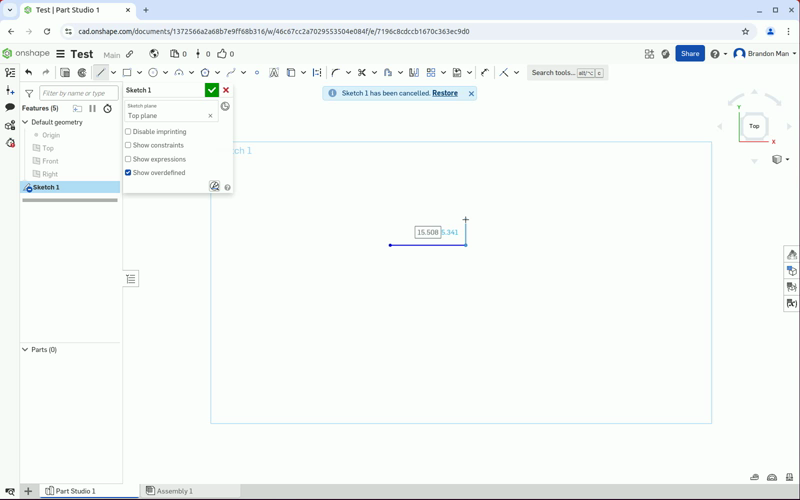
key_up(shift)
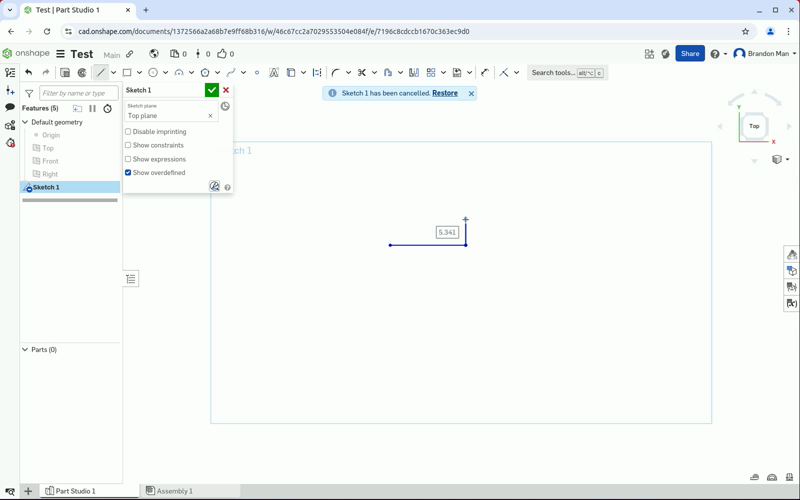
key_down(shift)
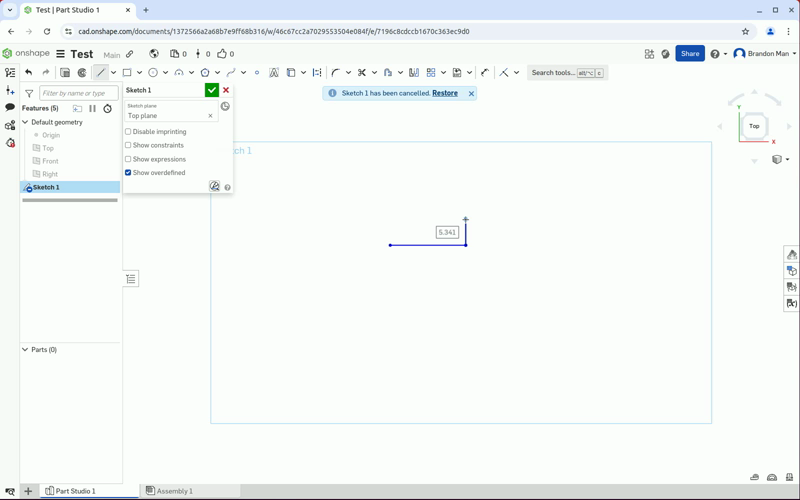
mouse_move(495, 219)
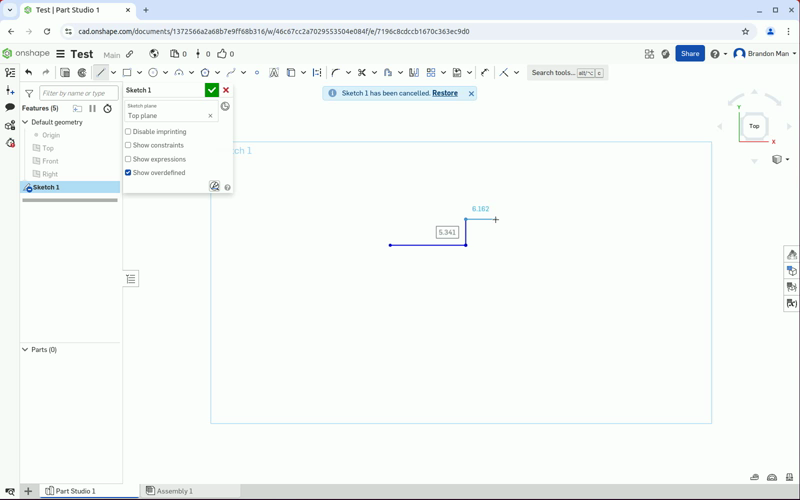
mouse_move(451, 219)
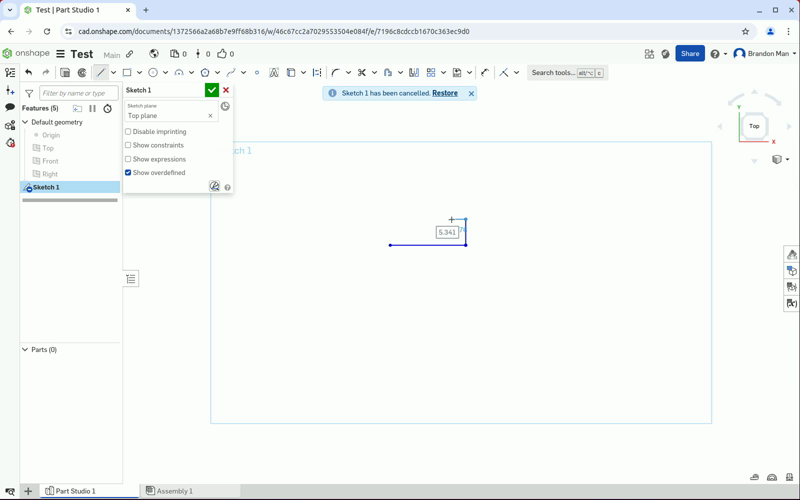
click(451, 219)
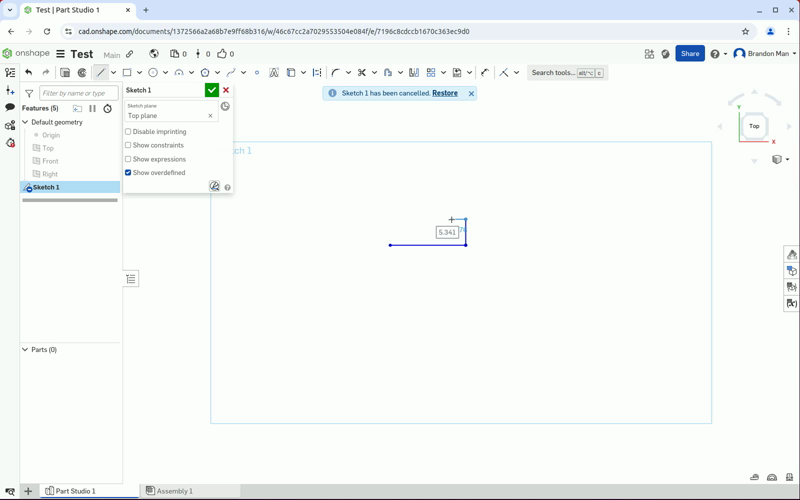
key_up(shift)
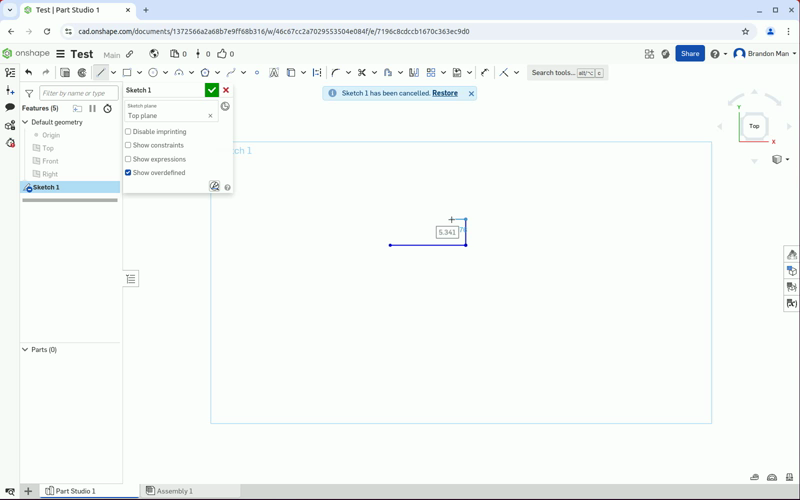
key_down(shift)
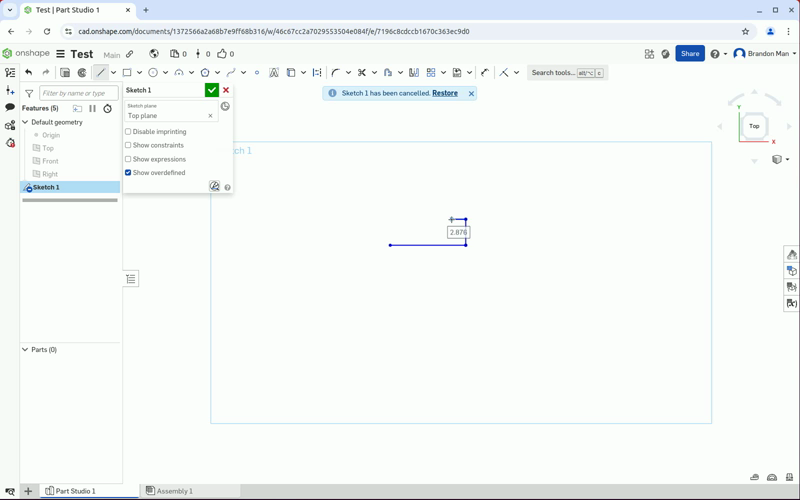
mouse_move(481, 219)
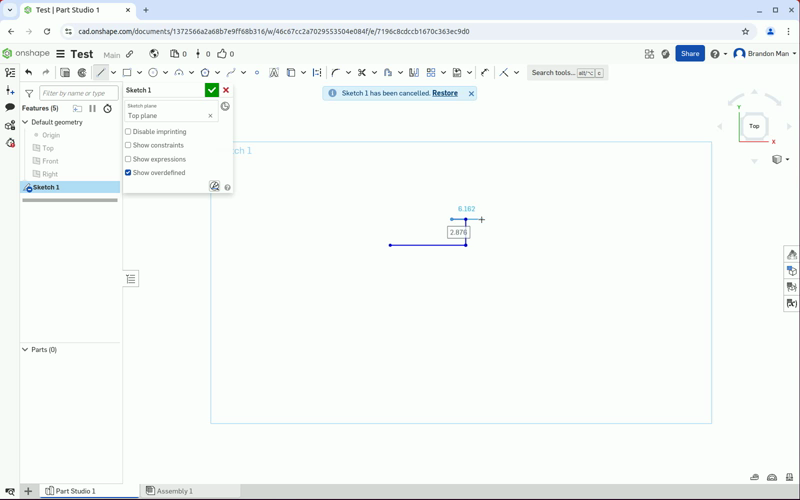
mouse_move(451, 196)
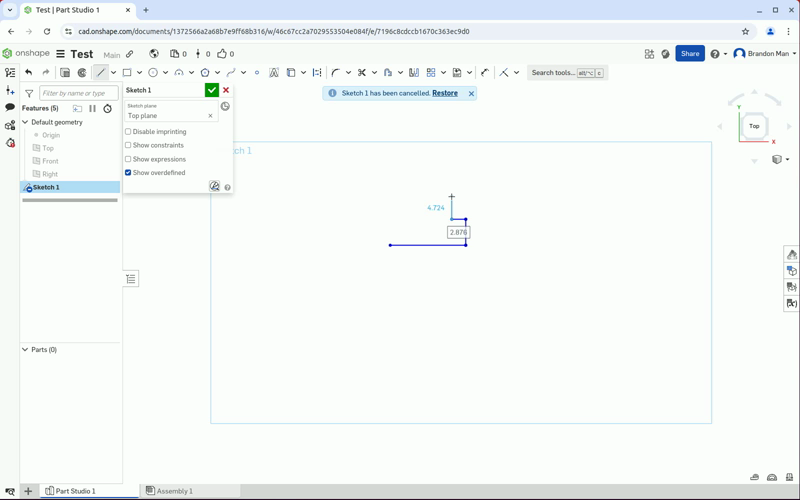
click(451, 196)
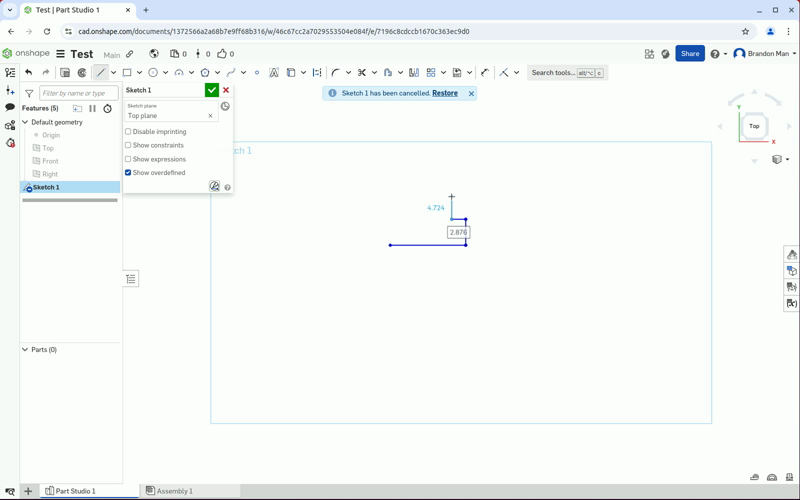
key_up(shift)
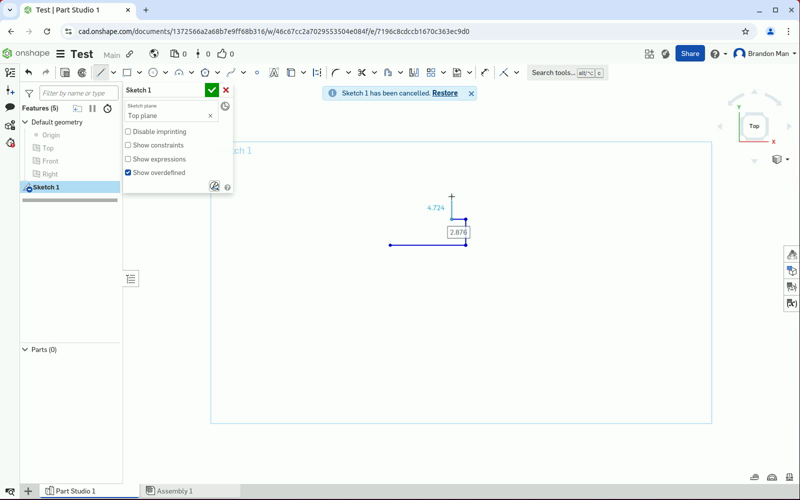
key_down(shift)
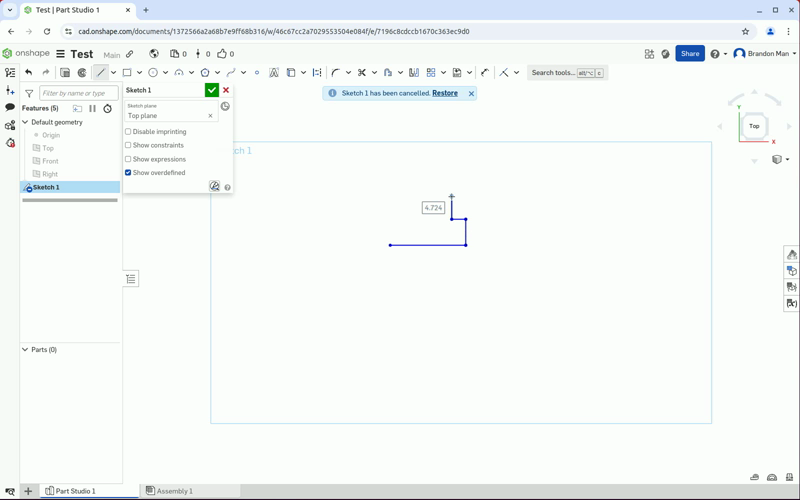
mouse_move(481, 196)
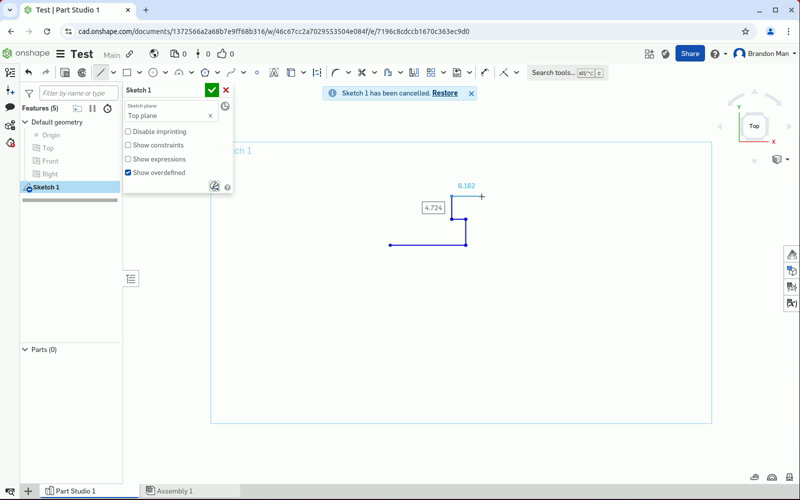
mouse_move(465, 196)
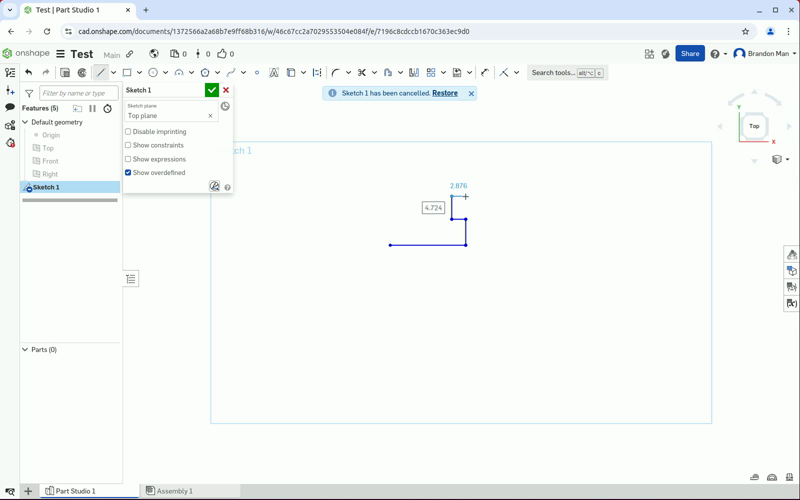
click(465, 196)
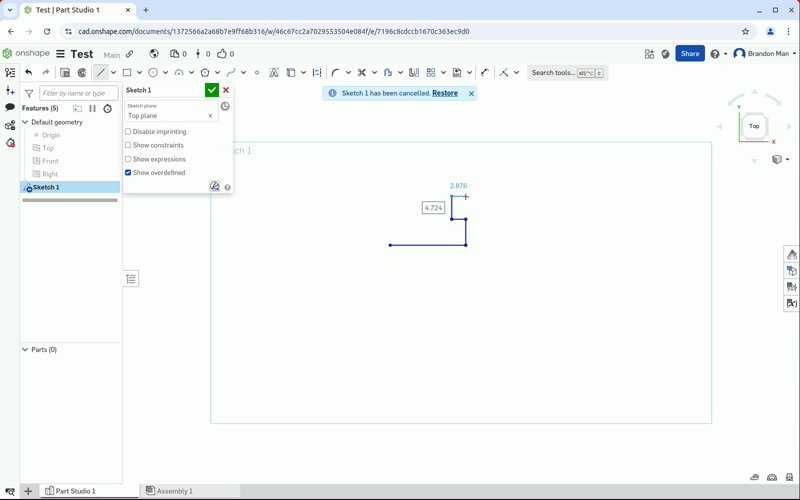
key_up(shift)
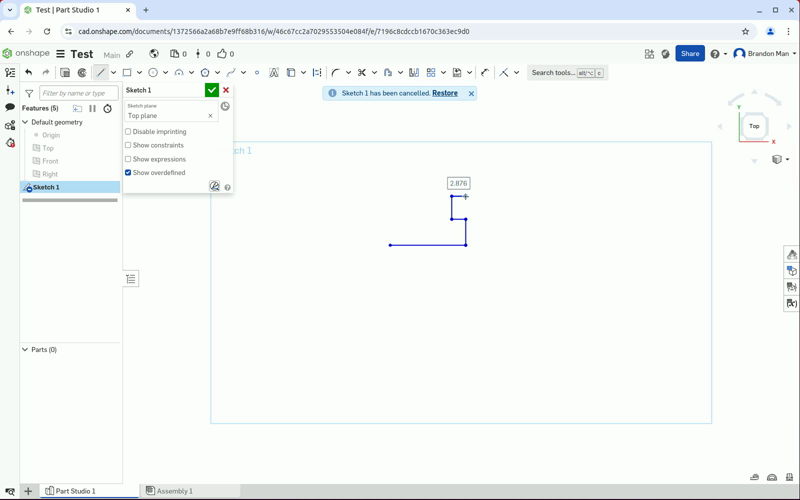
key_down(shift)
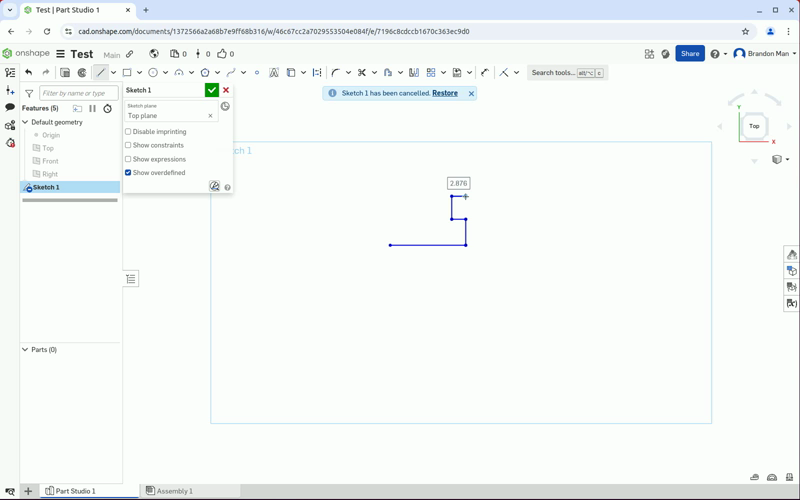
mouse_move(495, 196)
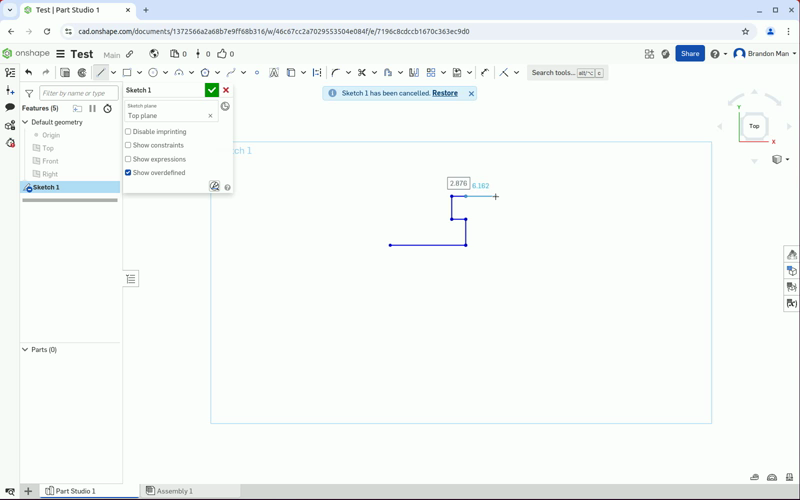
mouse_move(465, 170)
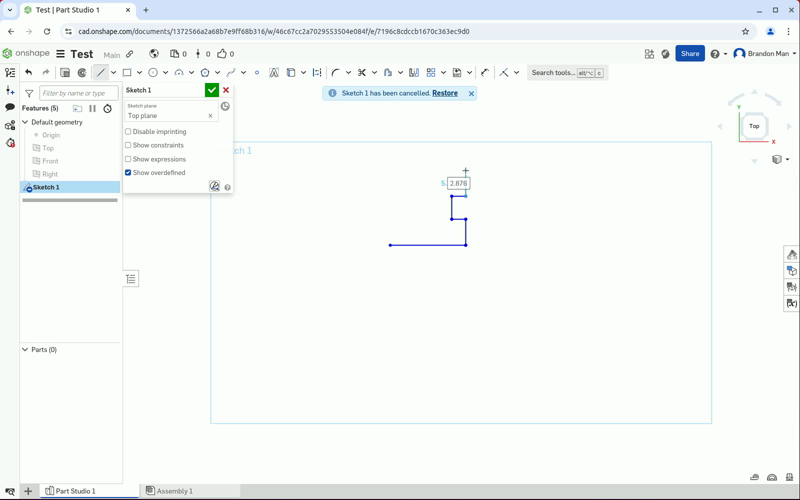
click(465, 170)
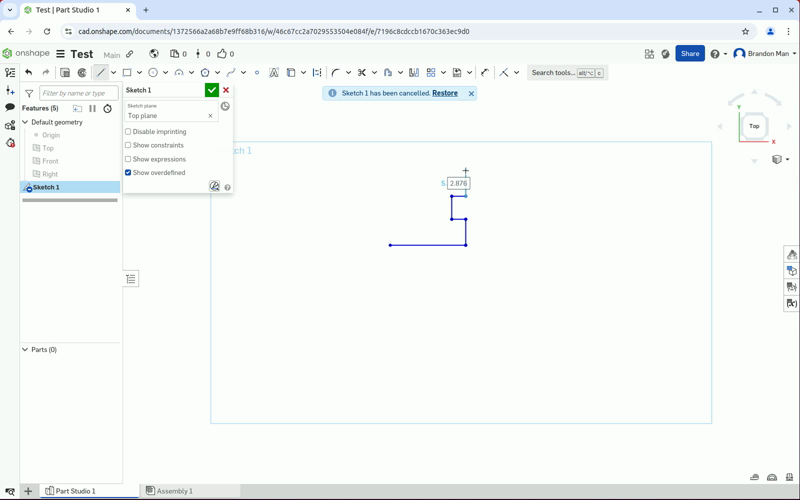
key_up(shift)
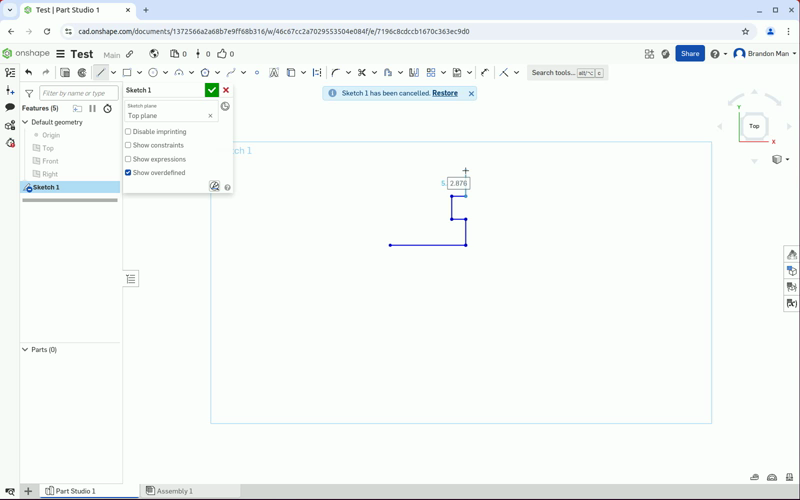
key_down(shift)
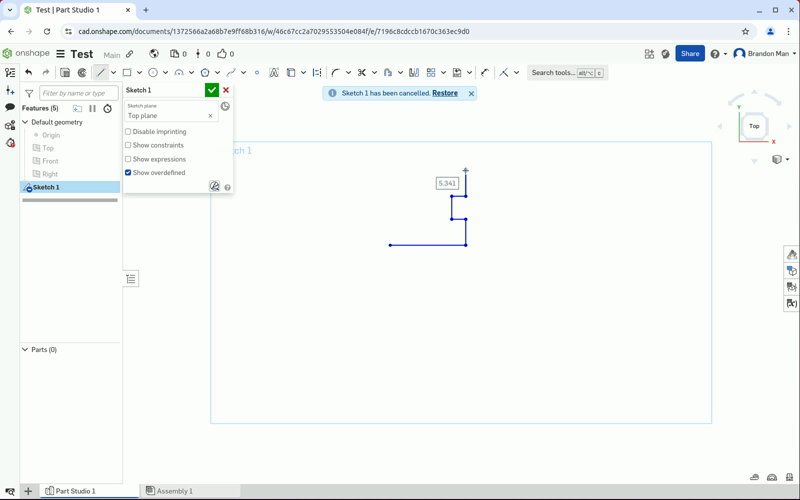
mouse_move(390, 170)
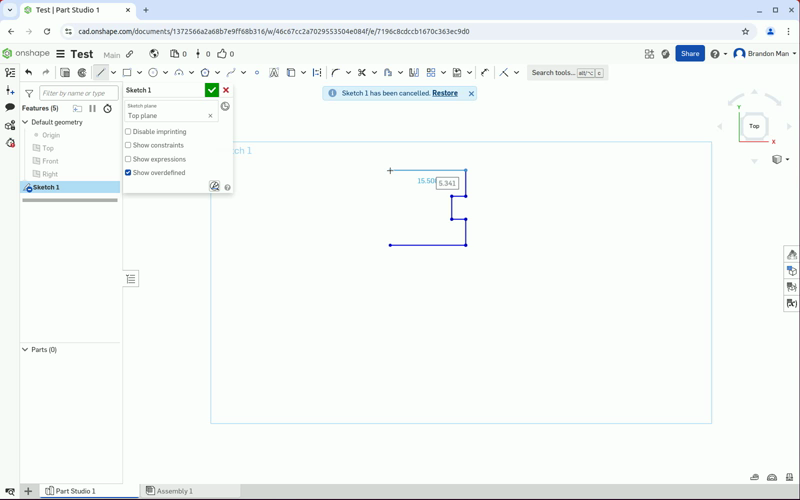
click(390, 170)
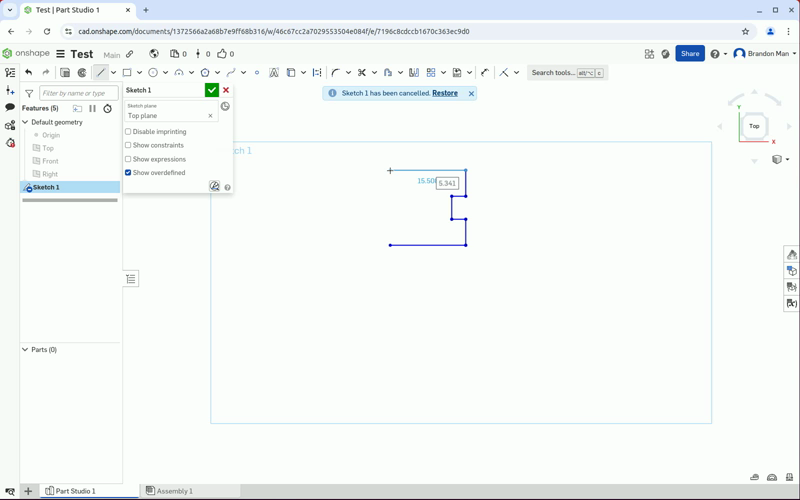
key_up(shift)
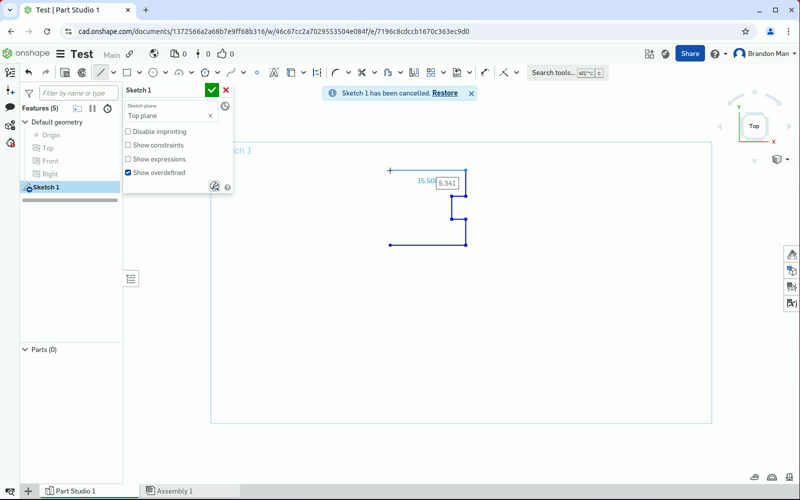
key_down(shift)
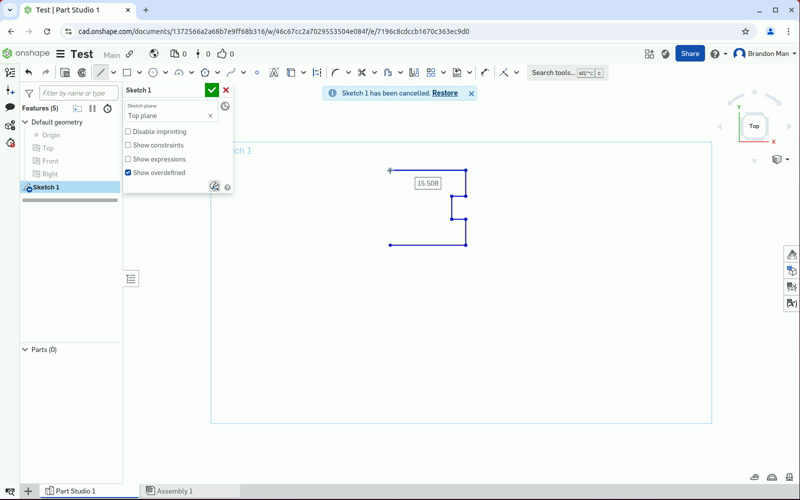
mouse_move(420, 170)
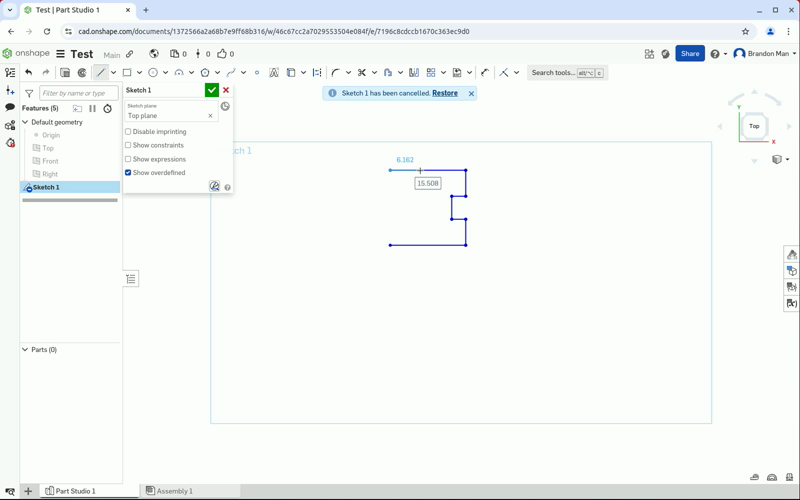
mouse_move(390, 196)
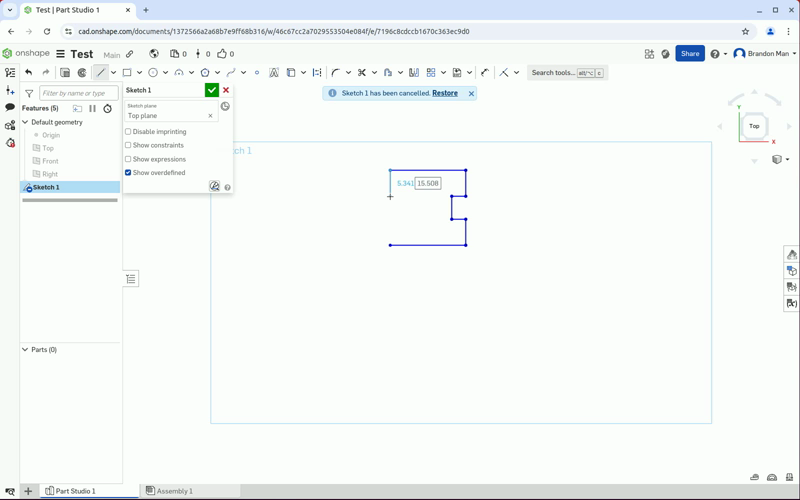
click(390, 196)
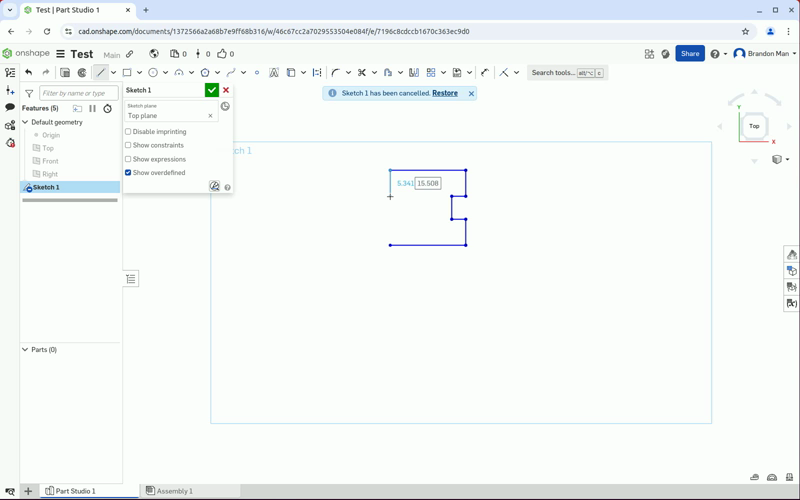
key_up(shift)
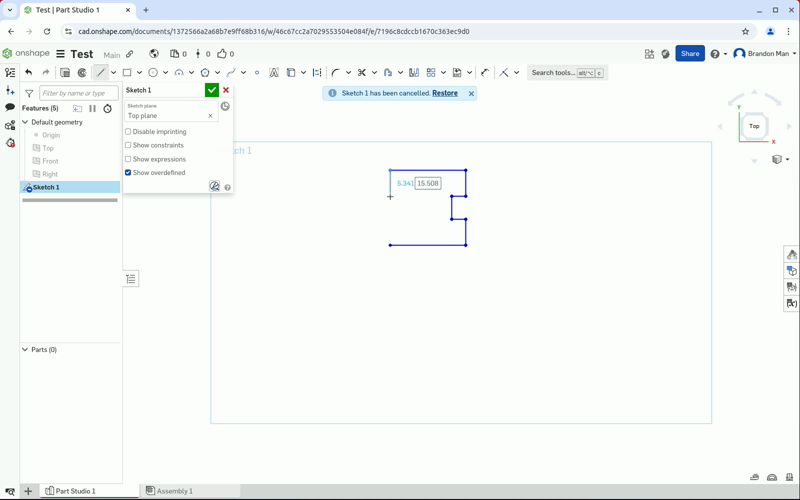
key_down(shift)
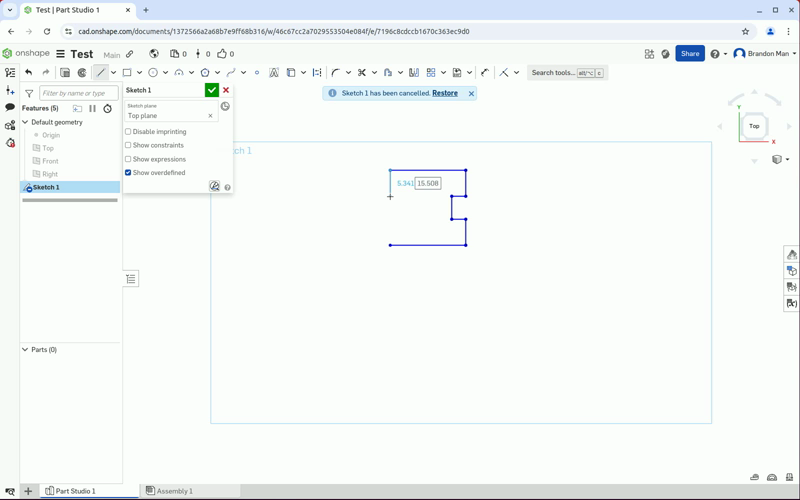
mouse_move(420, 196)
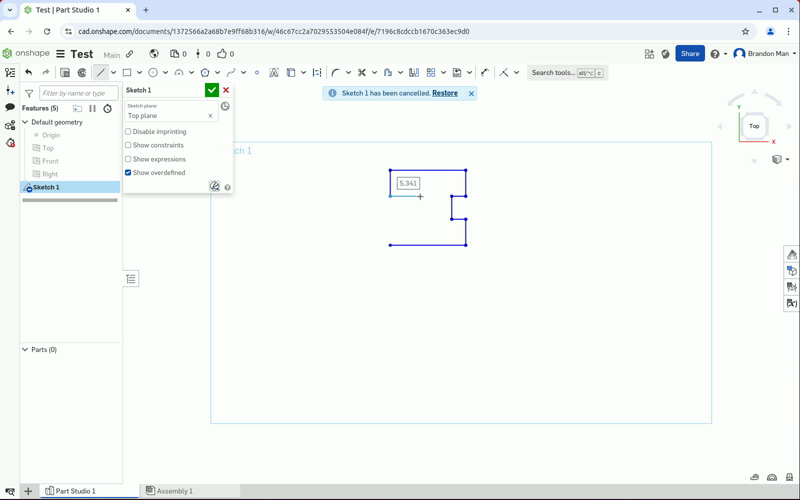
mouse_move(404, 196)
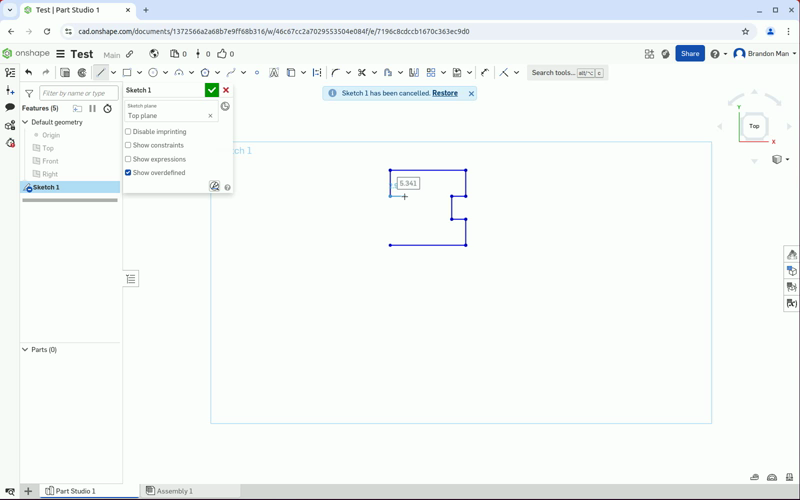
click(404, 196)
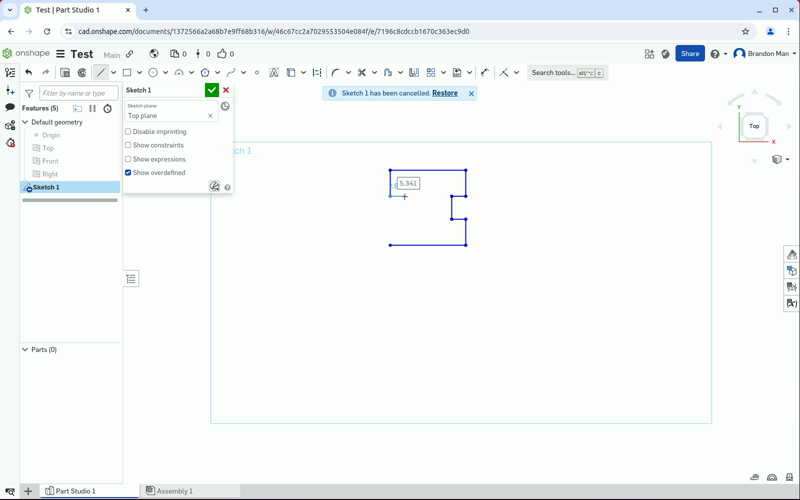
key_up(shift)
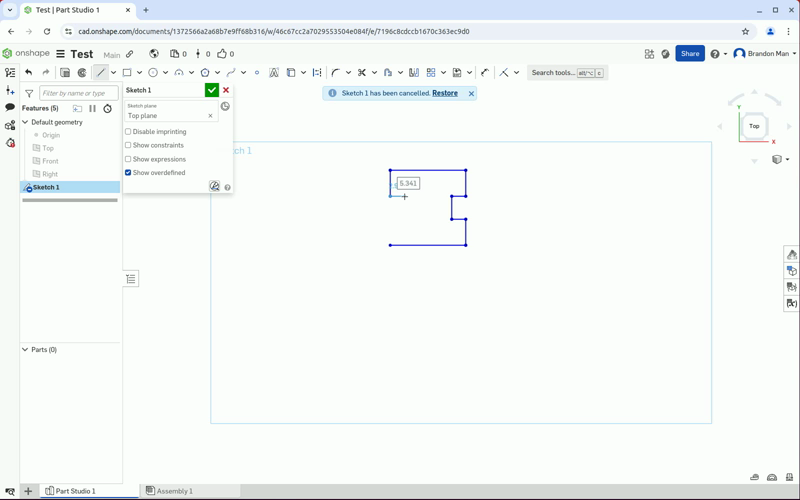
key_down(shift)
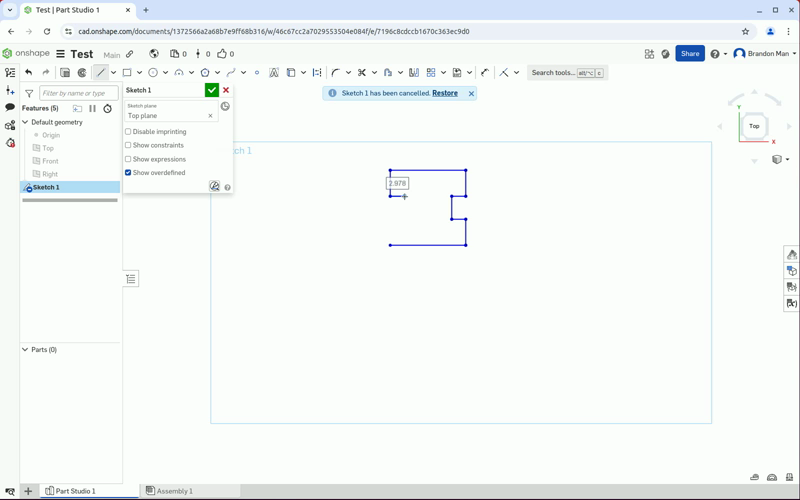
mouse_move(434, 196)
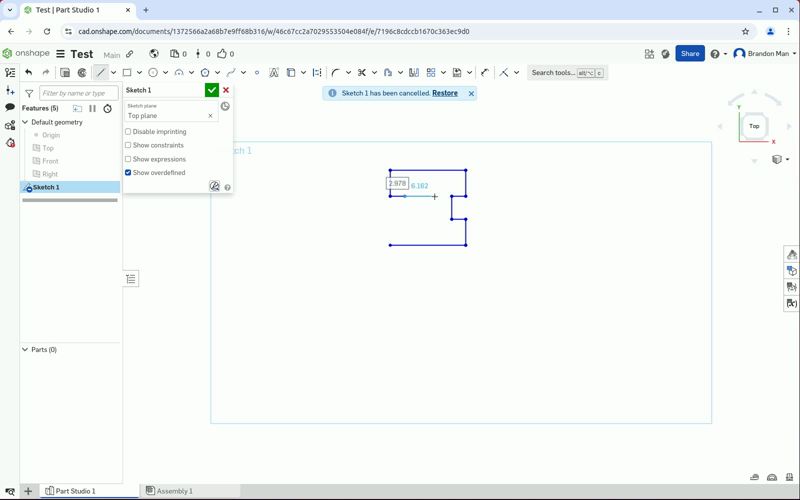
mouse_move(404, 219)
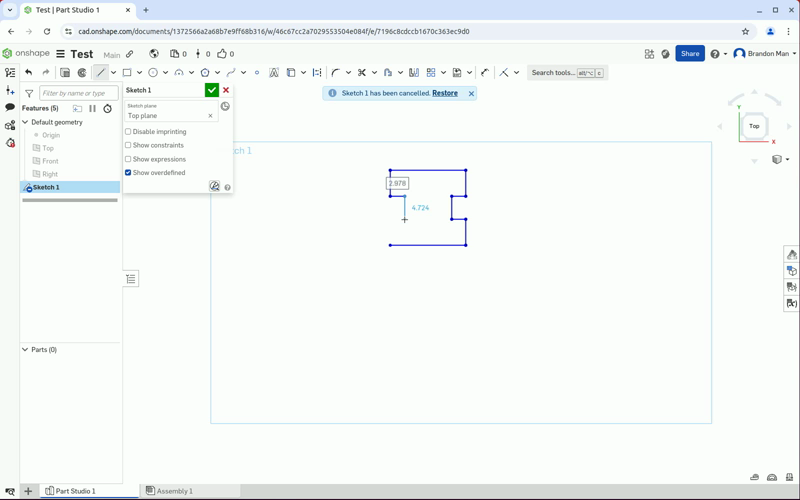
click(404, 219)
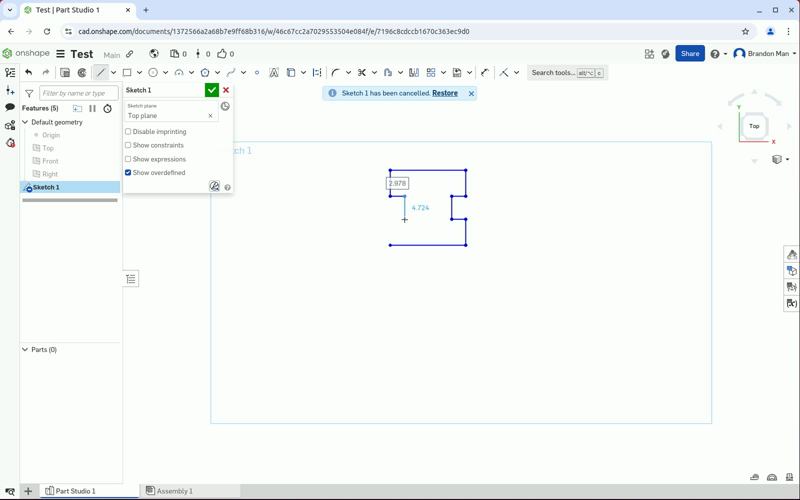
key_up(shift)
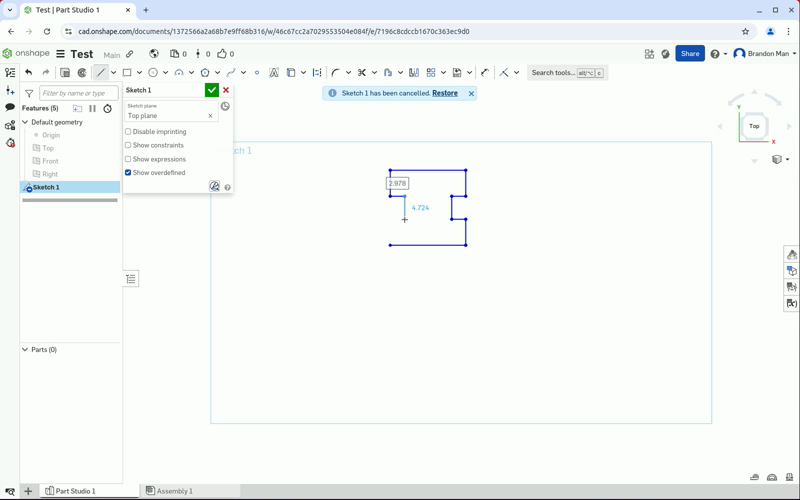
key_down(shift)
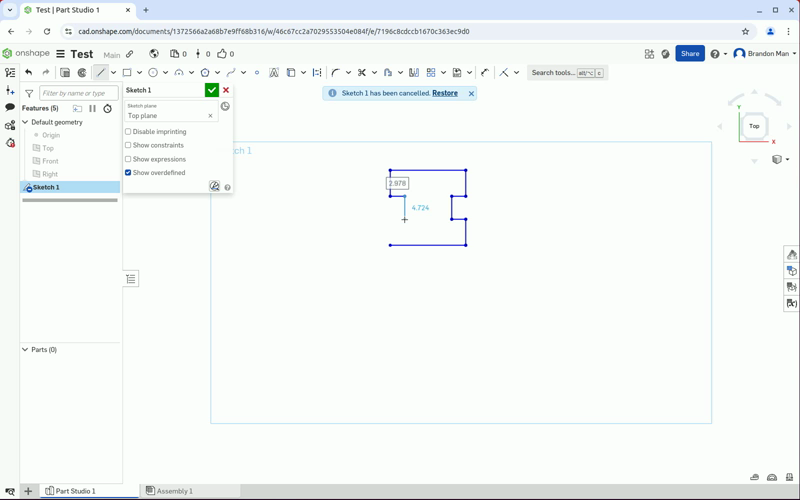
mouse_move(434, 219)
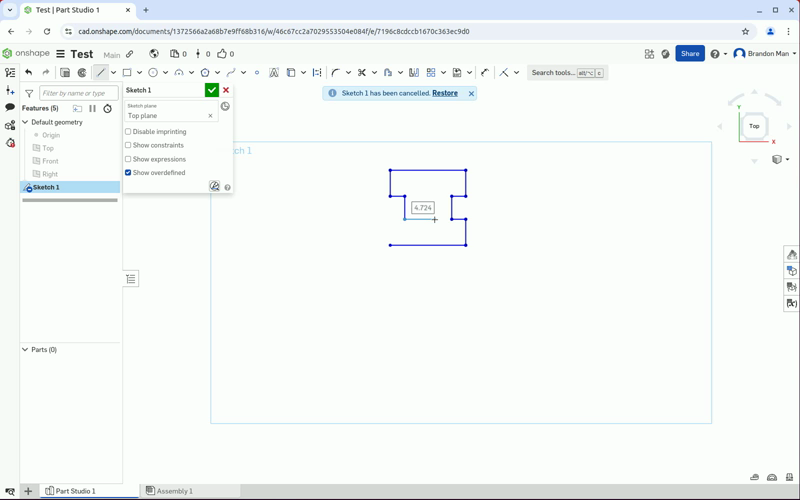
mouse_move(390, 219)
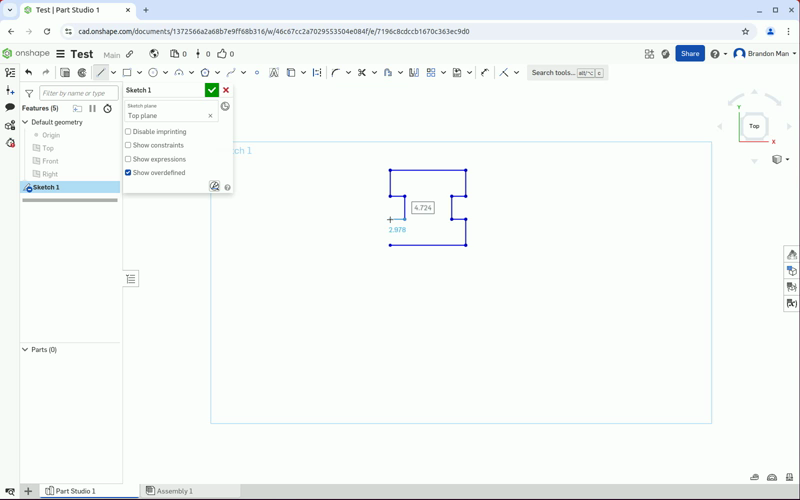
click(390, 219)
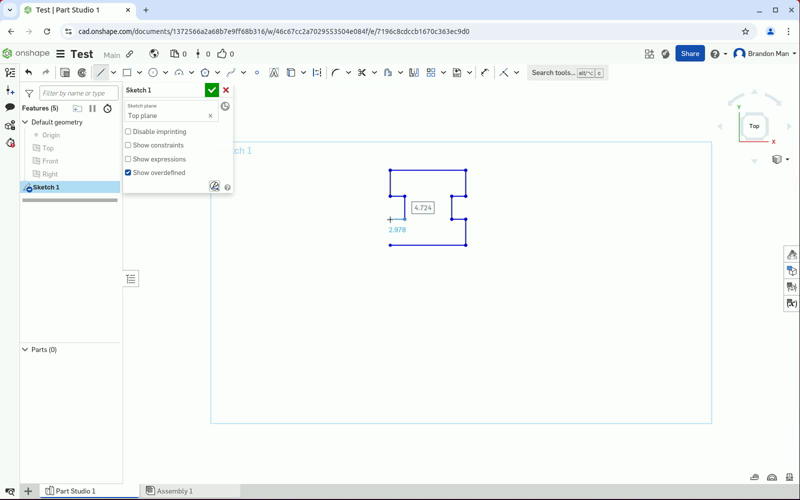
key_up(shift)
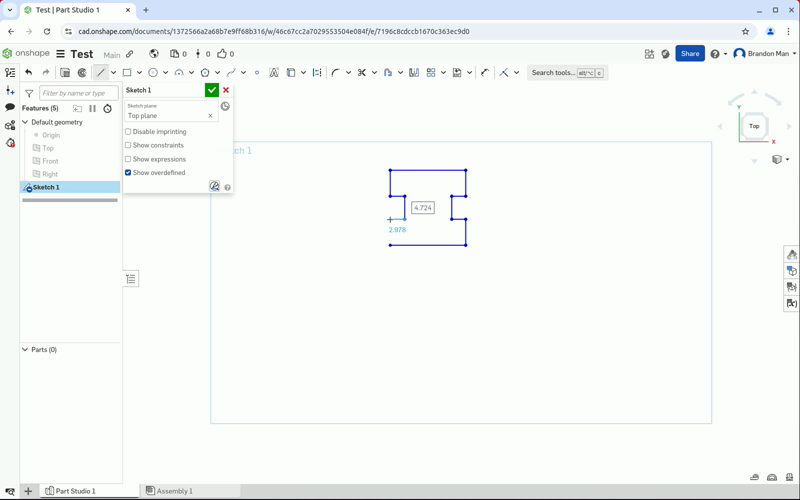
mouse_move(420, 219)
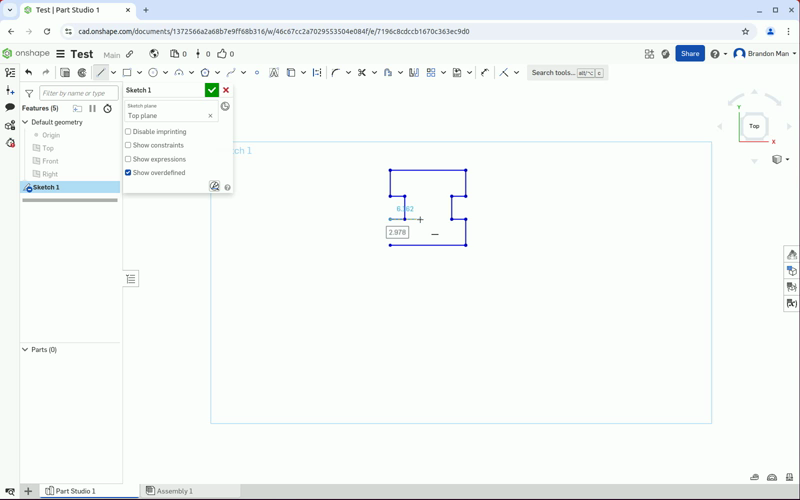
key_down(shift)
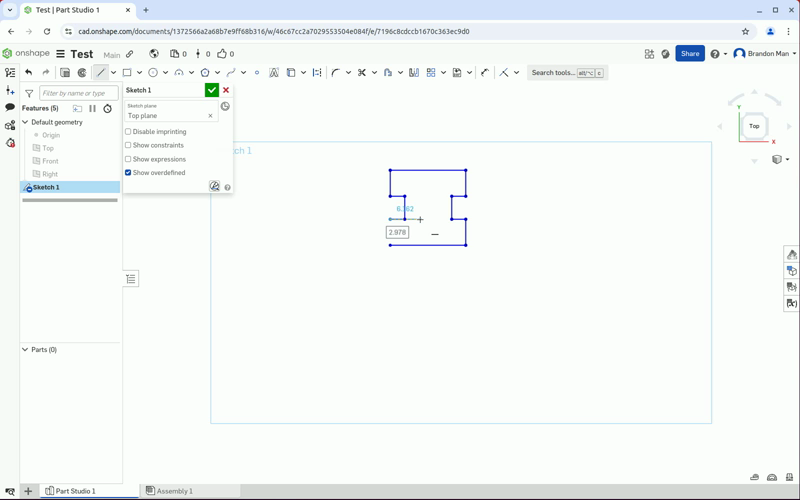
mouse_move(390, 245)
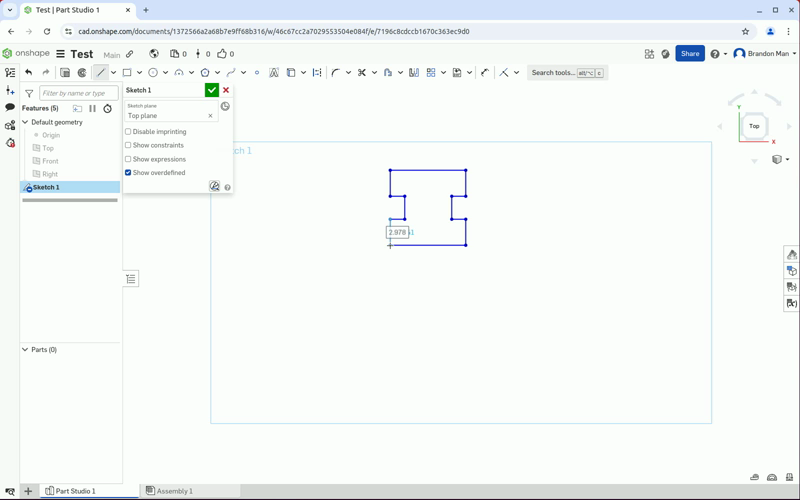
key_up(shift)
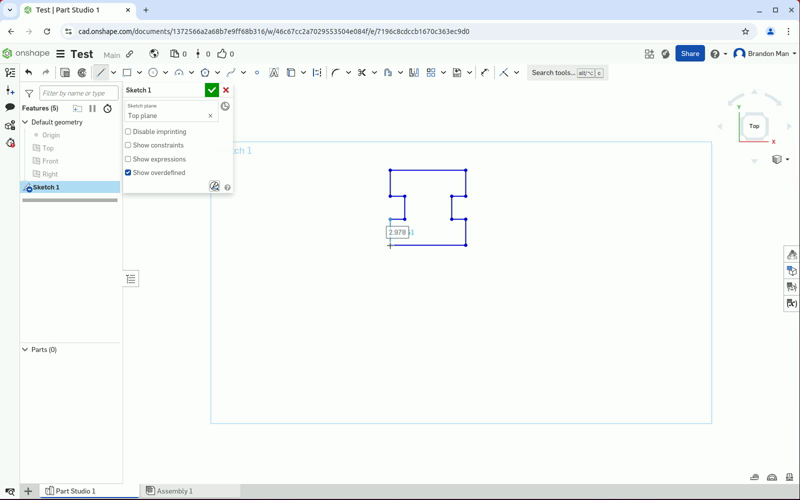
click(390, 245)
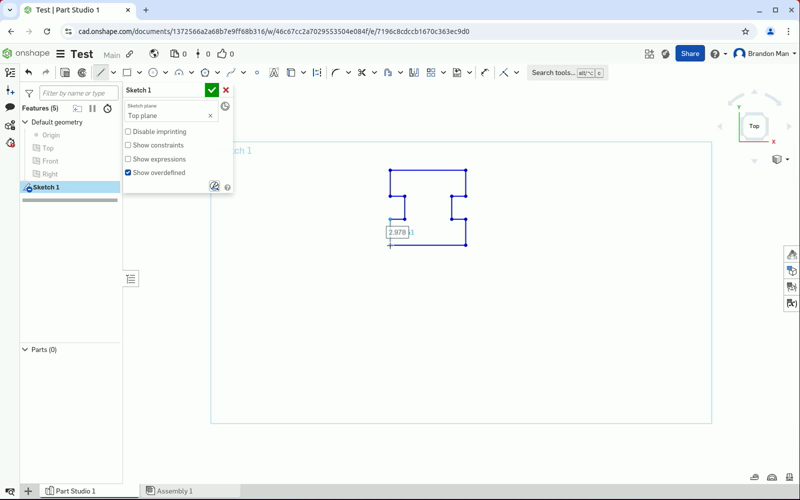
key(esc)
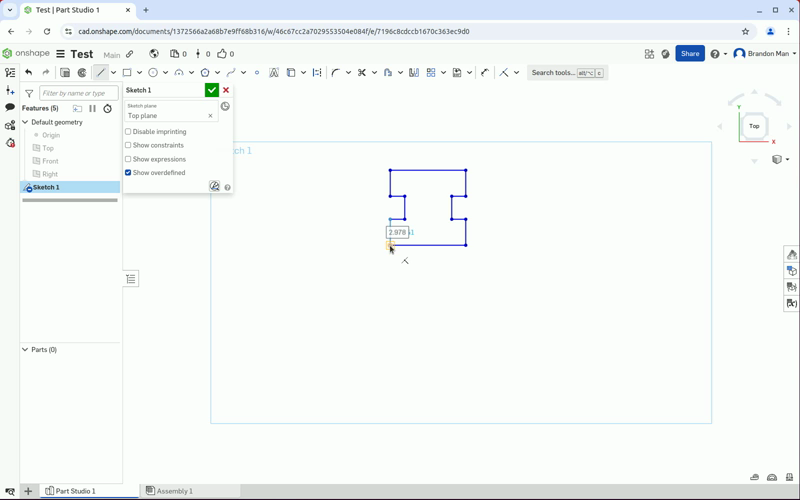
key(c)
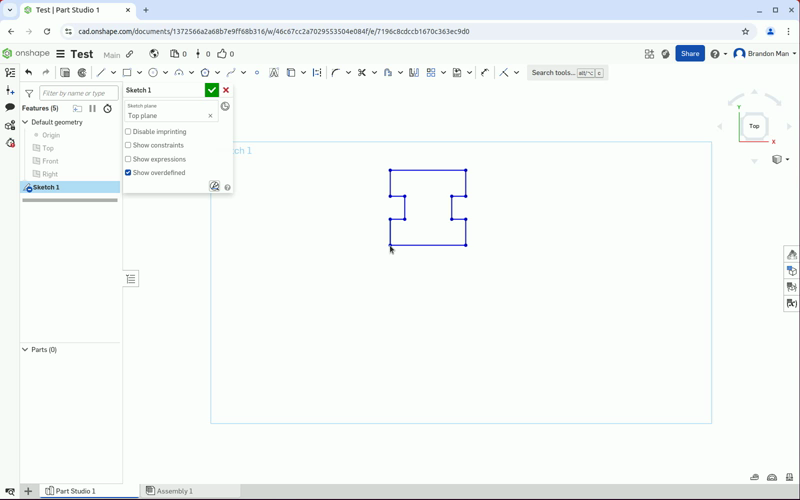
key_down(shift)
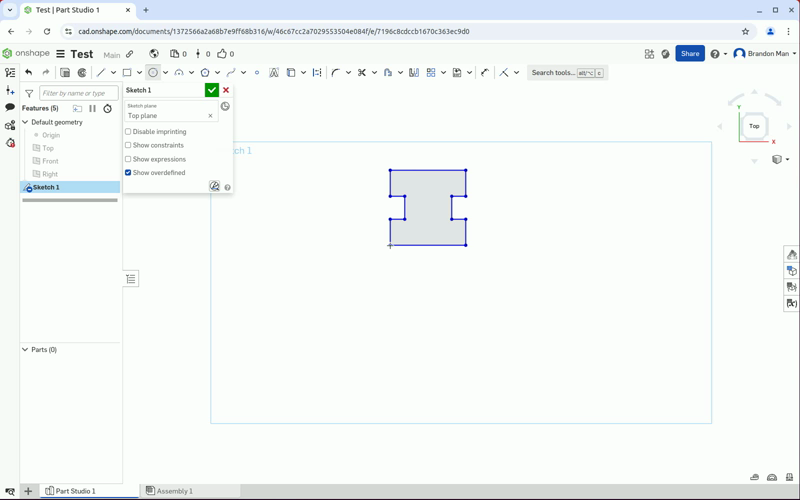
mouse_move(428, 207)
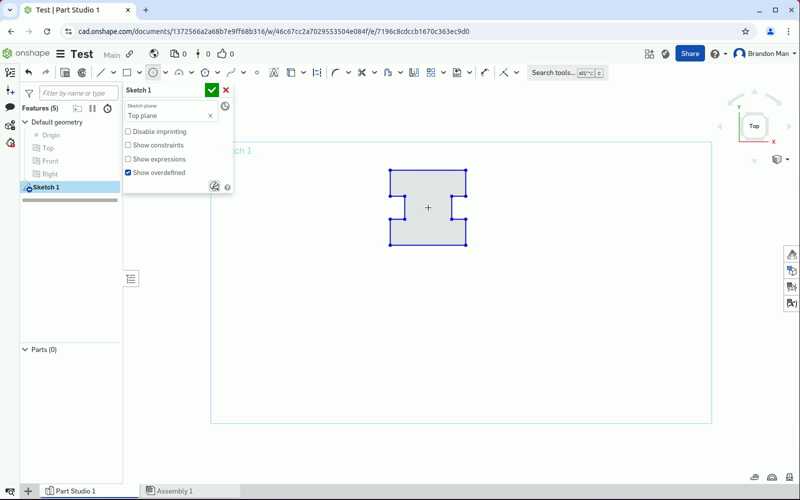
click(428, 207)
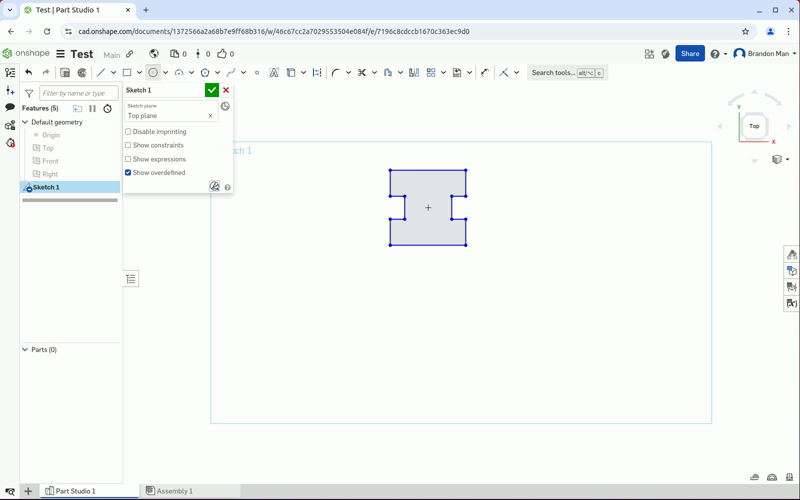
key_up(shift)
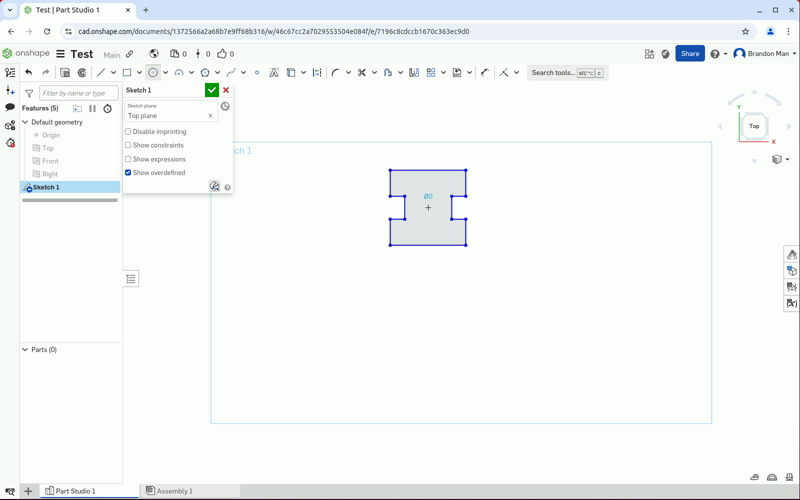
mouse_move(437, 207)
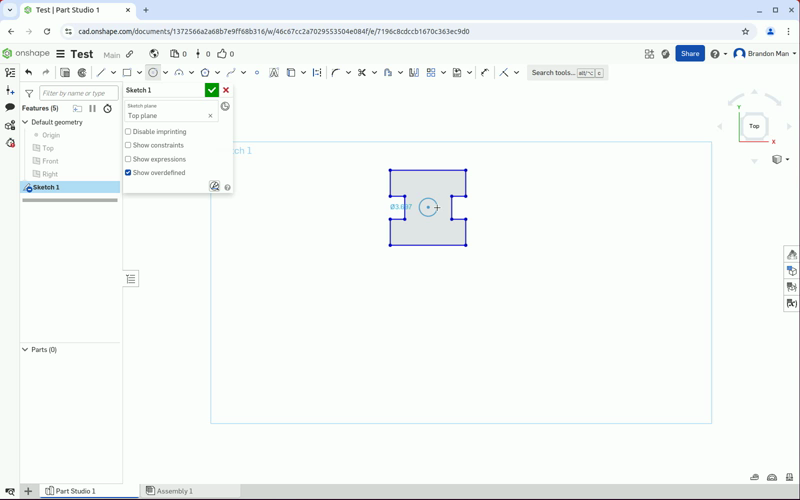
click(437, 207)
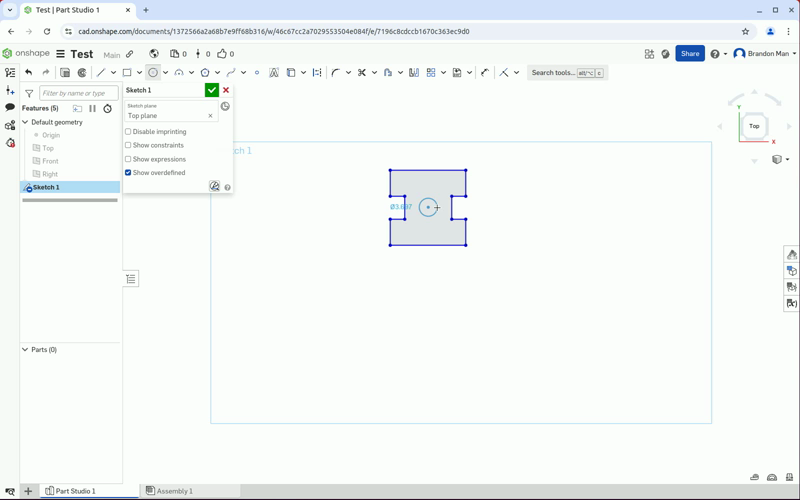
key(esc)
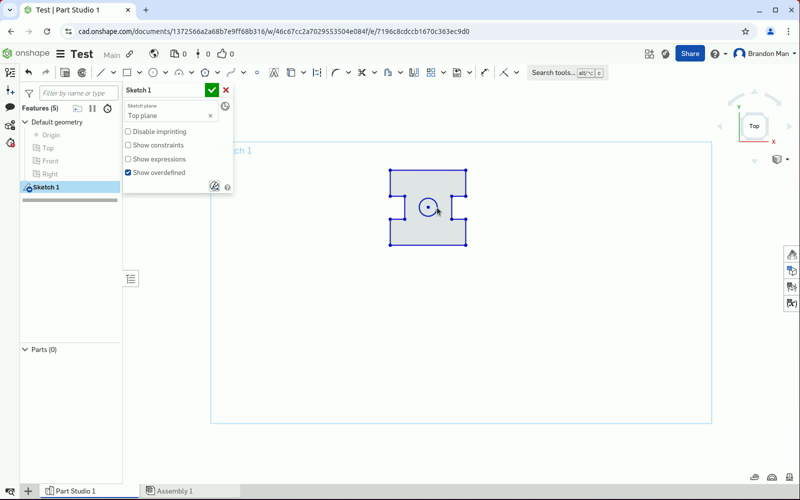
mouse_move(401, 226)
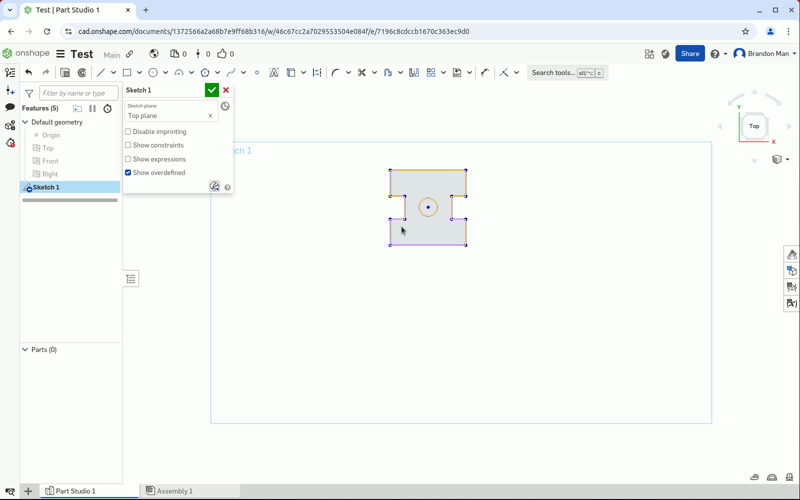
click(401, 226)
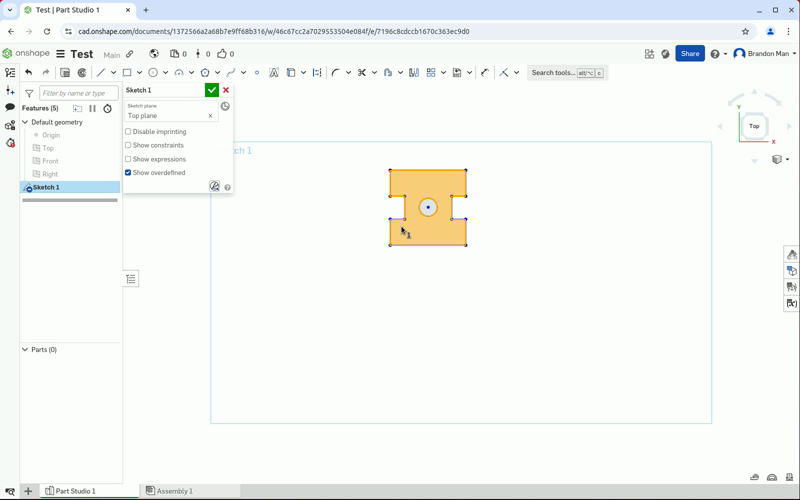
mouse_move(73, 352)
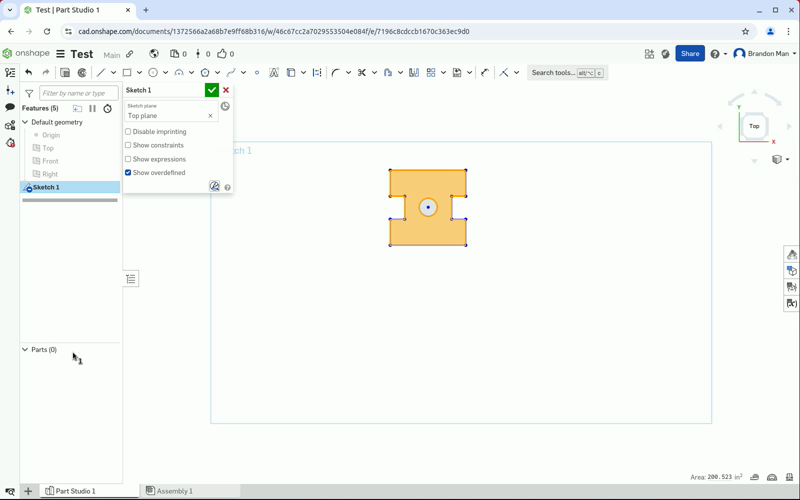
key(shift+y)
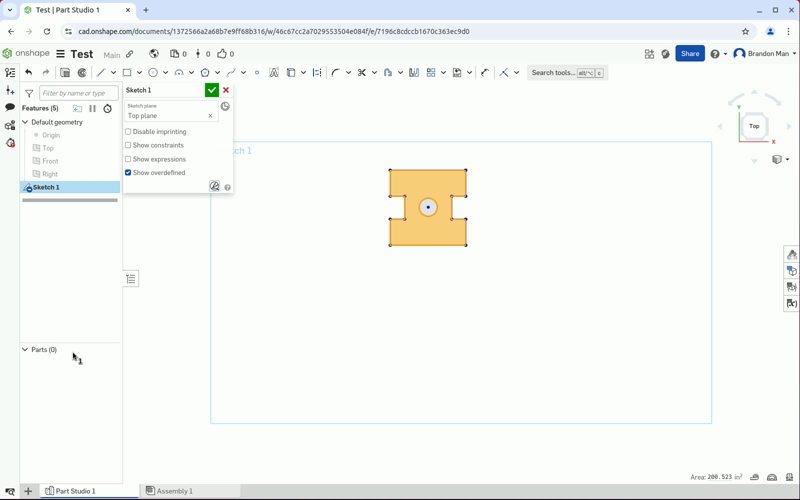
key(shift+e)
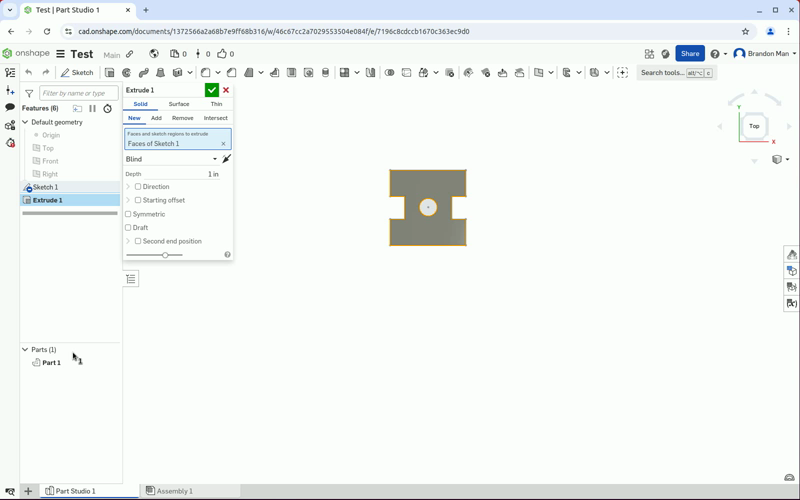
mouse_move(143, 106)
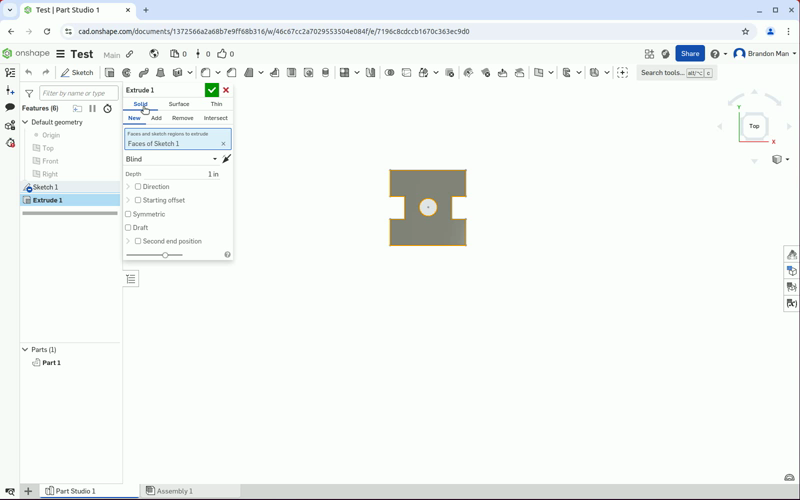
click(143, 106)
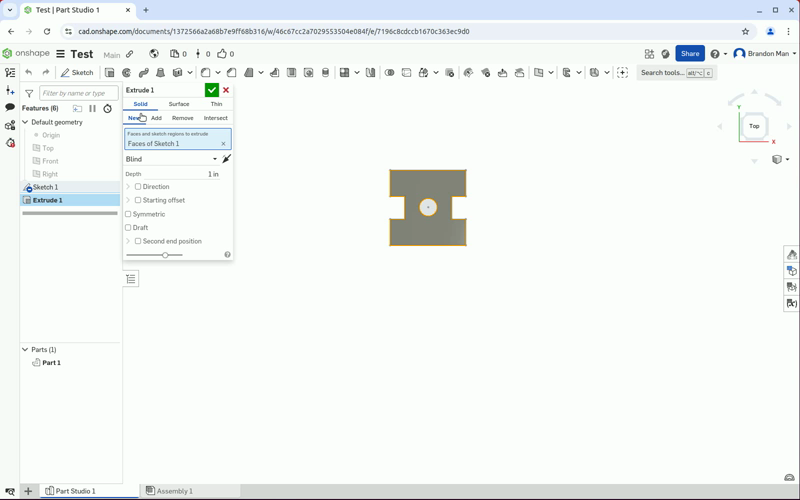
mouse_move(137, 120)
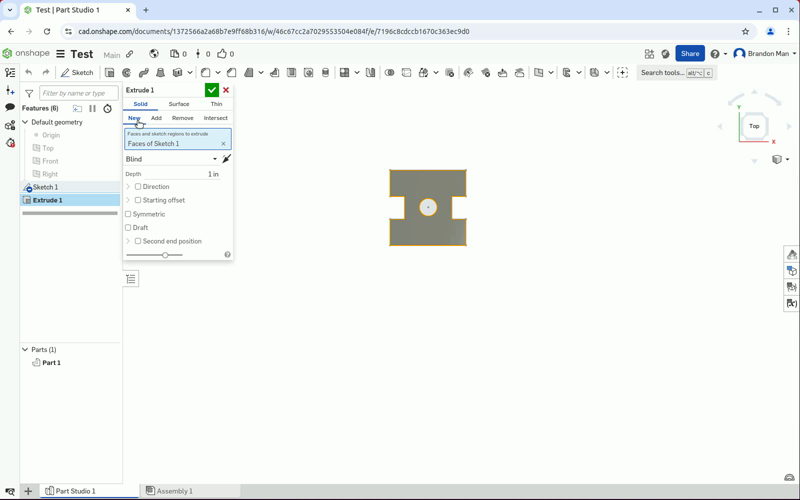
click(137, 120)
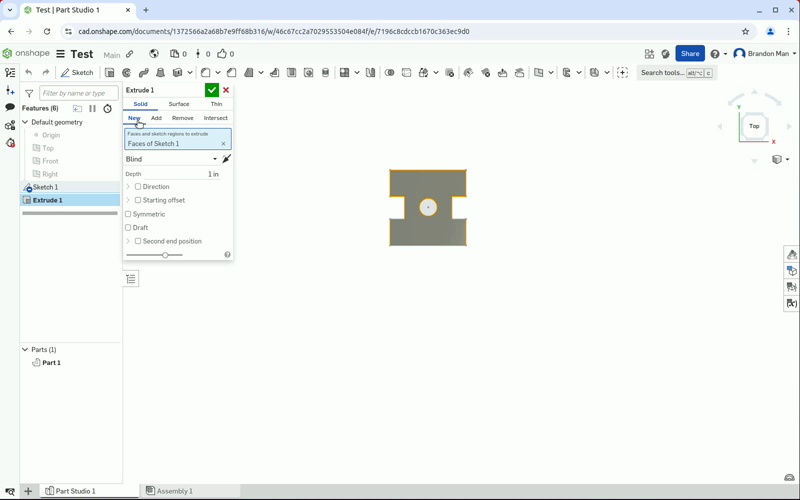
key(tab, 4)
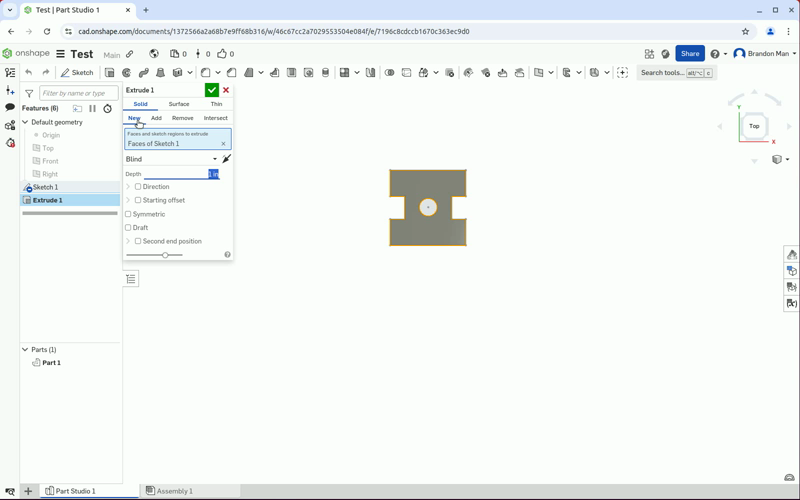
text(3.851)
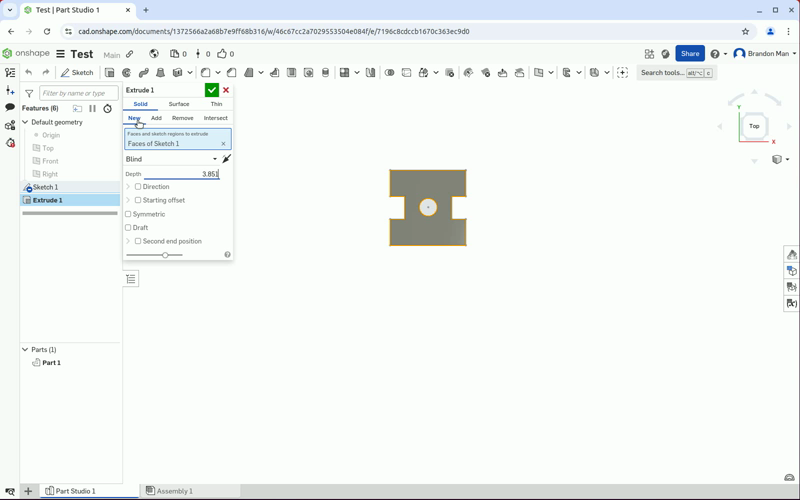
key(enter)
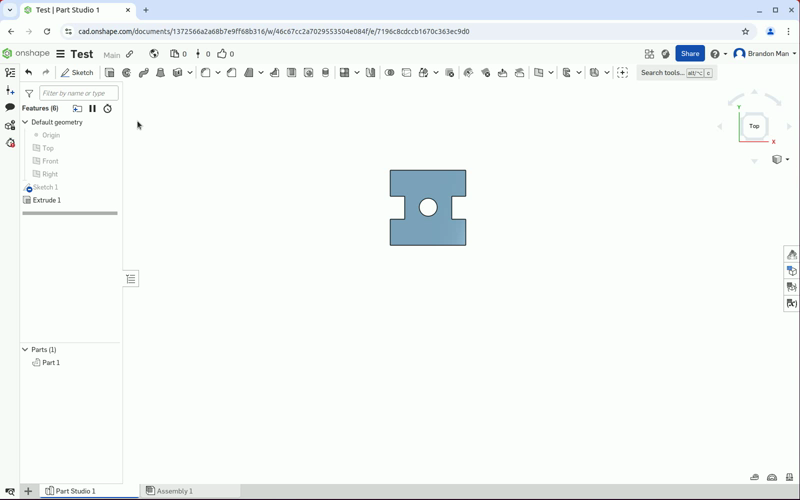
key(shift+h)
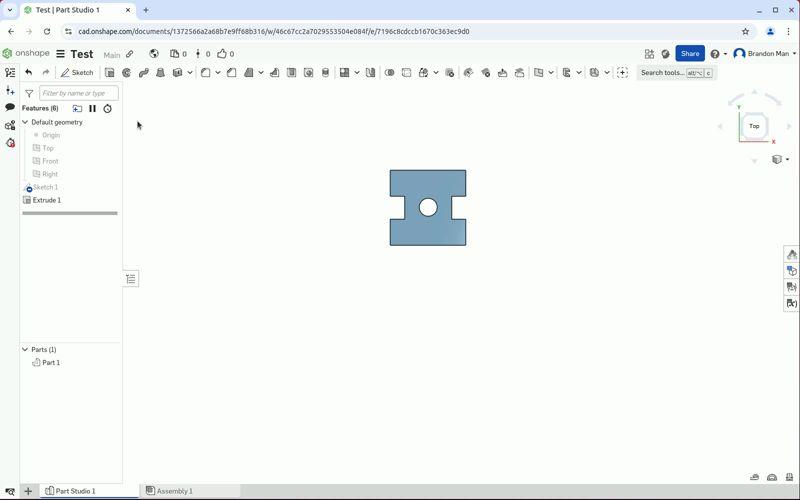
key(shift+h)
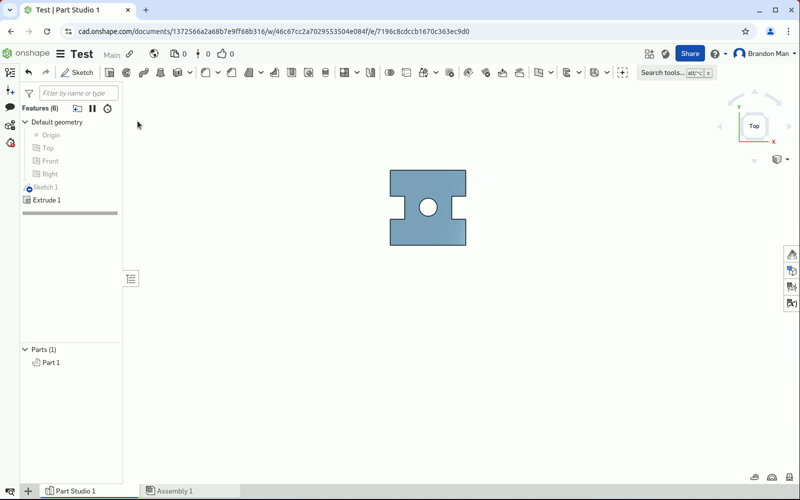
mouse_move(73, 189)
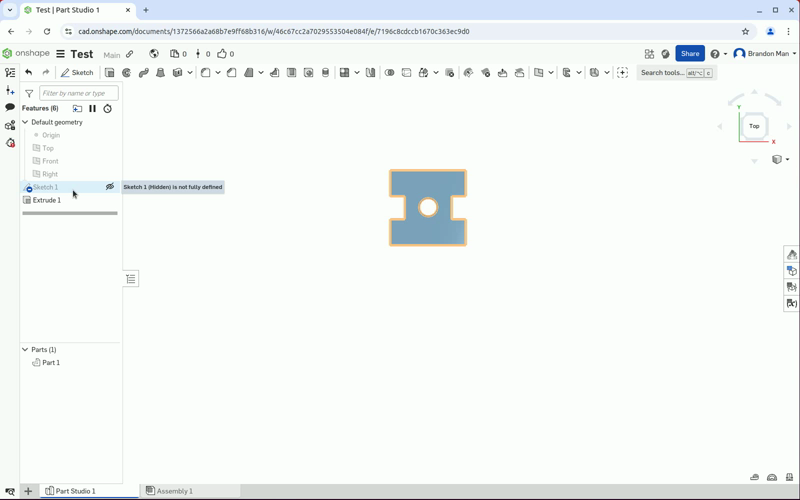
click(73, 189)
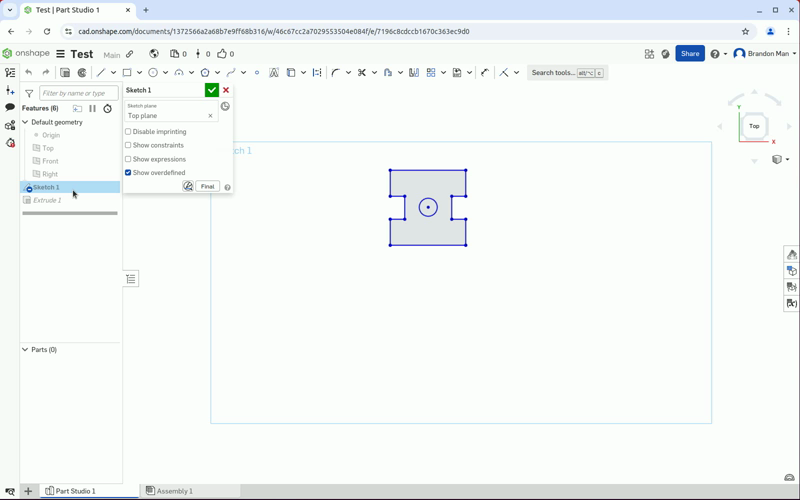
mouse_move(229, 92)
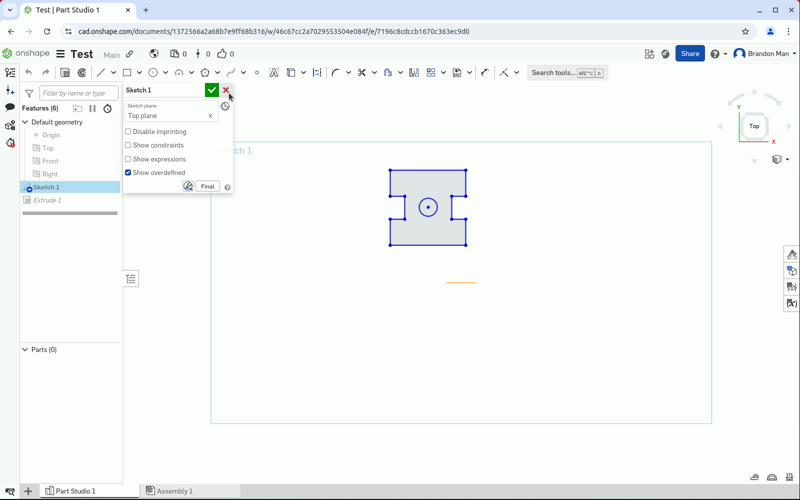
click(229, 92)
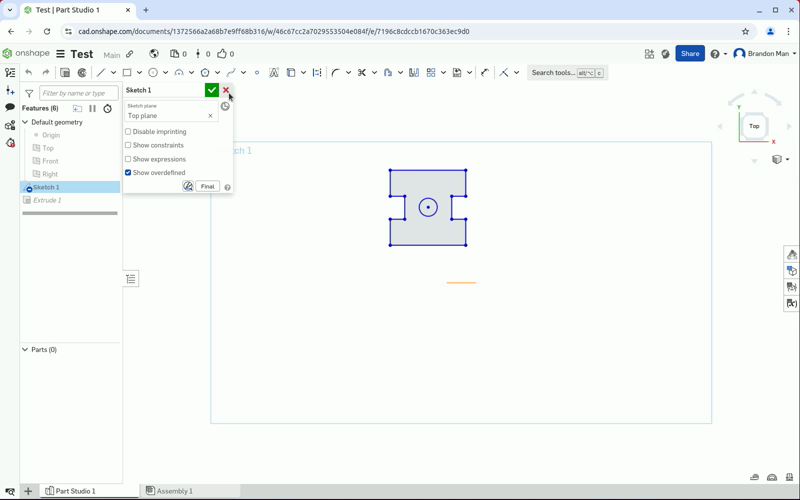
key(shift+s)
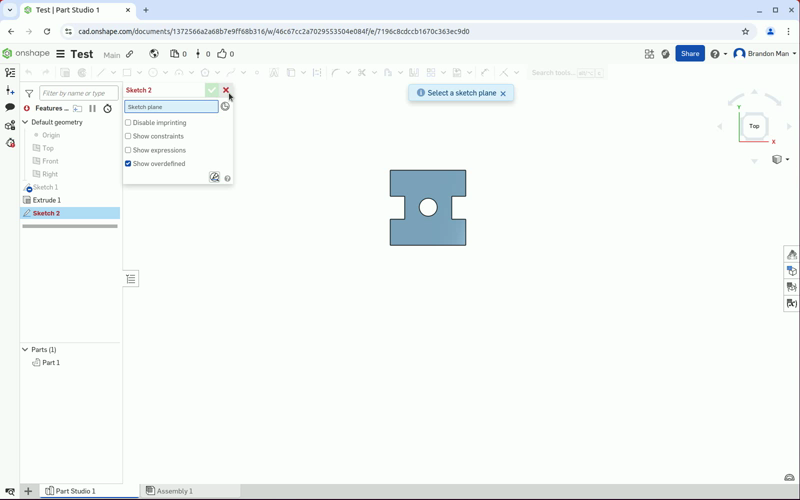
mouse_move(73, 150)
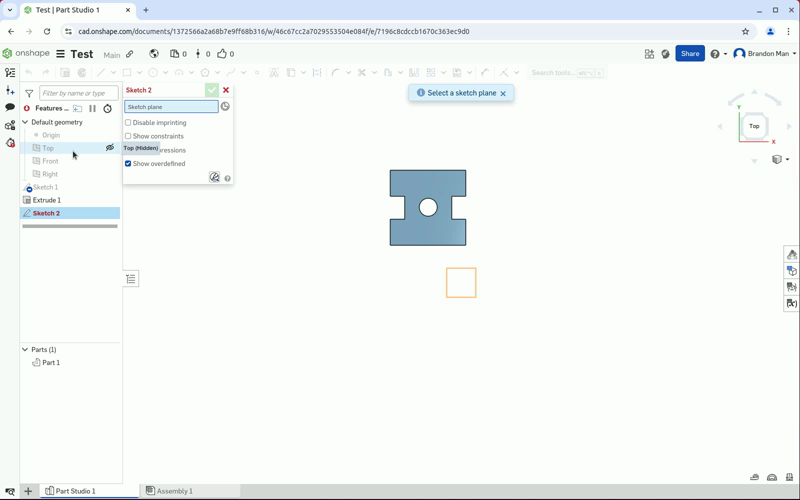
click(73, 150)
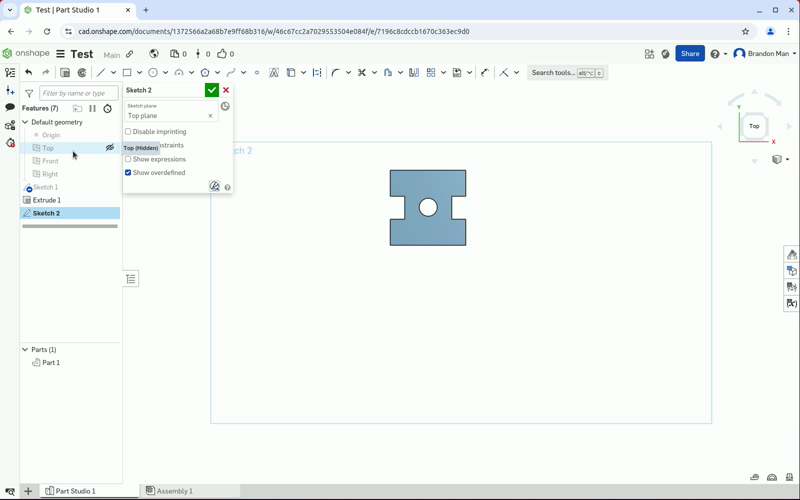
mouse_move(73, 352)
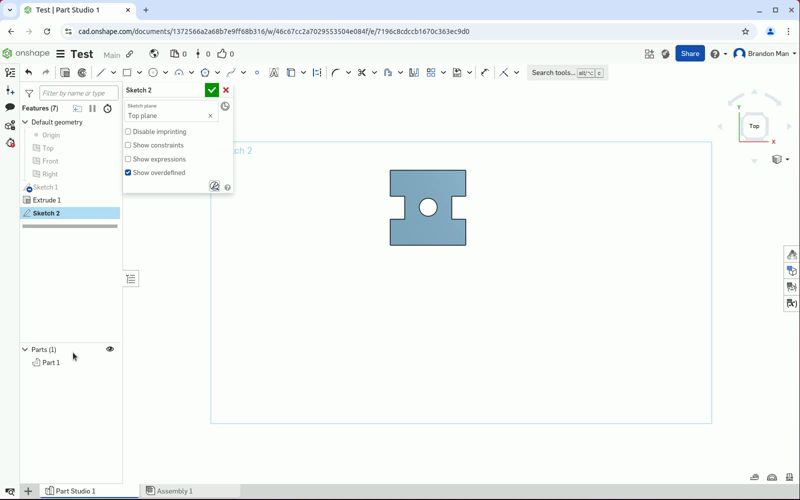
key(y)
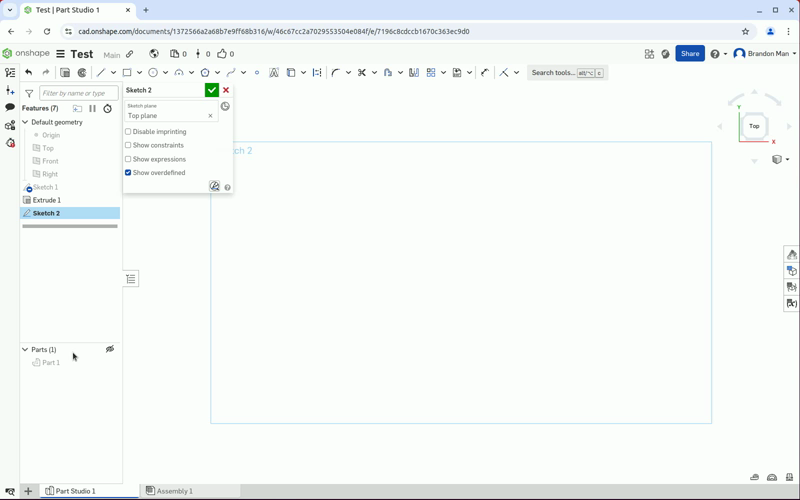
key(l)
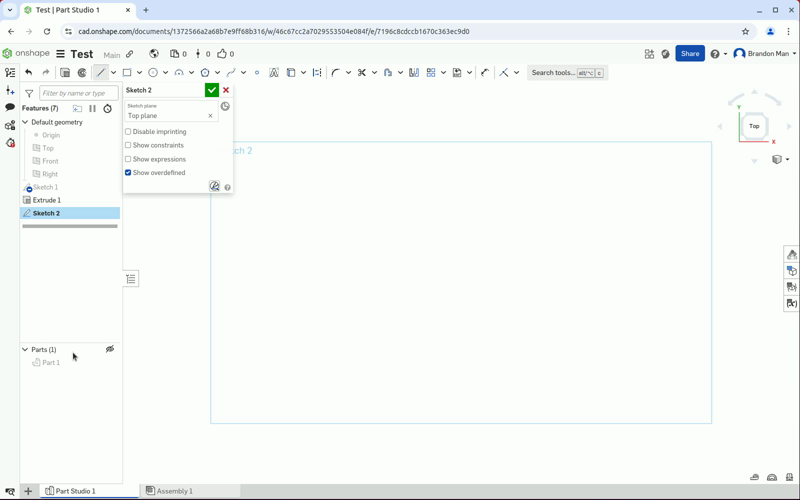
key_down(shift)
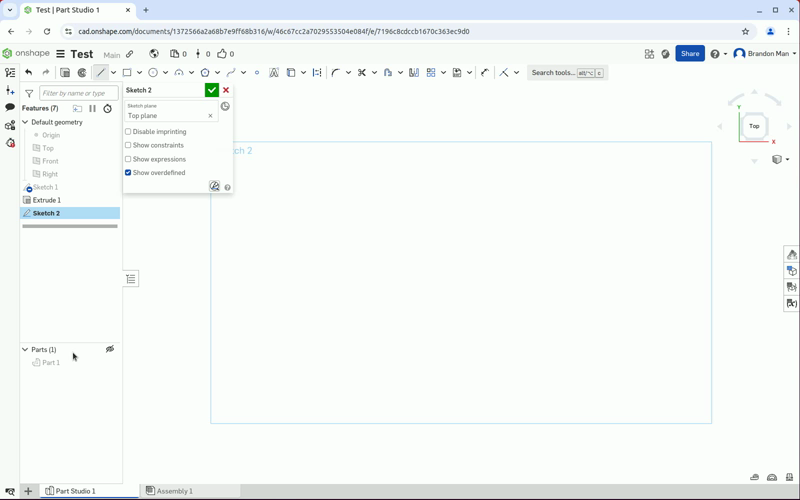
mouse_move(390, 282)
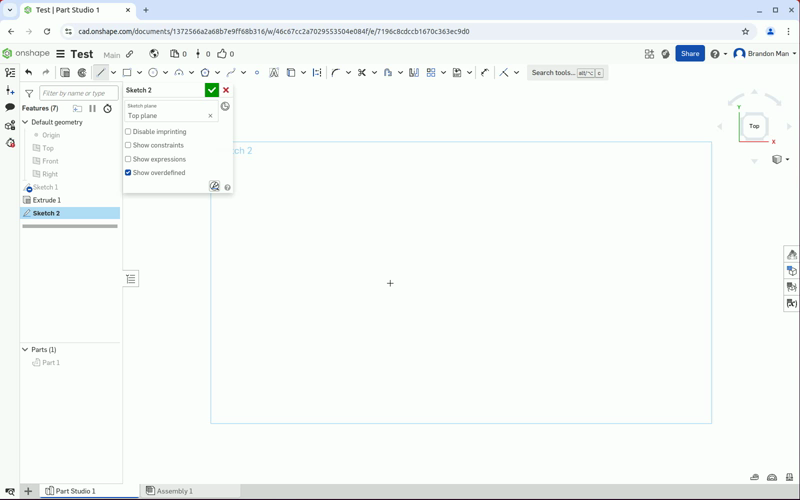
click(390, 282)
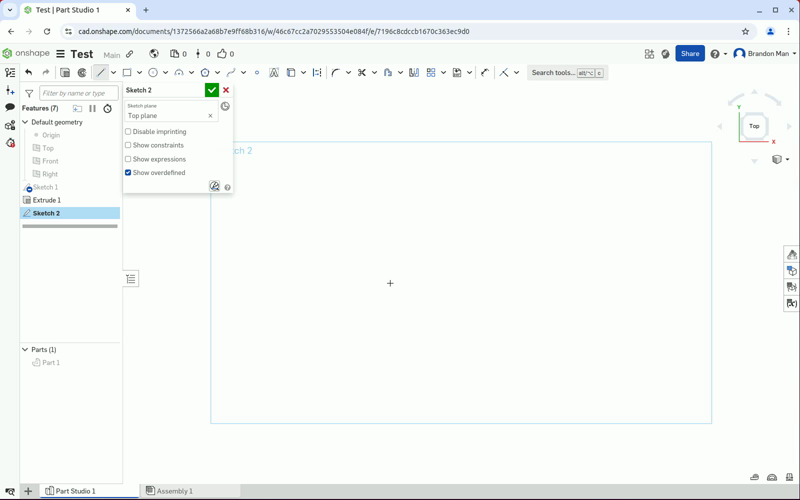
key_up(shift)
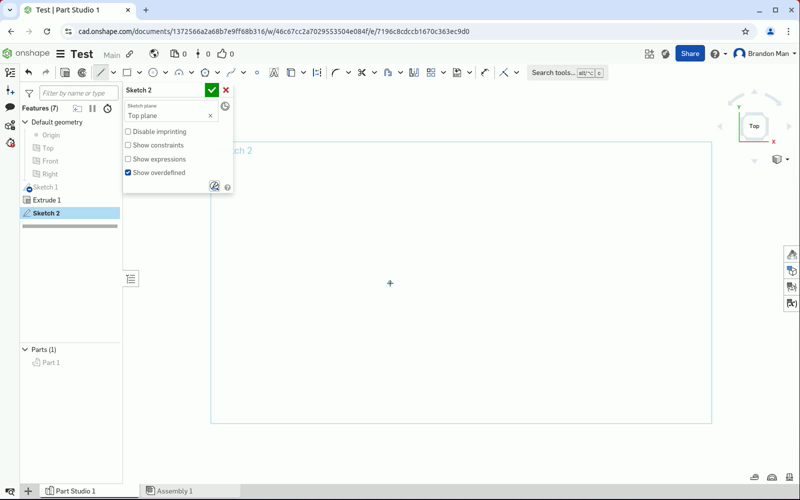
key_down(shift)
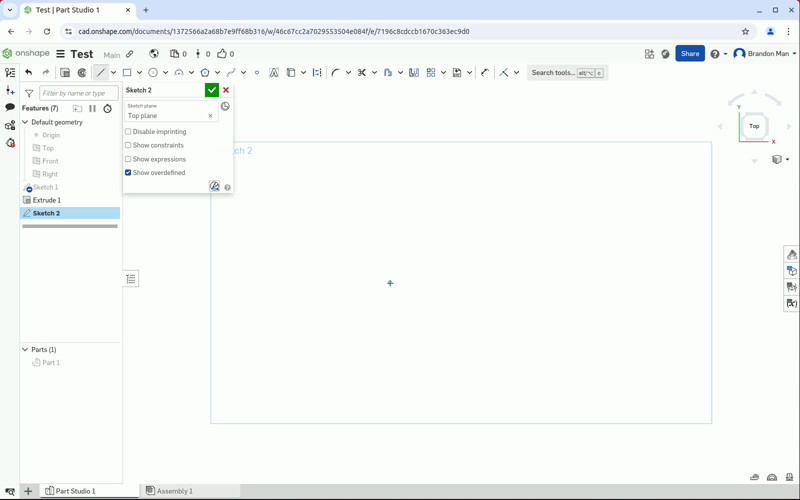
mouse_move(465, 282)
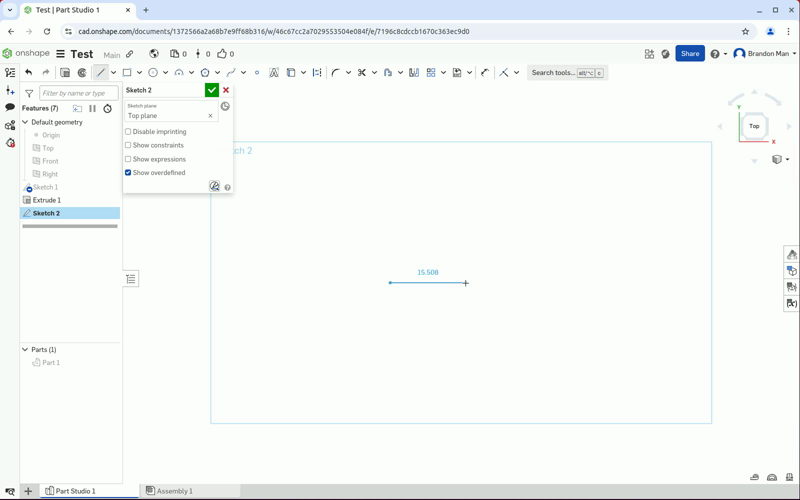
click(465, 282)
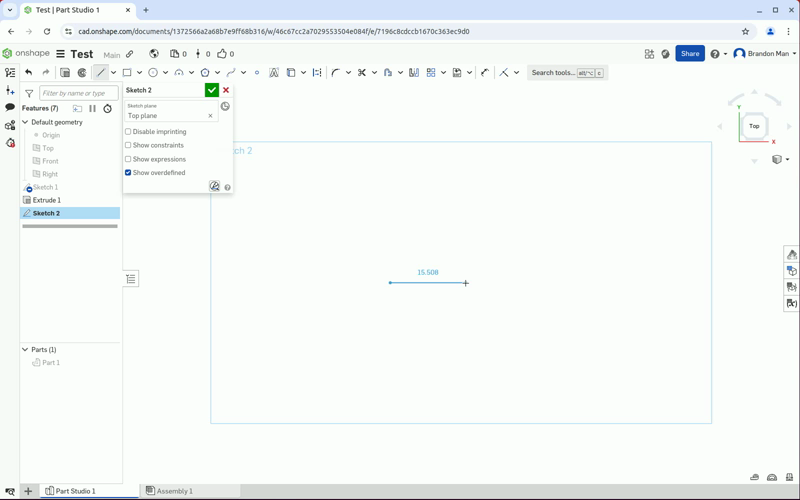
key_up(shift)
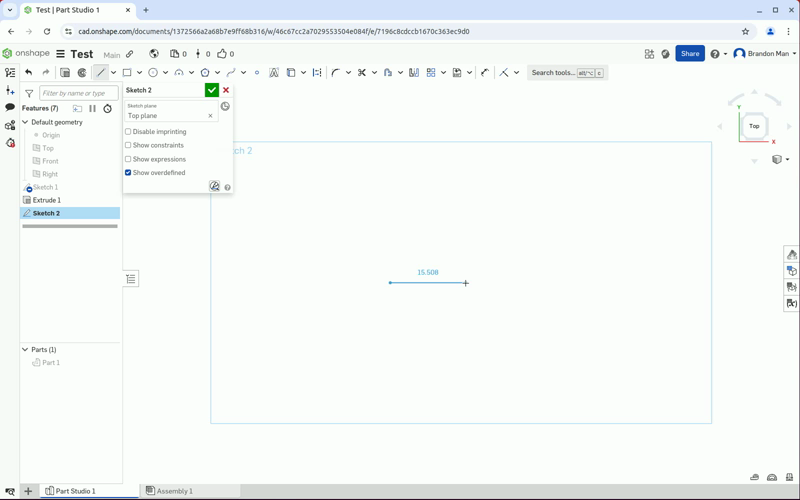
key_down(shift)
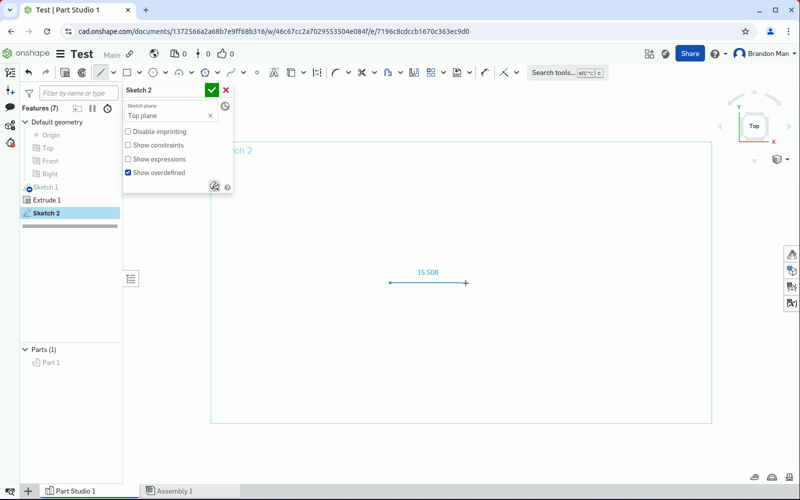
mouse_move(495, 282)
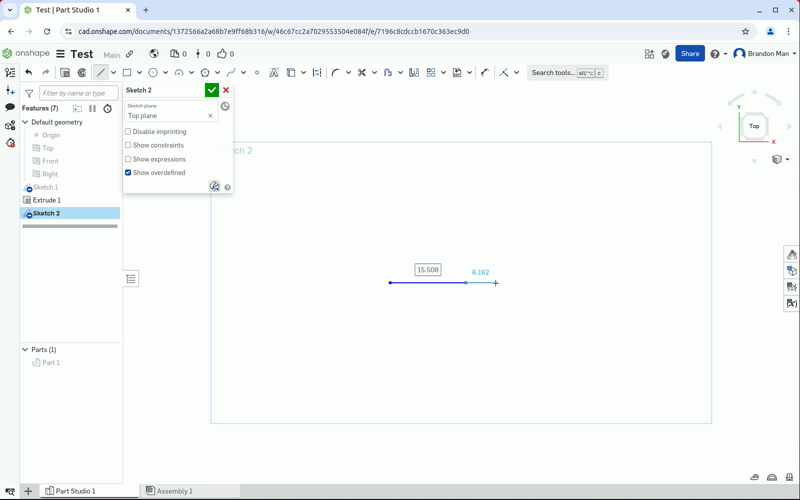
mouse_move(465, 244)
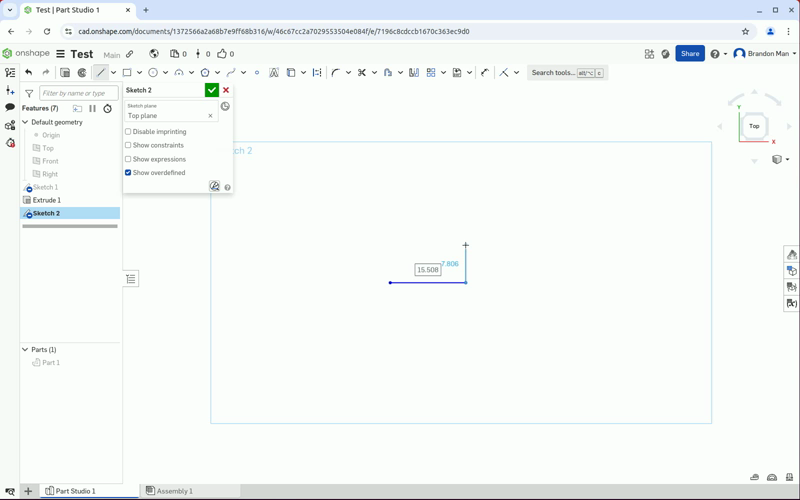
click(465, 244)
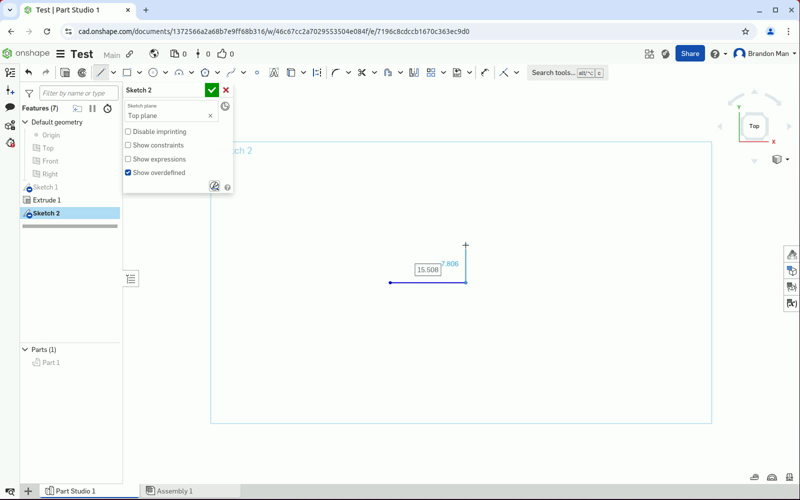
key_up(shift)
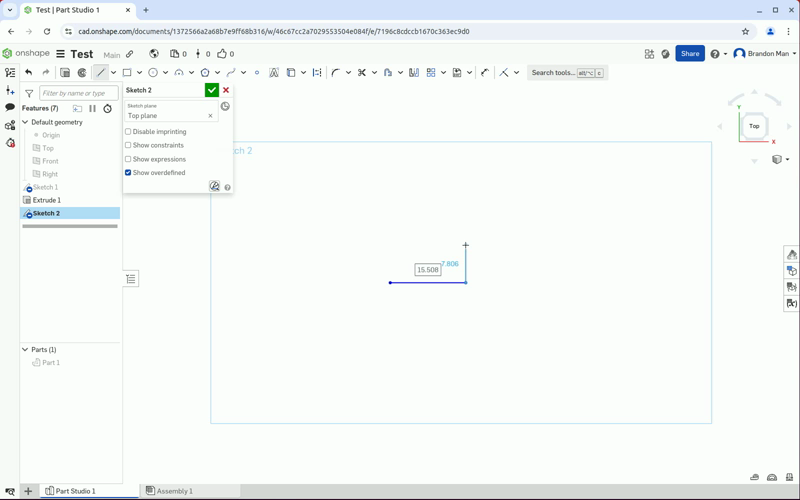
key_down(shift)
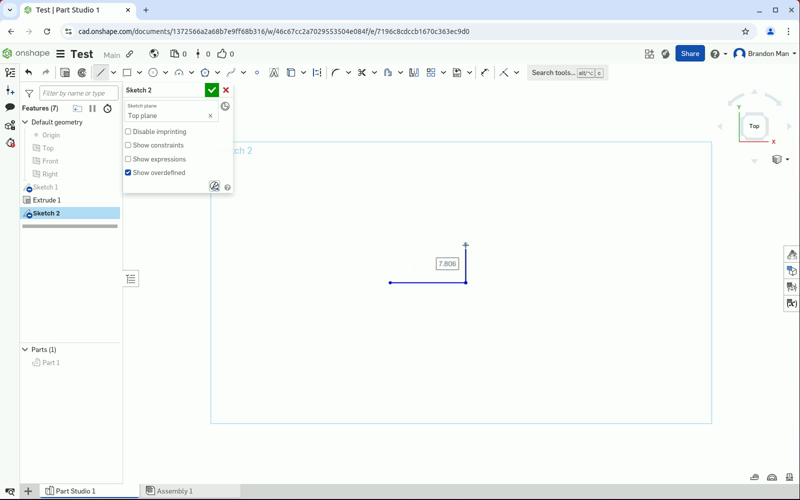
mouse_move(390, 244)
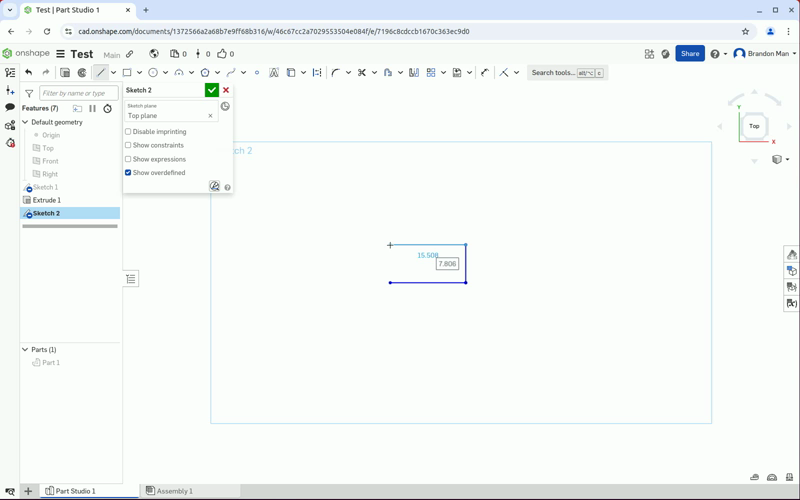
click(390, 244)
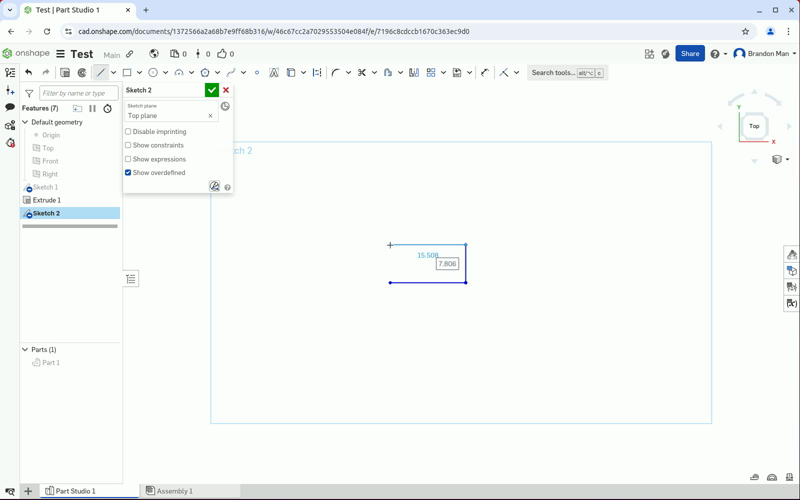
key_up(shift)
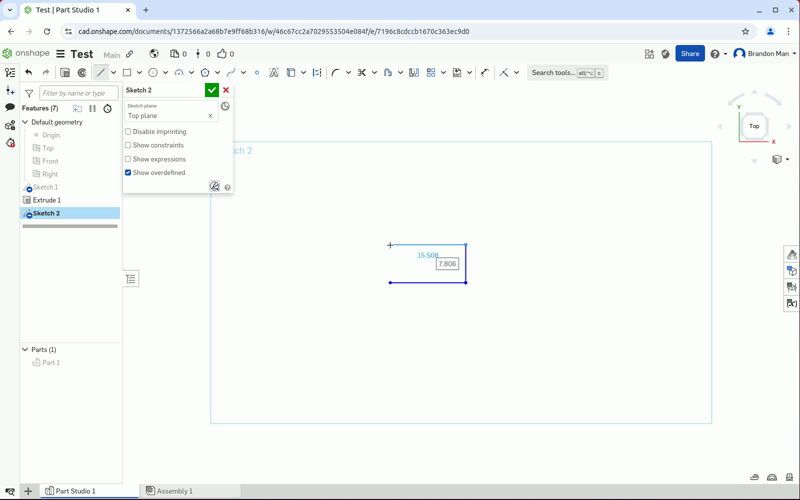
mouse_move(420, 244)
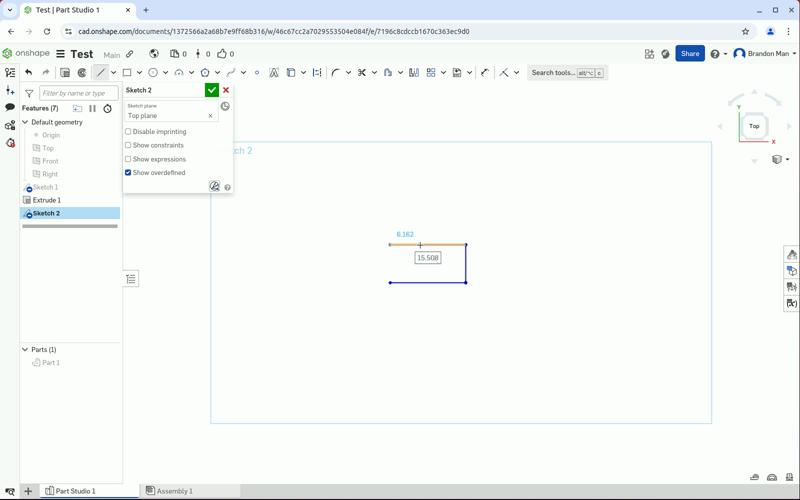
key_down(shift)
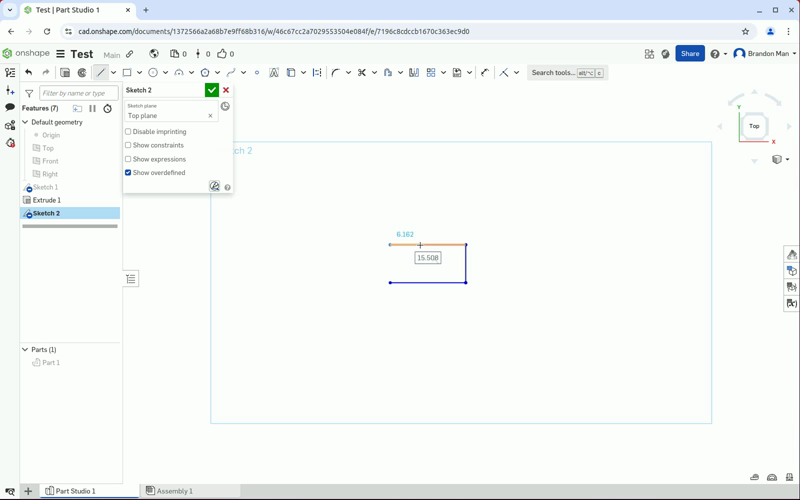
mouse_move(390, 282)
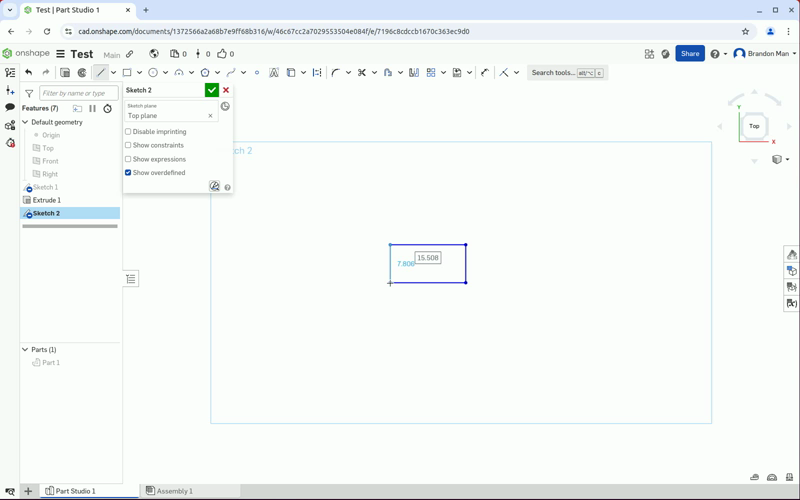
key_up(shift)
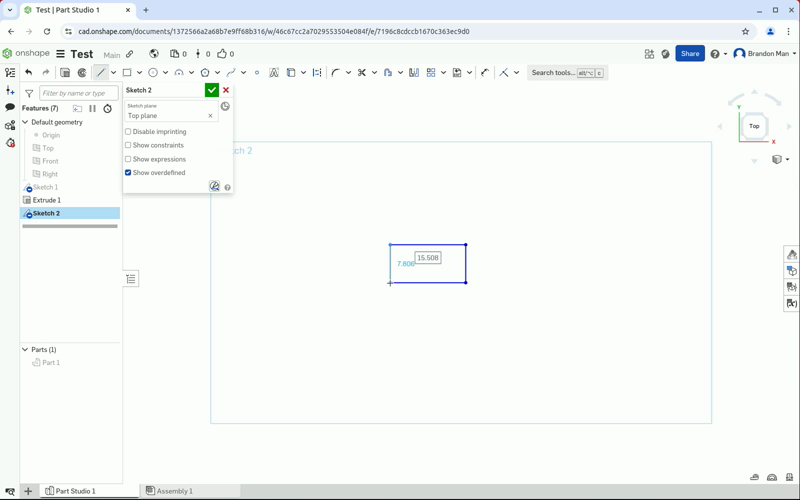
click(390, 282)
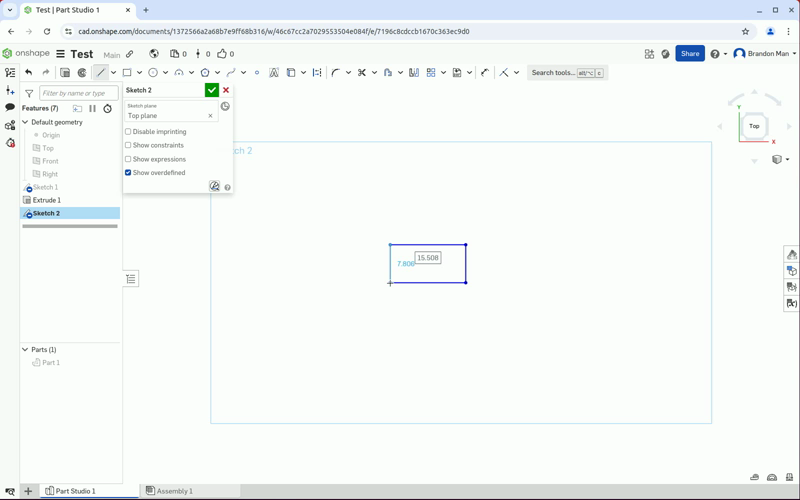
key(esc)
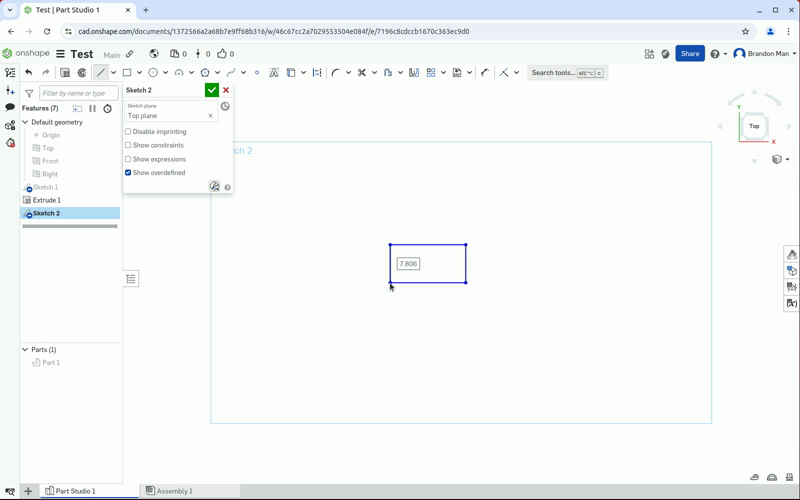
key(c)
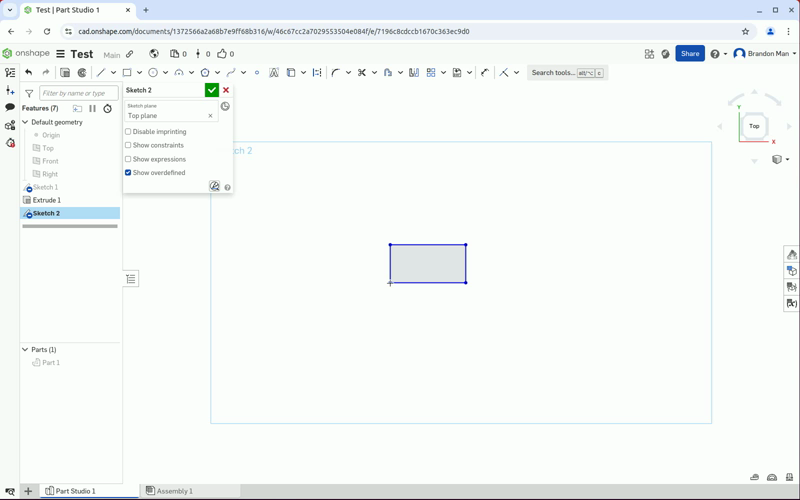
key_down(shift)
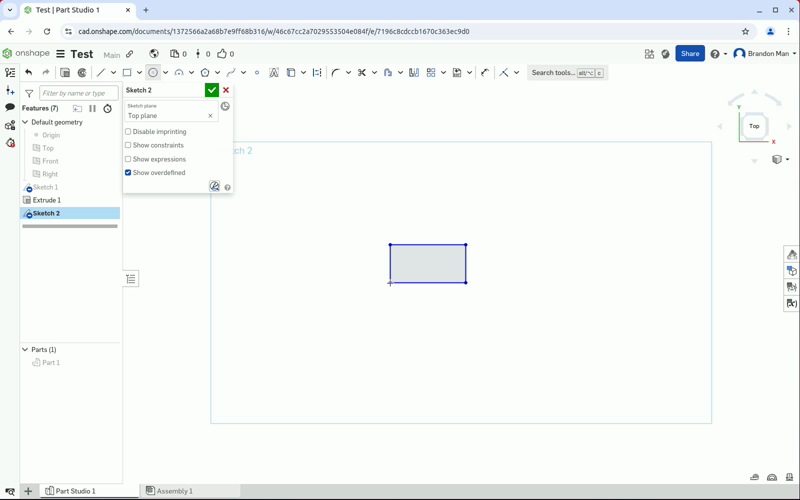
mouse_move(428, 264)
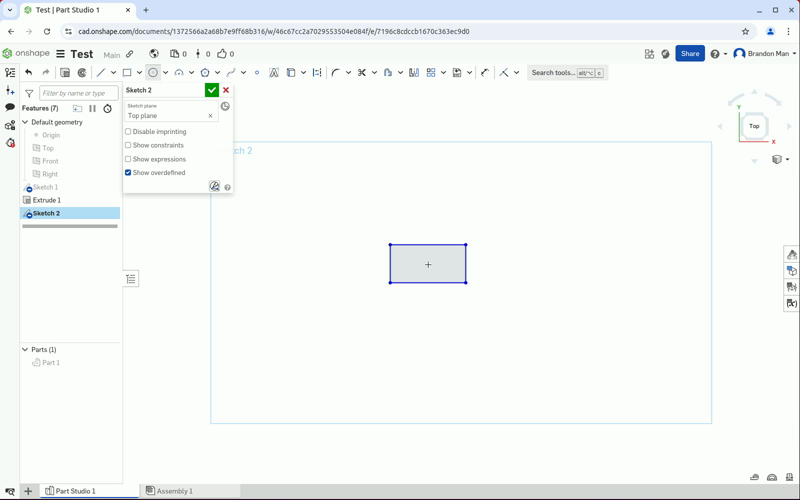
click(428, 264)
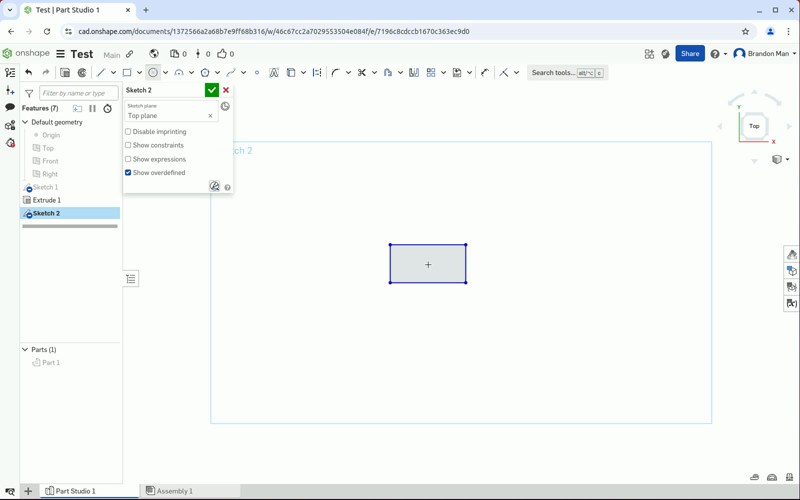
key_up(shift)
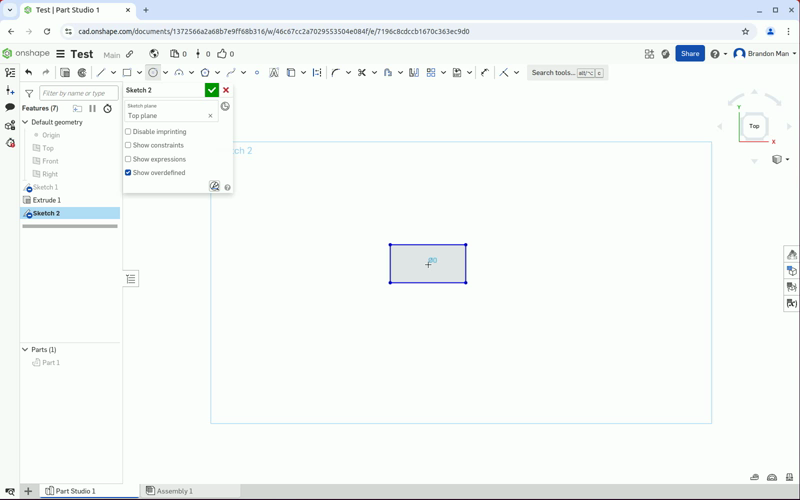
mouse_move(437, 264)
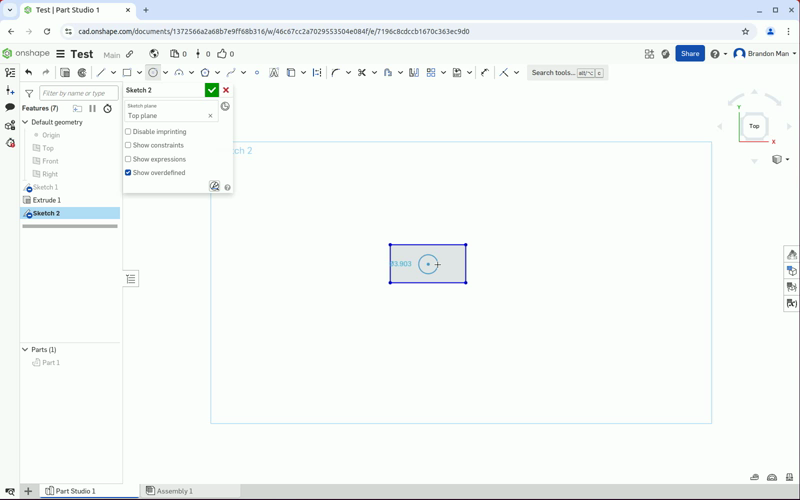
click(437, 264)
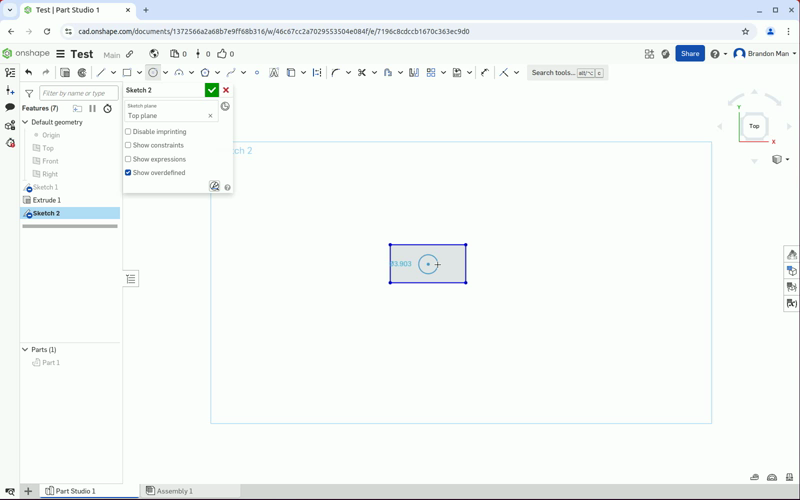
key(esc)
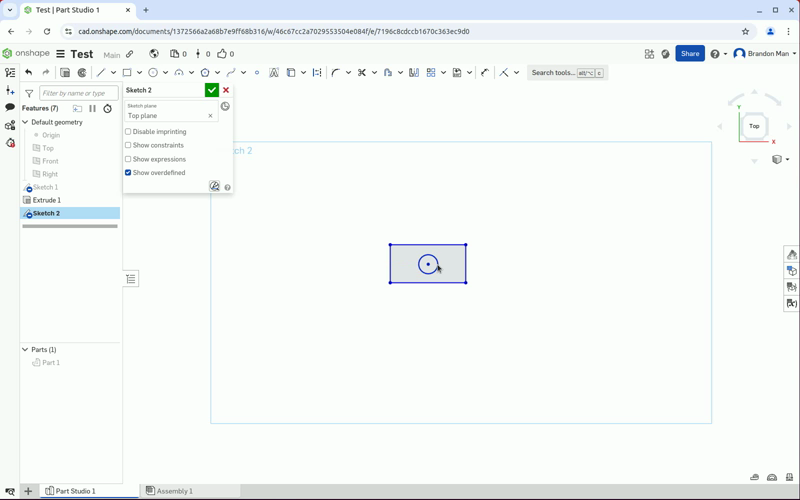
mouse_move(419, 276)
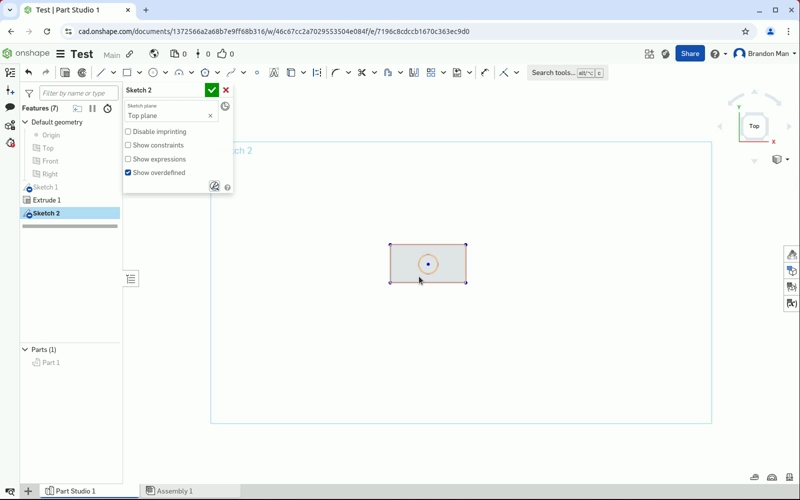
click(419, 276)
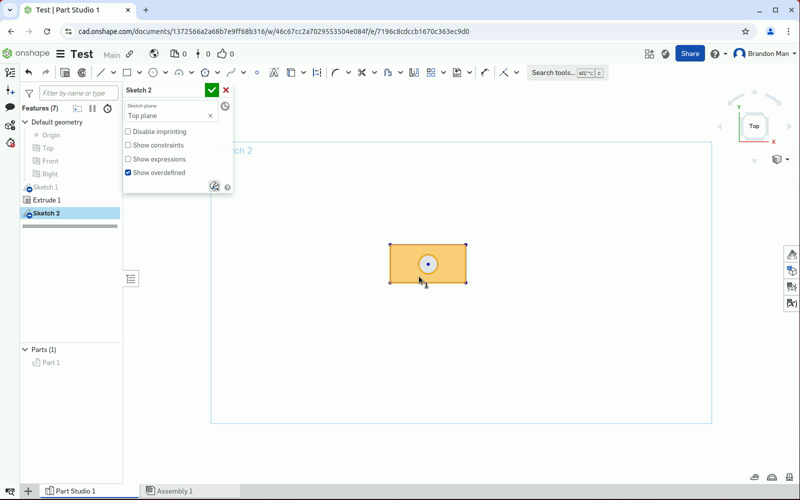
mouse_move(73, 352)
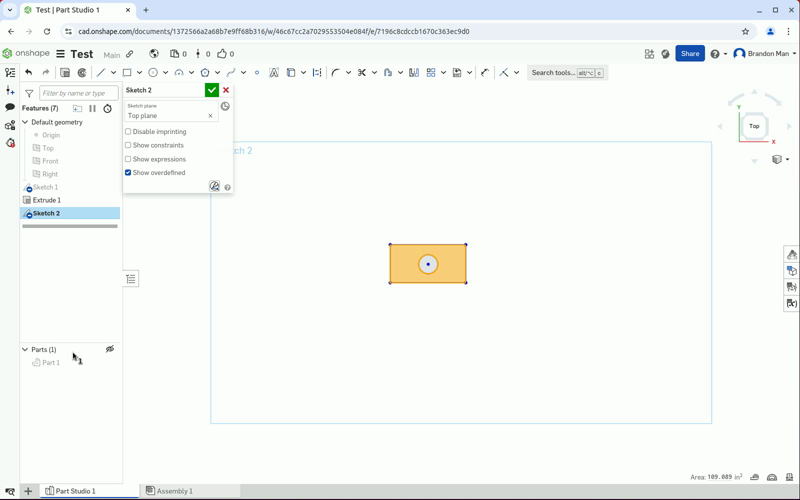
key(shift+y)
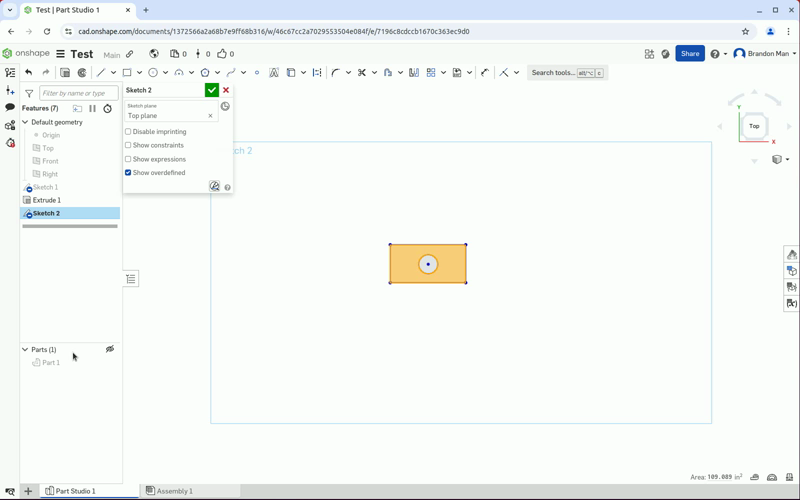
key(shift+e)
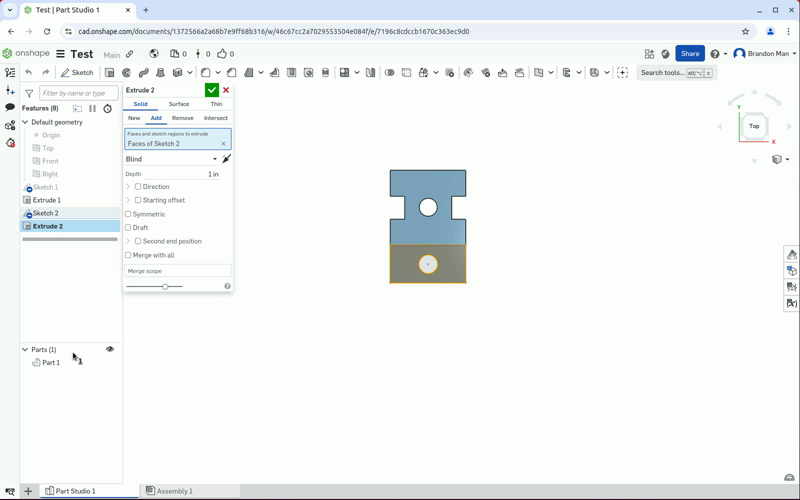
mouse_move(143, 106)
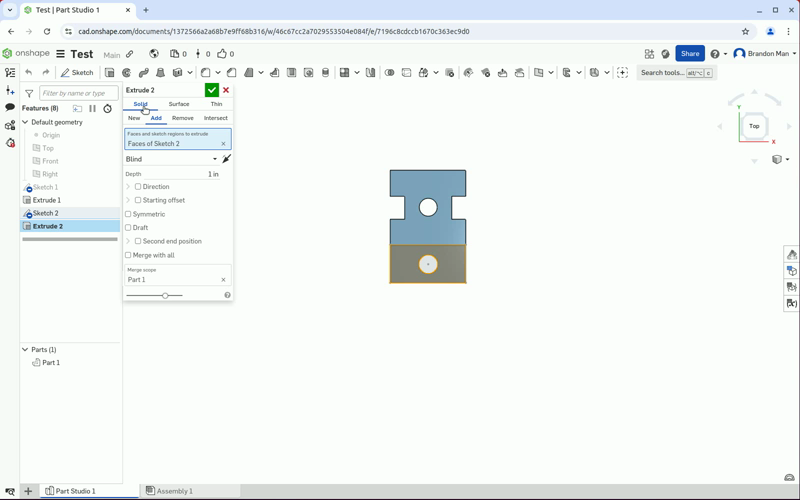
click(143, 106)
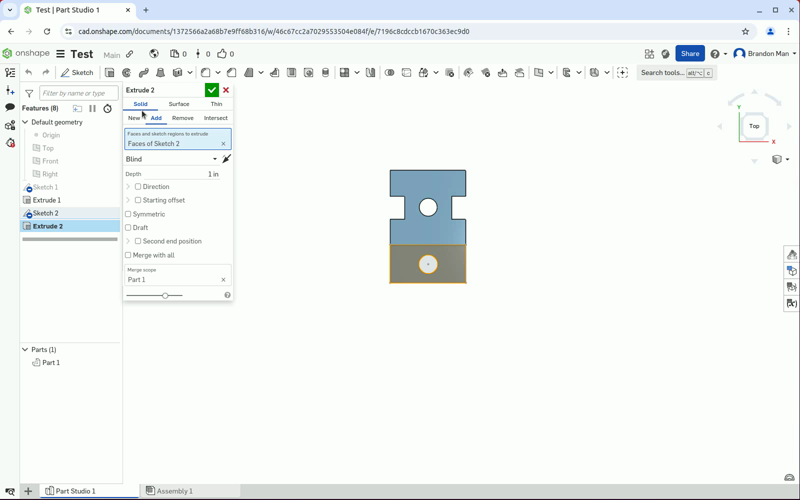
mouse_move(137, 120)
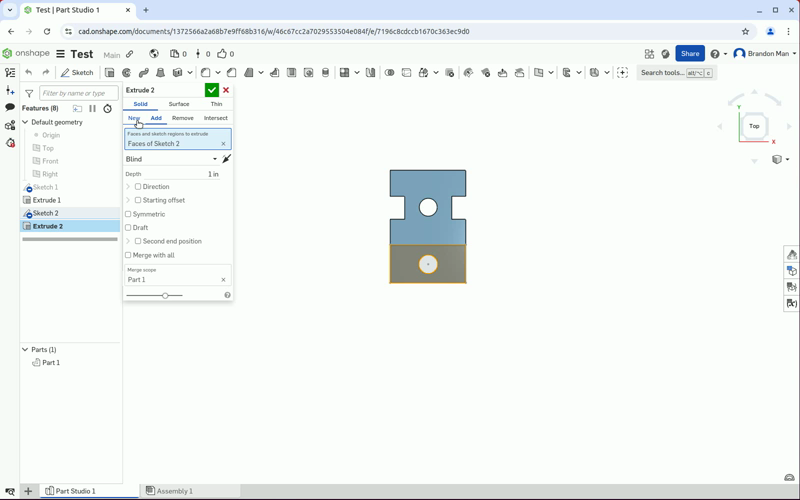
click(137, 120)
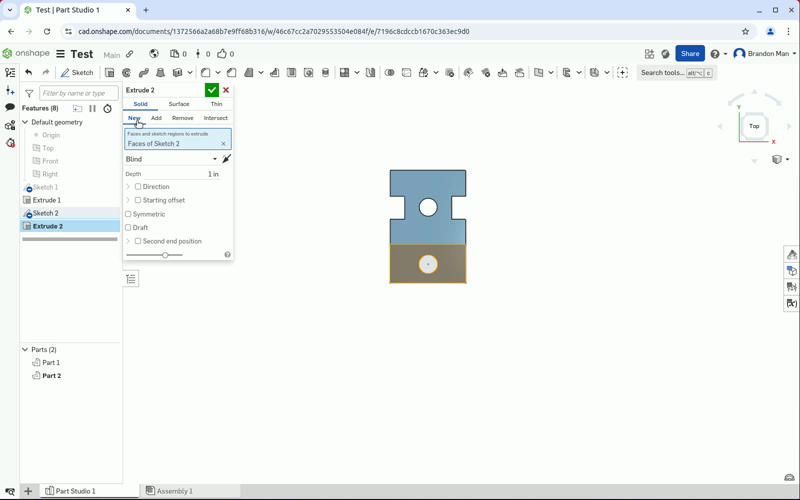
key(tab, 4)
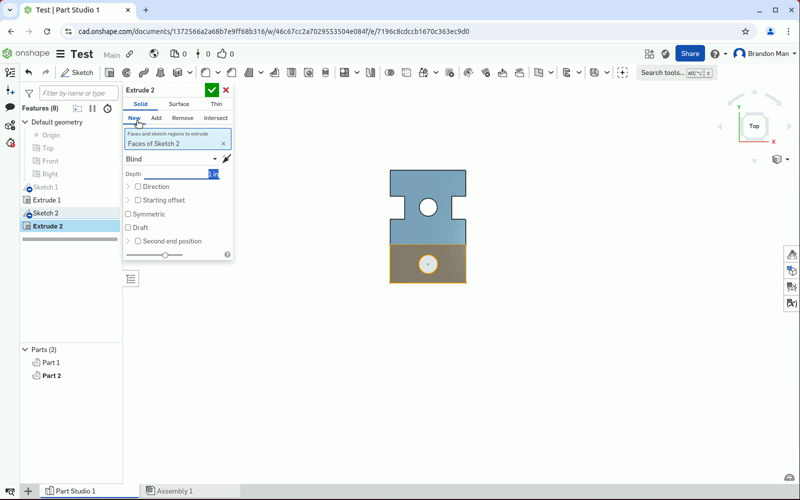
text(3.851)
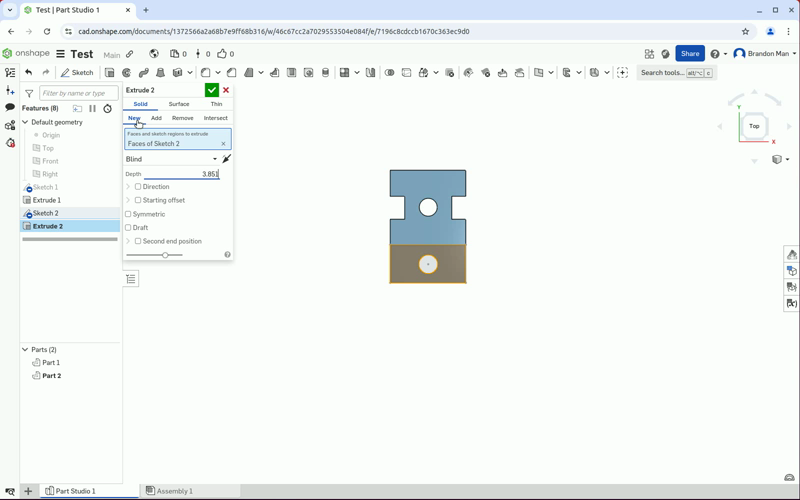
key(enter)
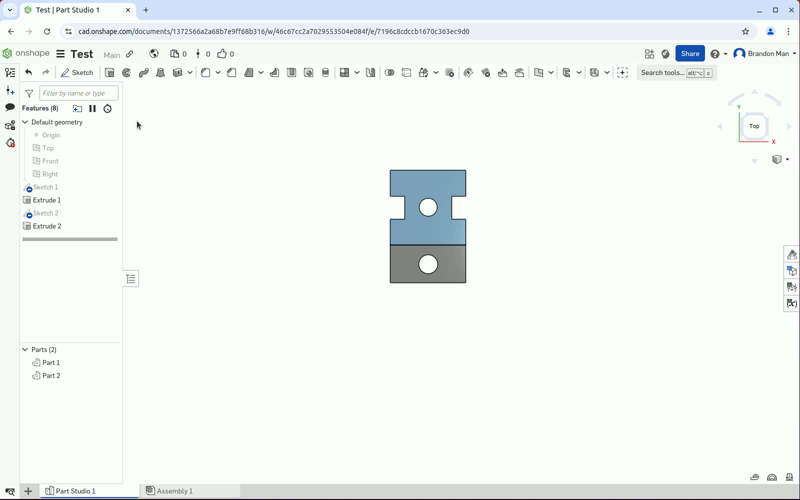
key(shift+h)
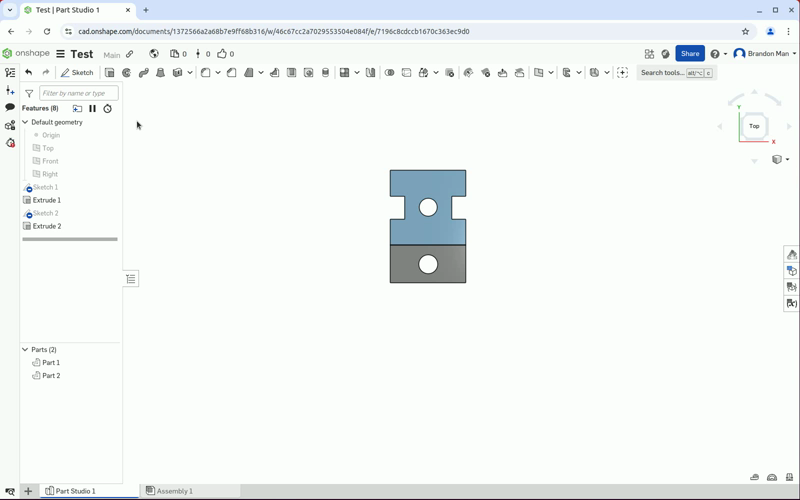
key(shift+h)
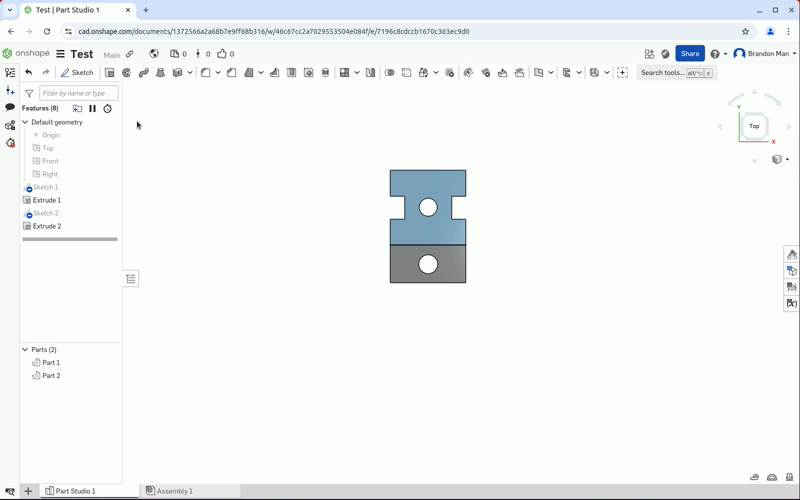
mouse_move(73, 189)
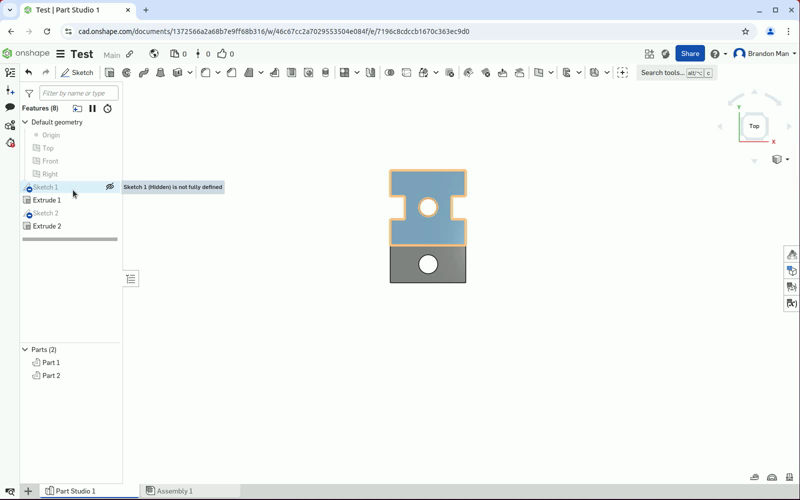
click(73, 189)
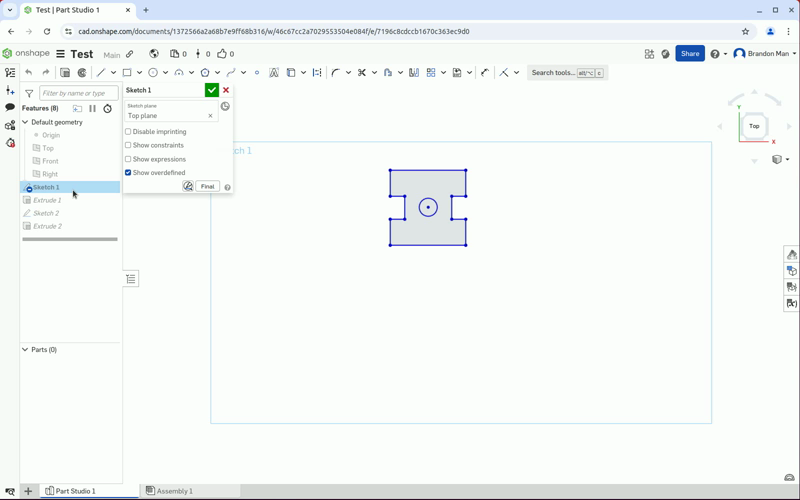
mouse_move(229, 92)
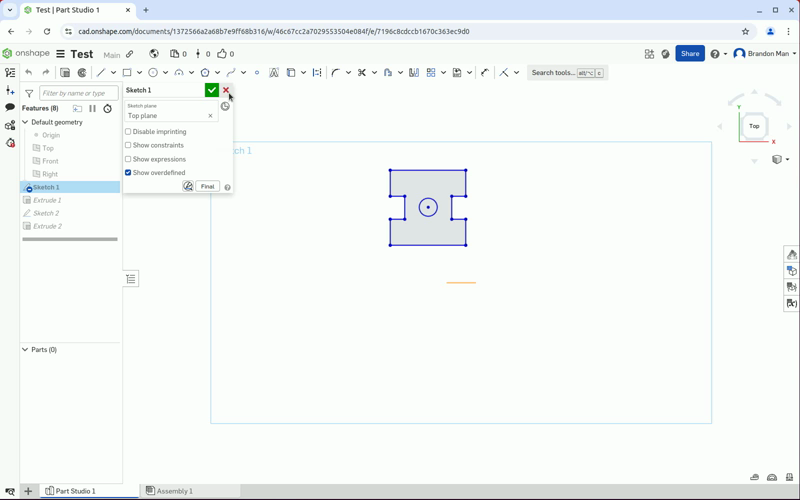
click(229, 92)
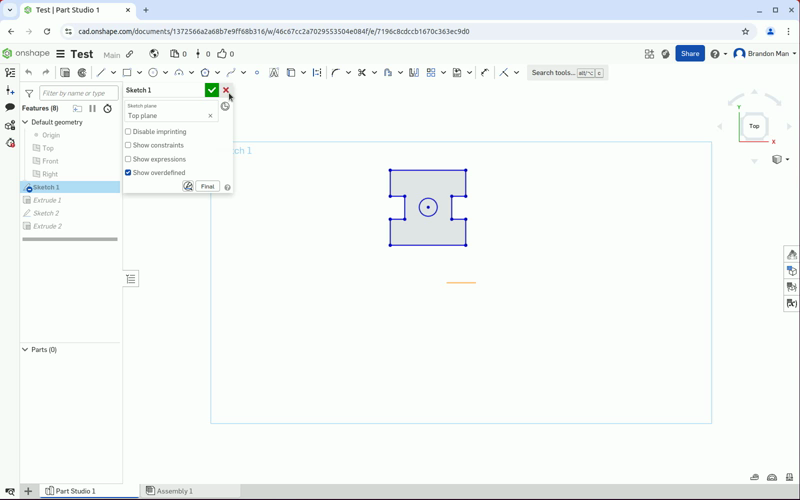
key(shift+s)
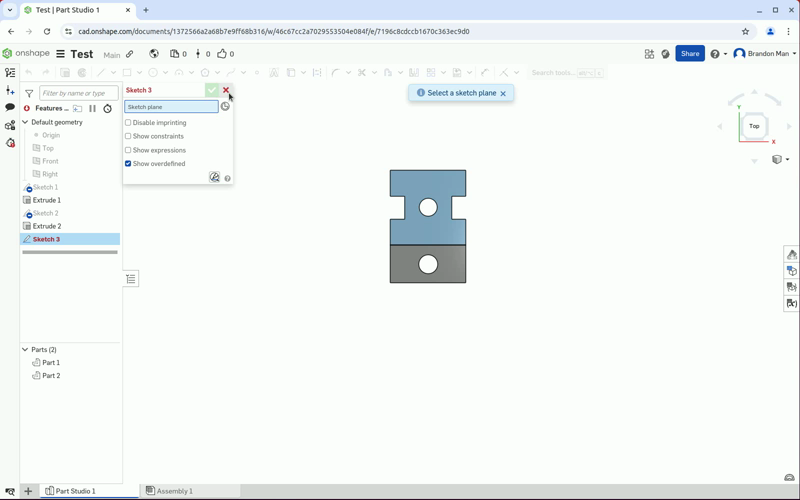
mouse_move(73, 150)
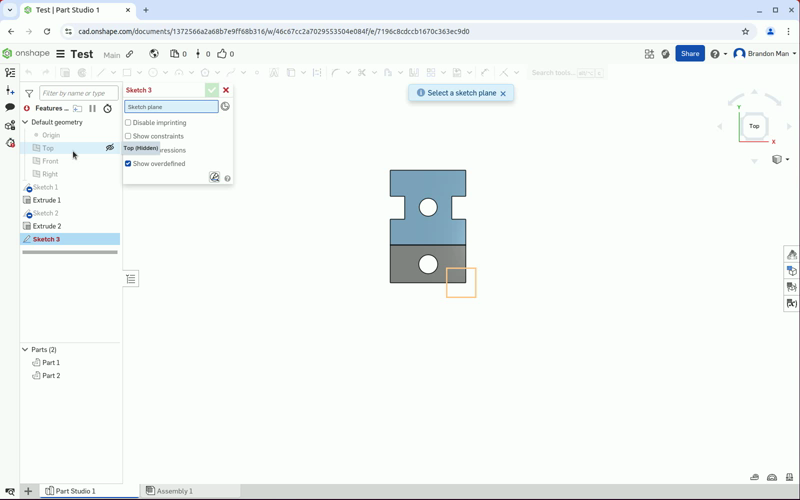
click(73, 150)
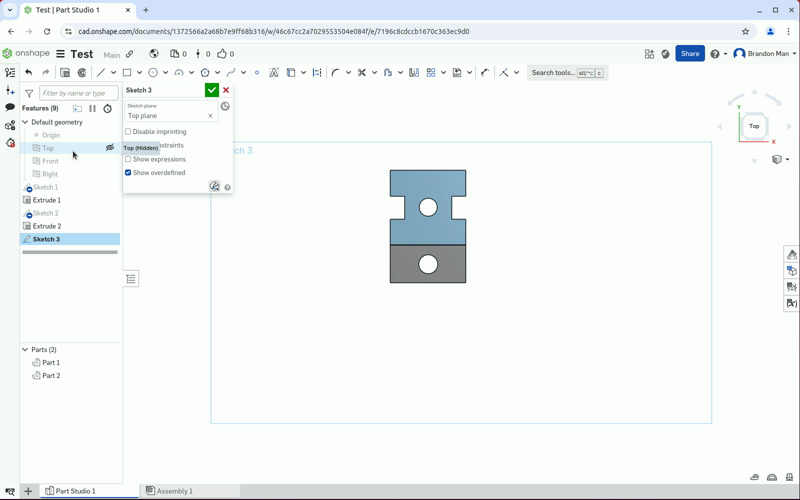
mouse_move(73, 352)
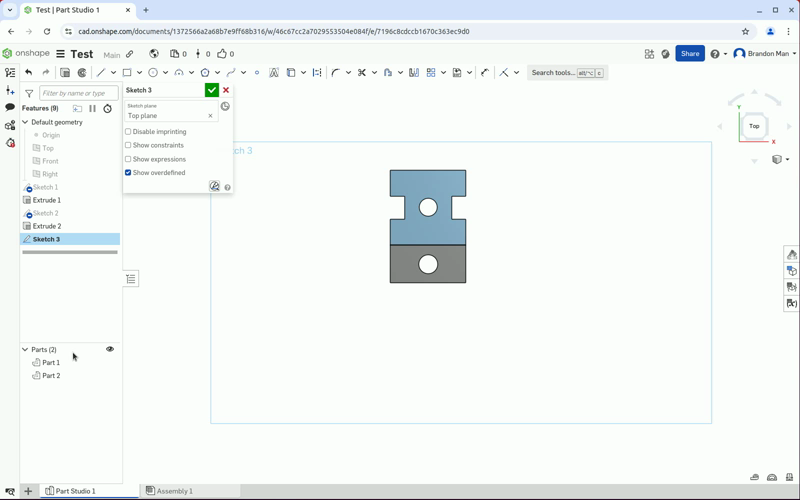
key(y)
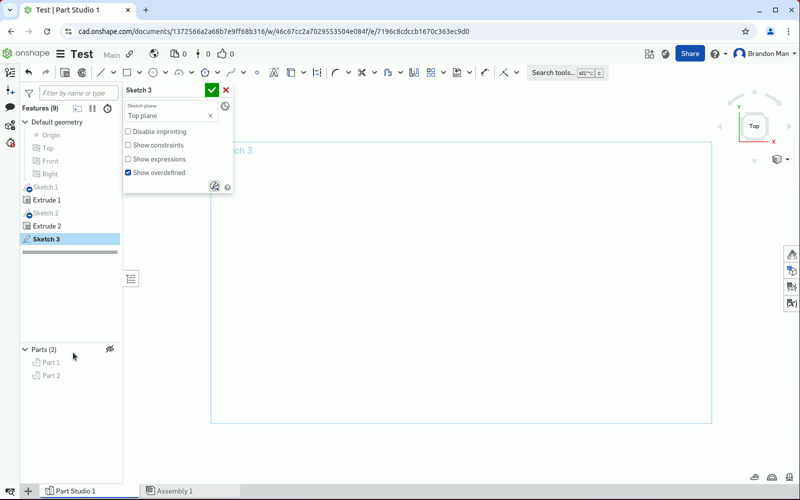
key(l)
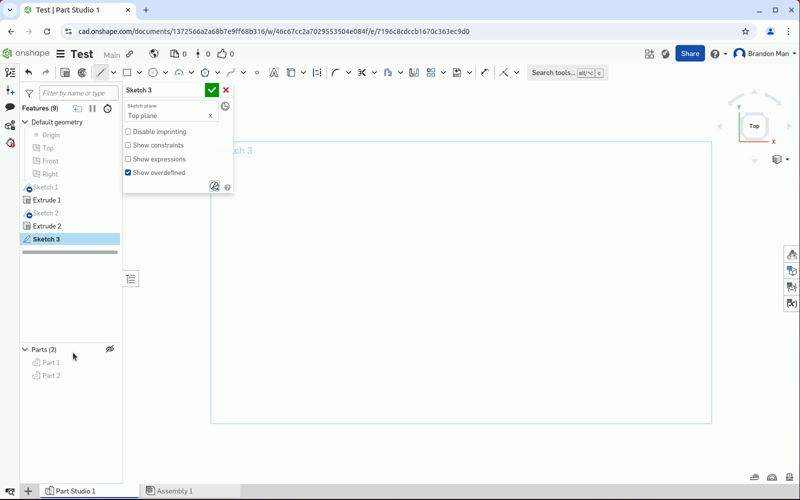
key_down(shift)
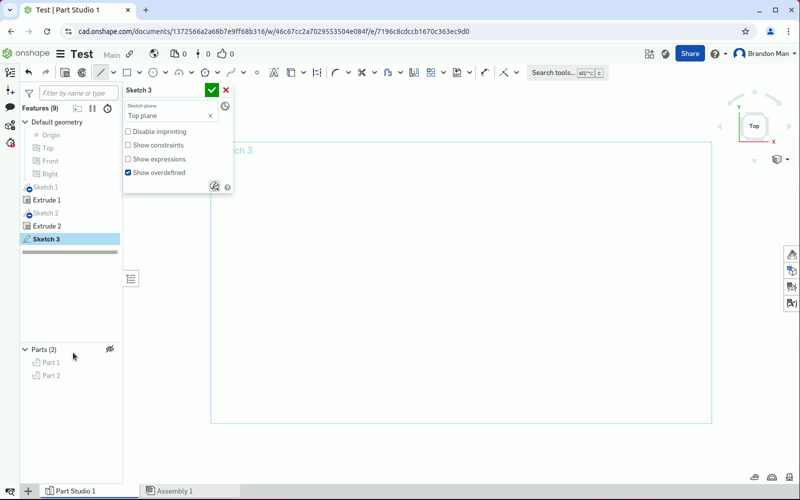
mouse_move(390, 218)
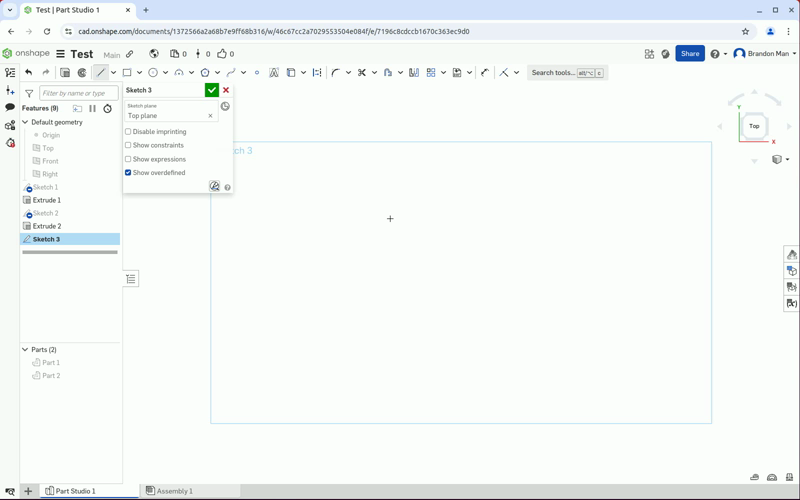
click(390, 218)
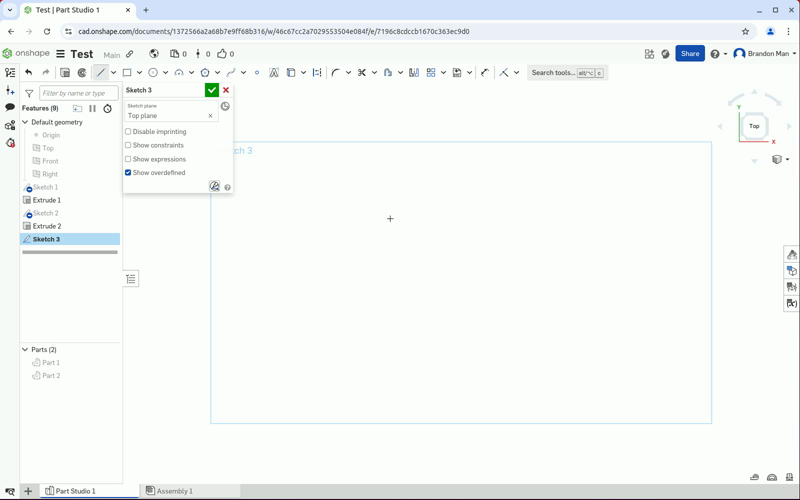
key_up(shift)
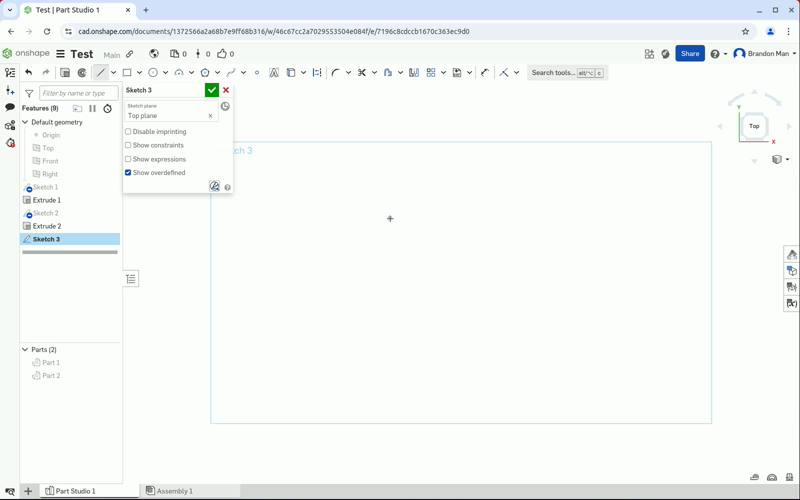
key_down(shift)
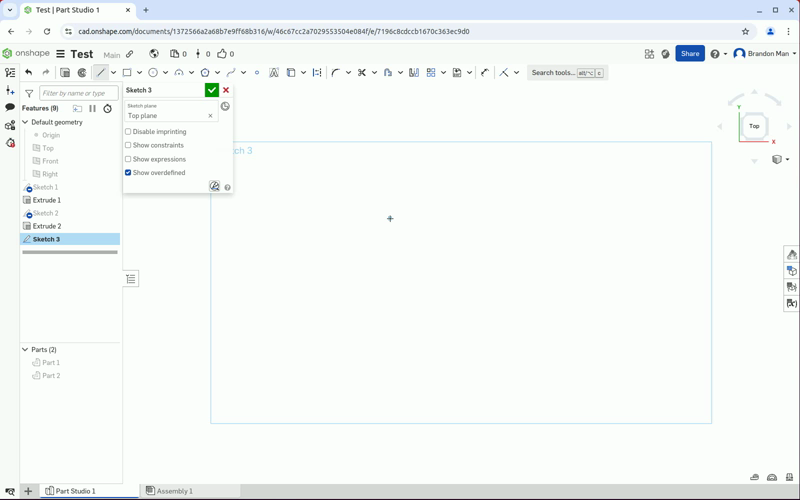
mouse_move(420, 218)
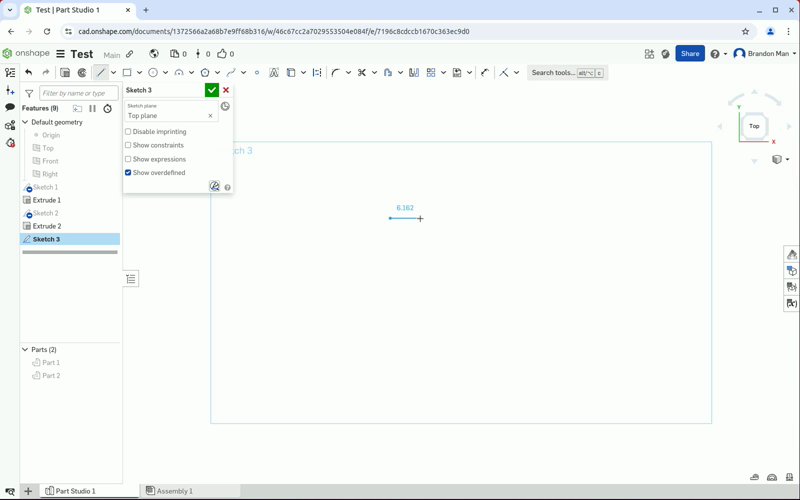
mouse_move(404, 218)
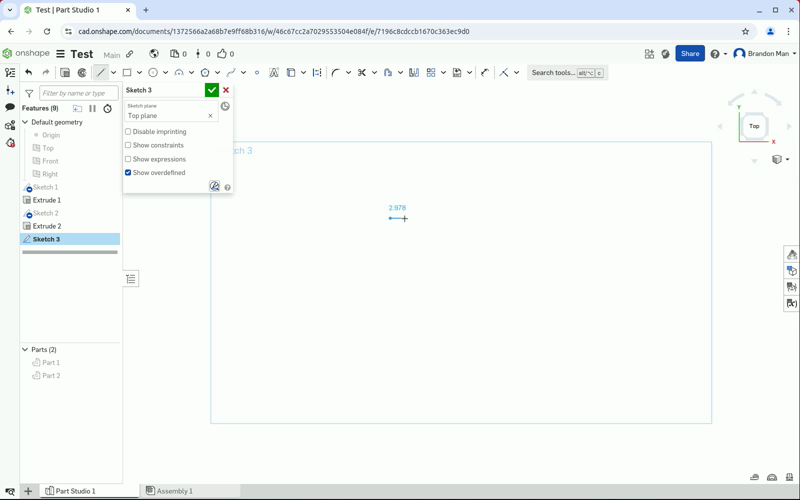
click(404, 218)
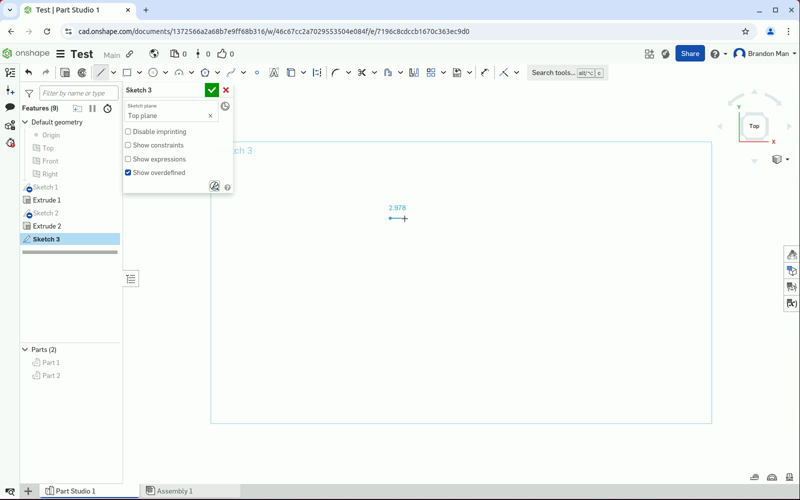
key_up(shift)
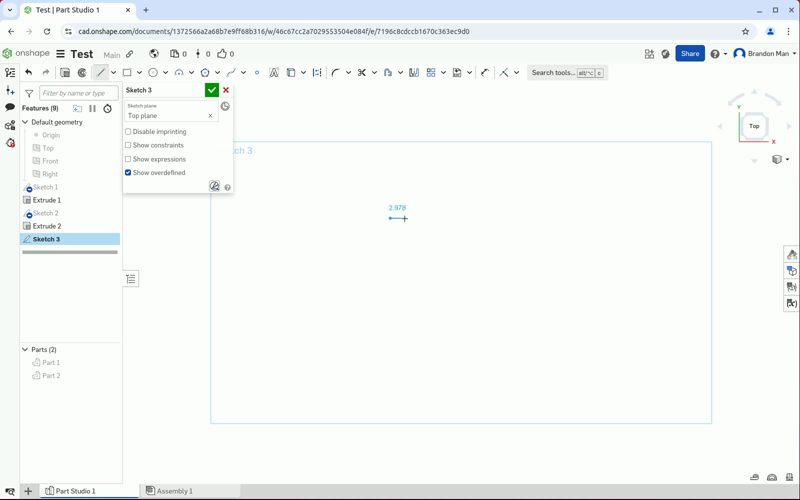
key_down(shift)
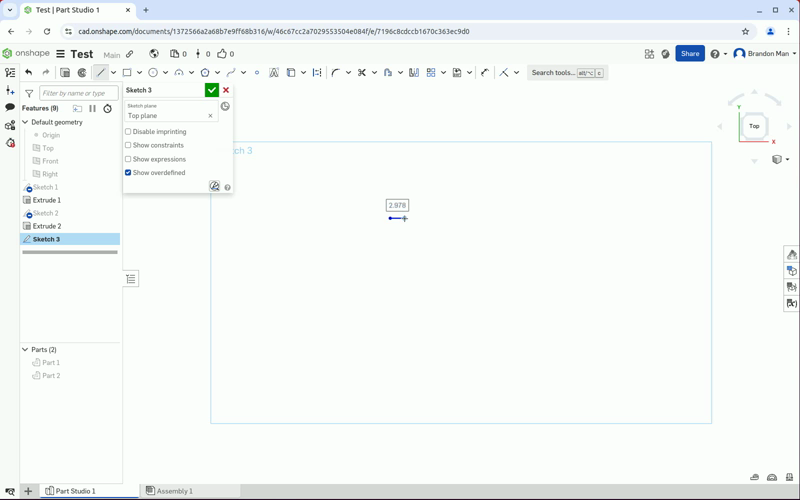
mouse_move(434, 218)
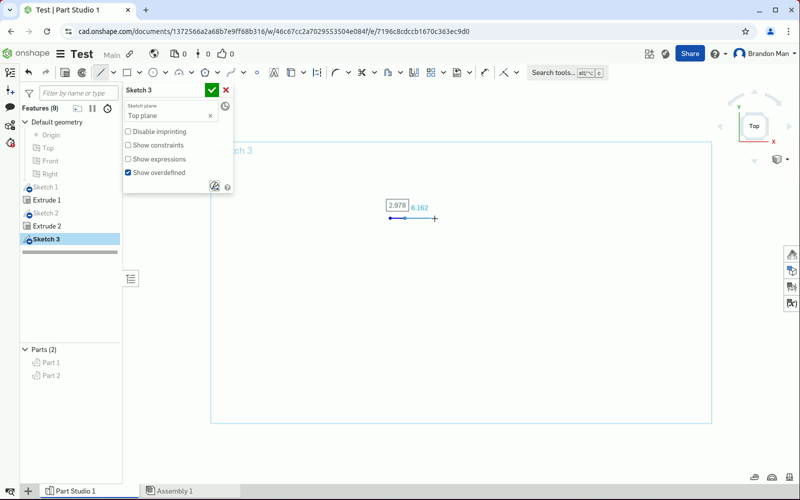
mouse_move(404, 195)
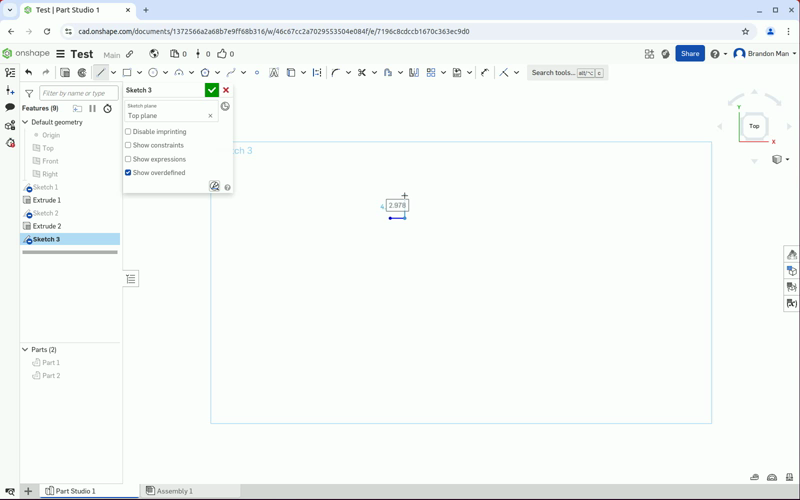
click(404, 195)
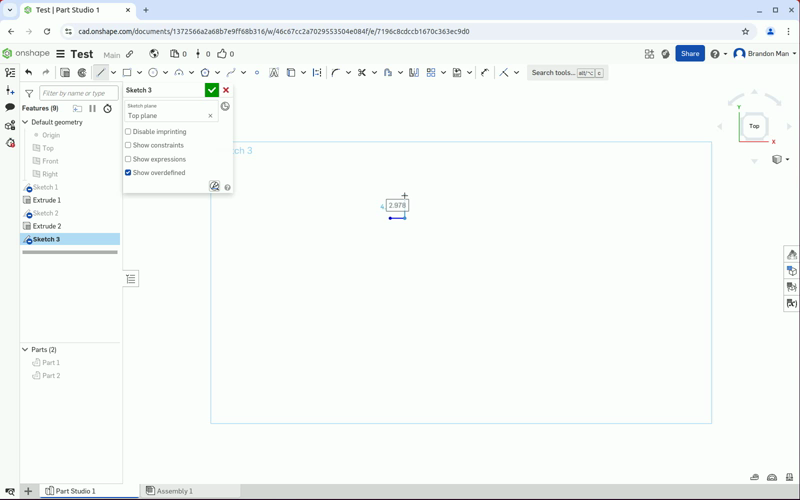
key_up(shift)
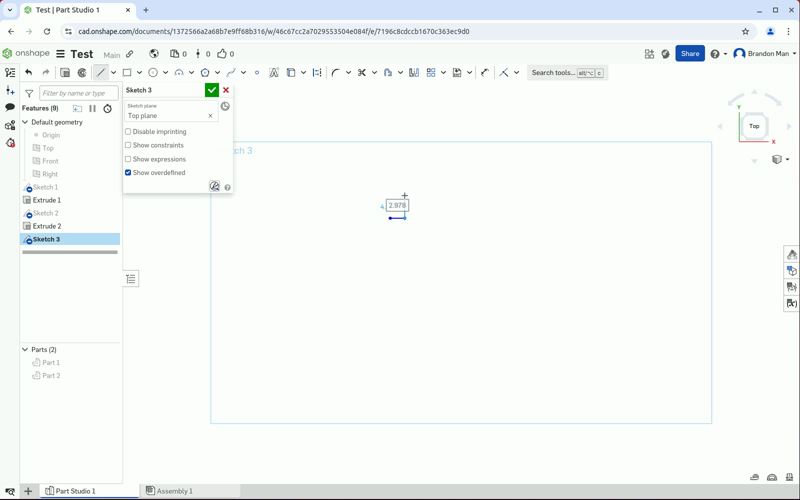
key_down(shift)
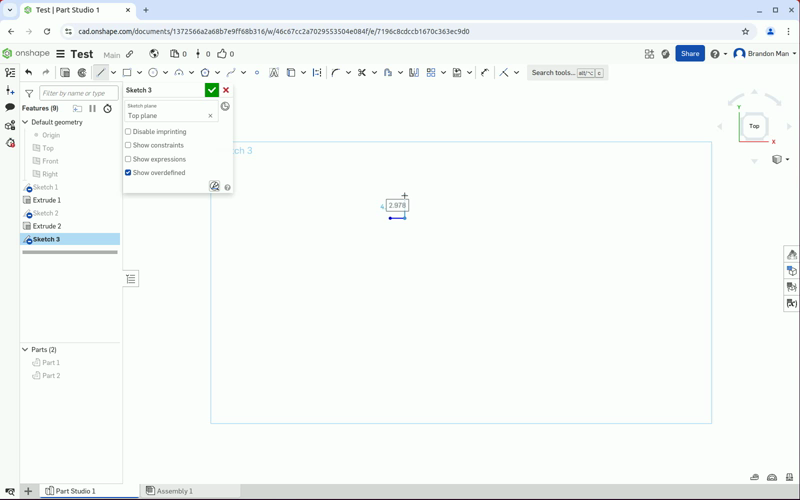
mouse_move(434, 195)
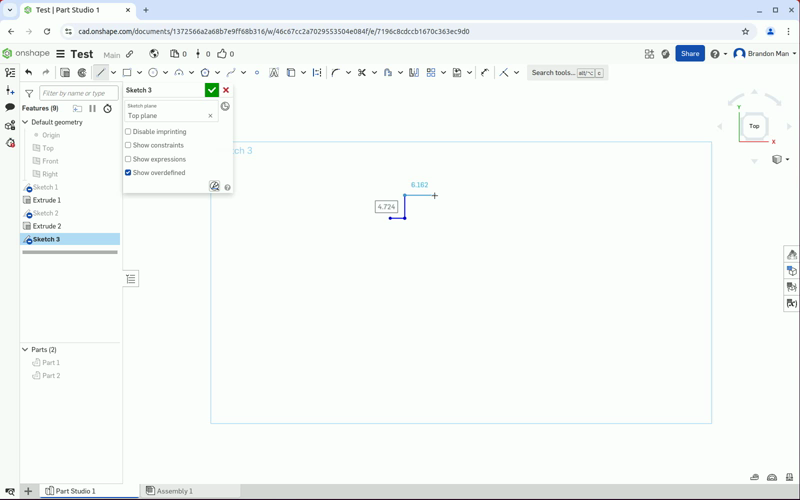
mouse_move(390, 195)
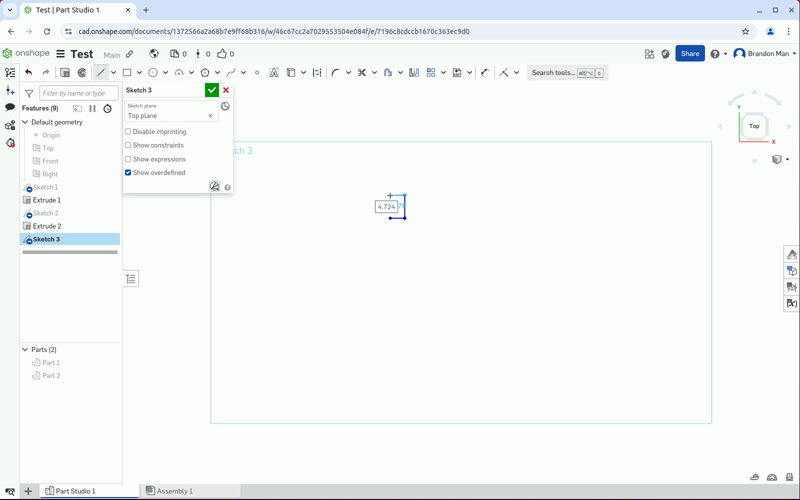
click(390, 195)
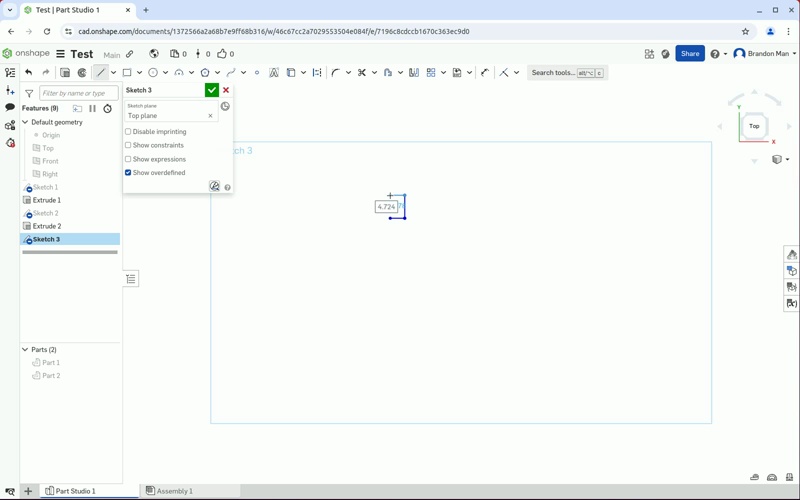
key_up(shift)
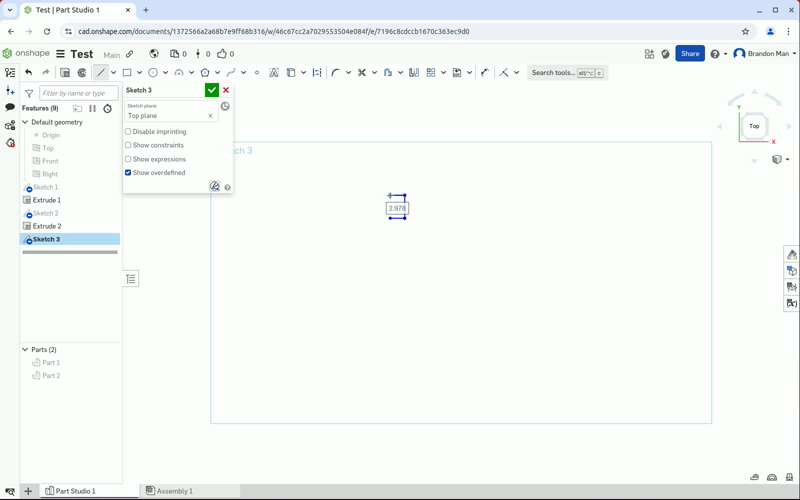
mouse_move(420, 195)
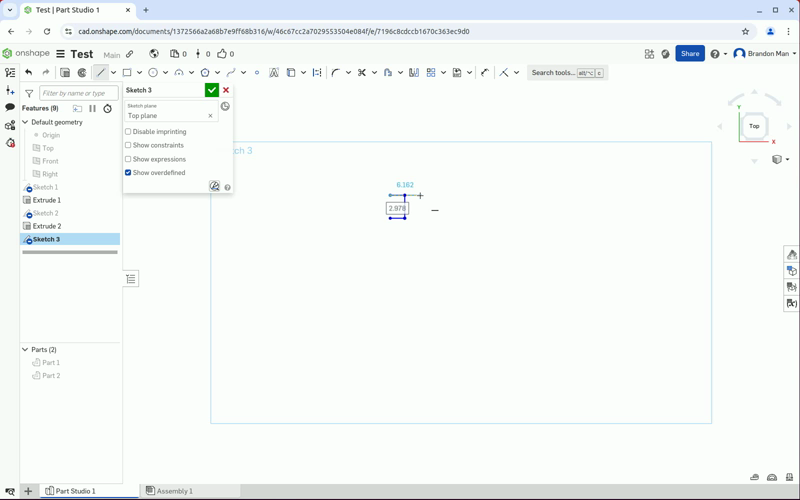
key_down(shift)
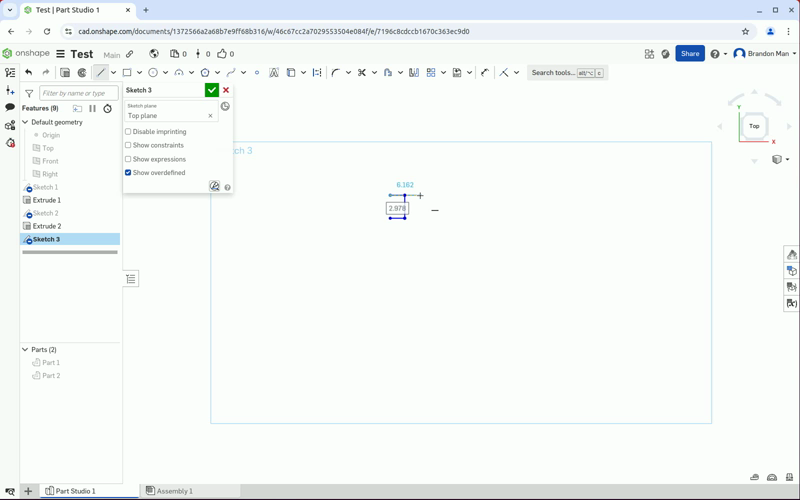
mouse_move(390, 218)
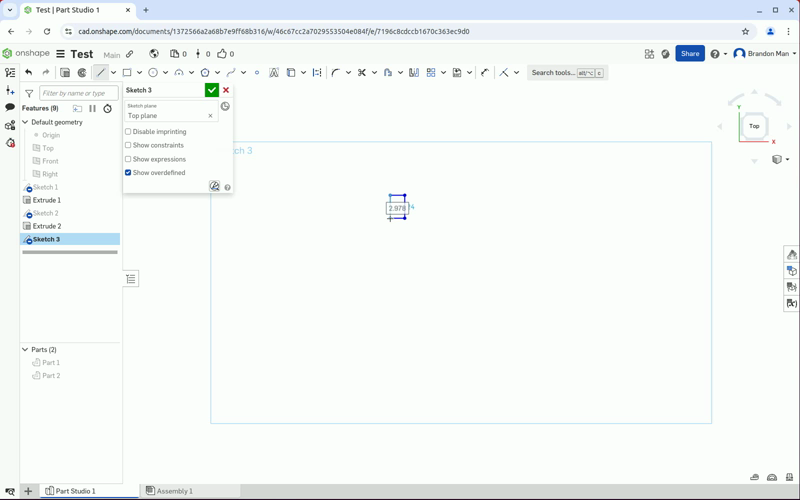
key_up(shift)
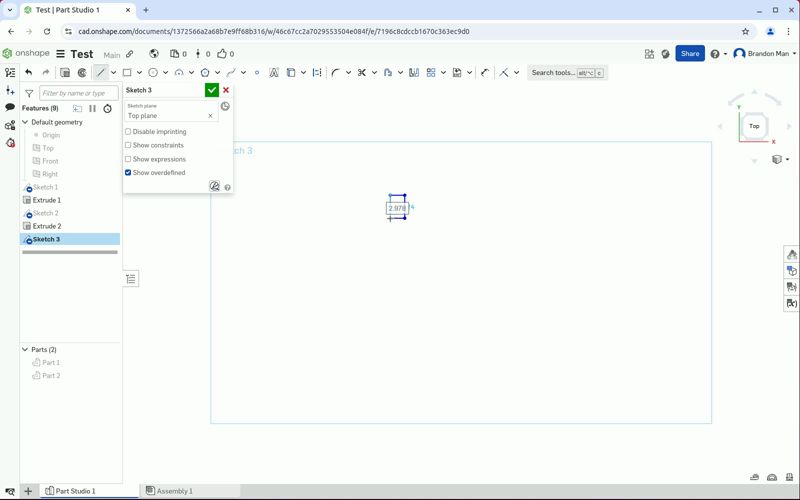
click(390, 218)
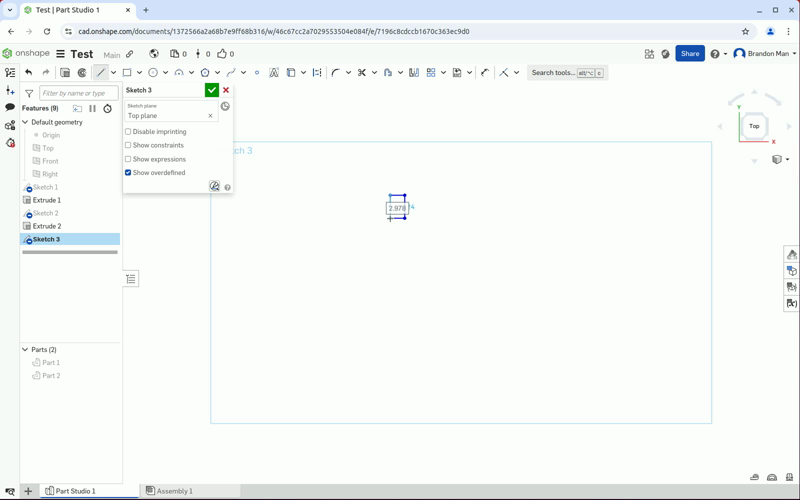
key(esc)
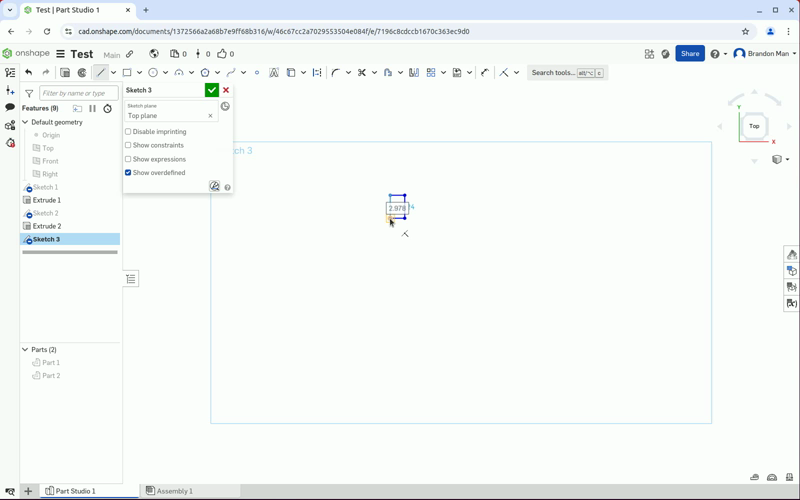
mouse_move(397, 216)
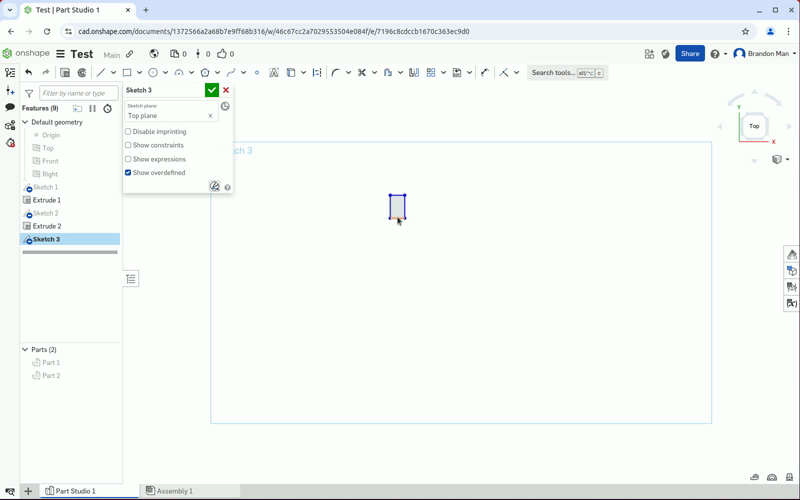
scroll(6)
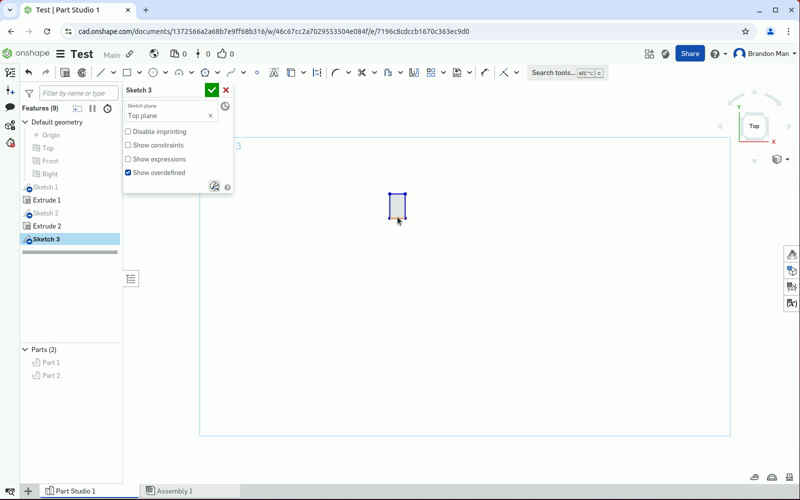
scroll(6)
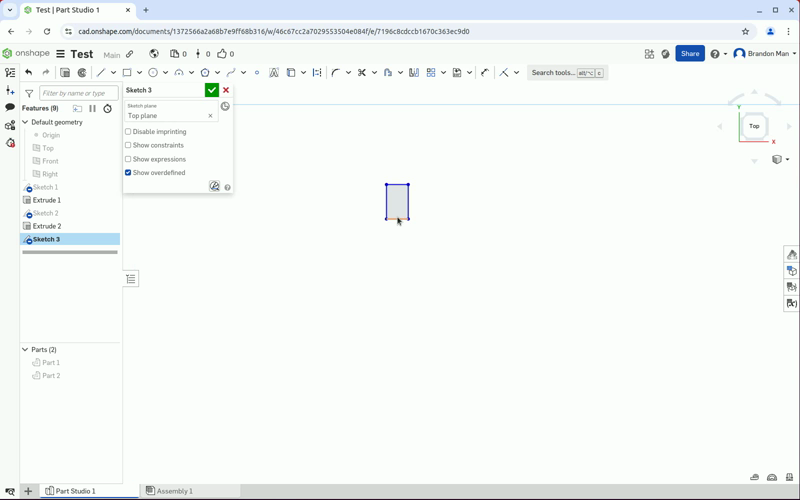
scroll(6)
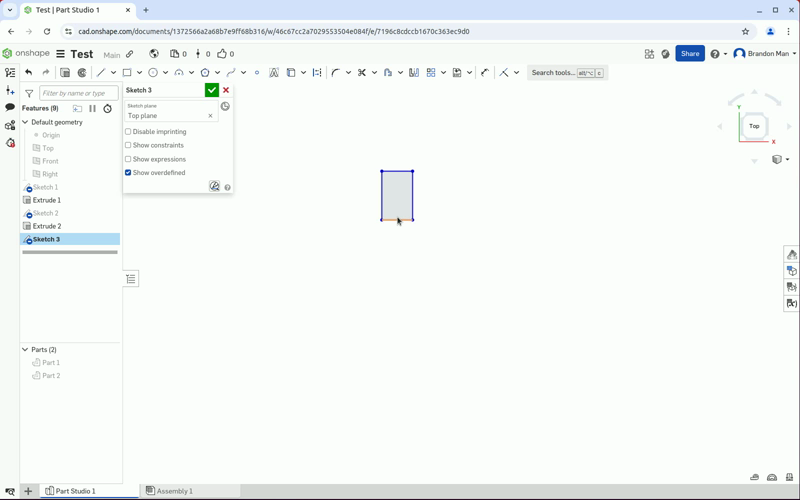
scroll(6)
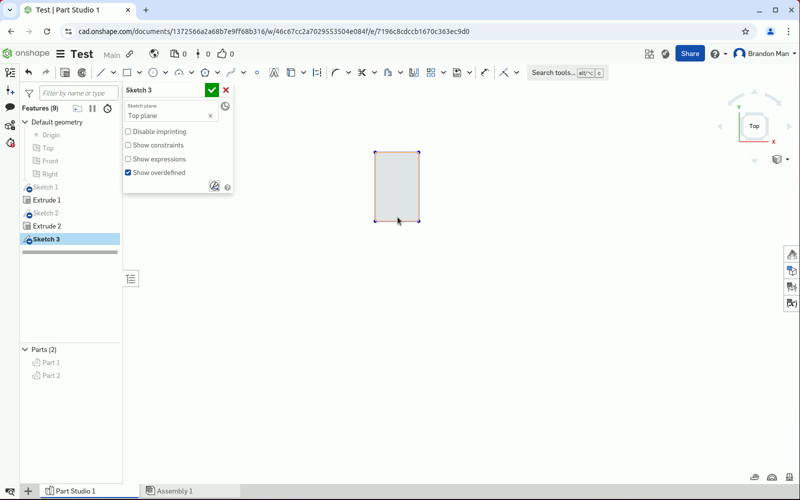
scroll(6)
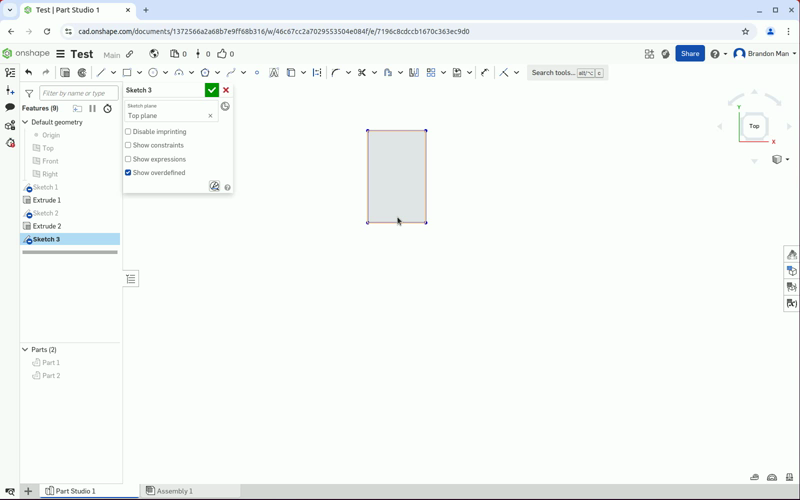
scroll(6)
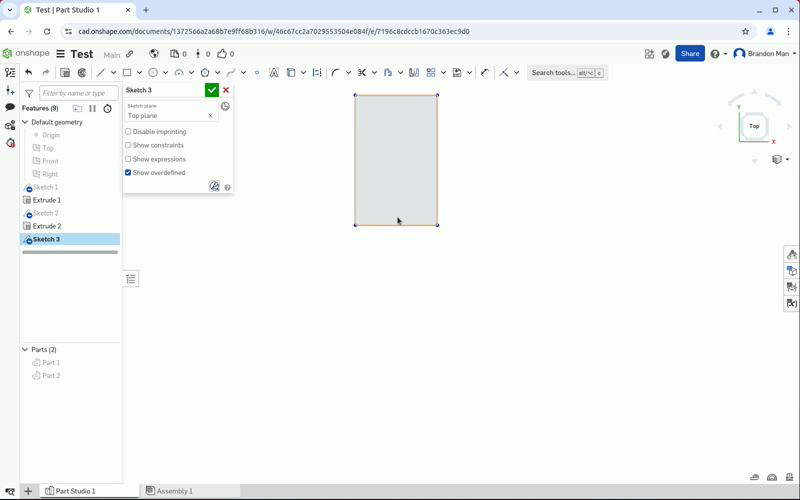
scroll(6)
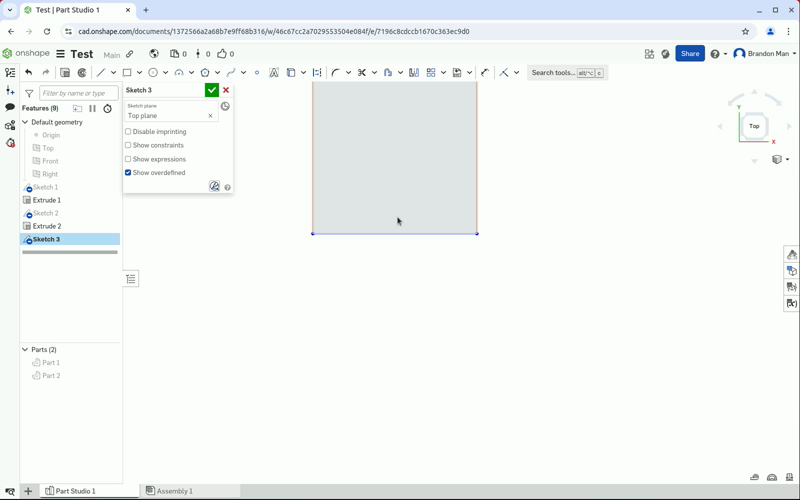
click(397, 216)
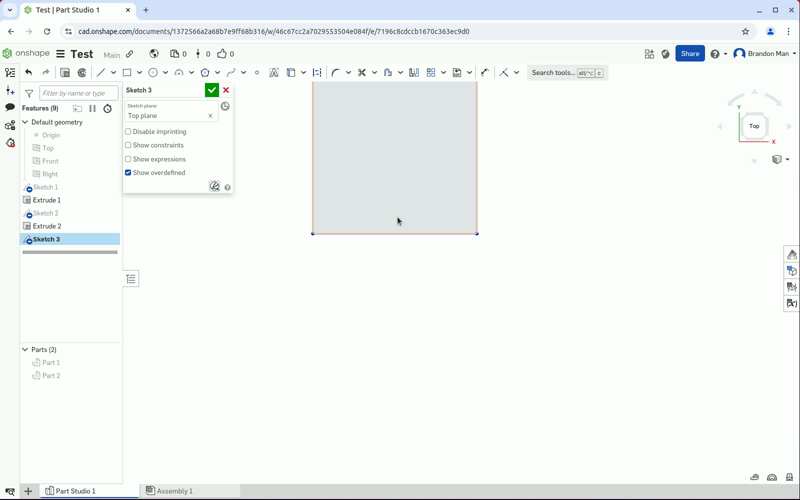
scroll(-6)
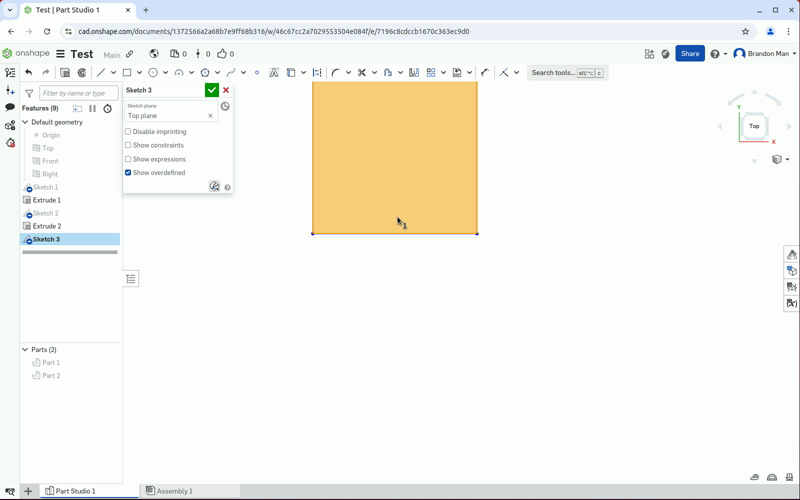
scroll(-6)
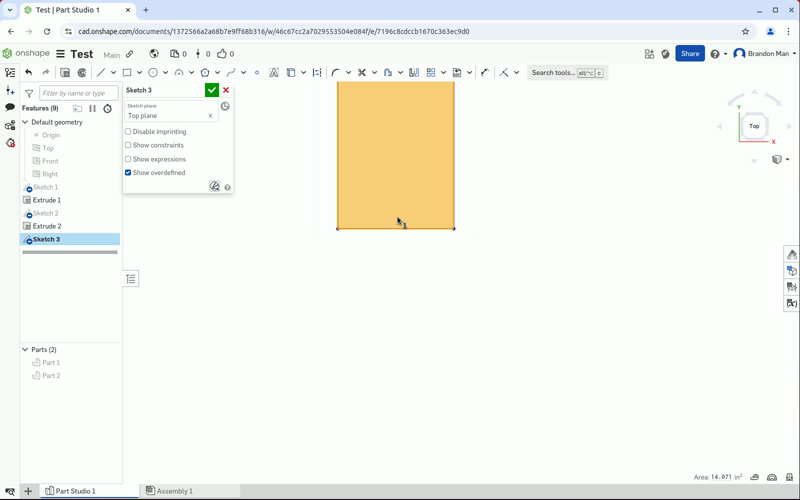
scroll(-6)
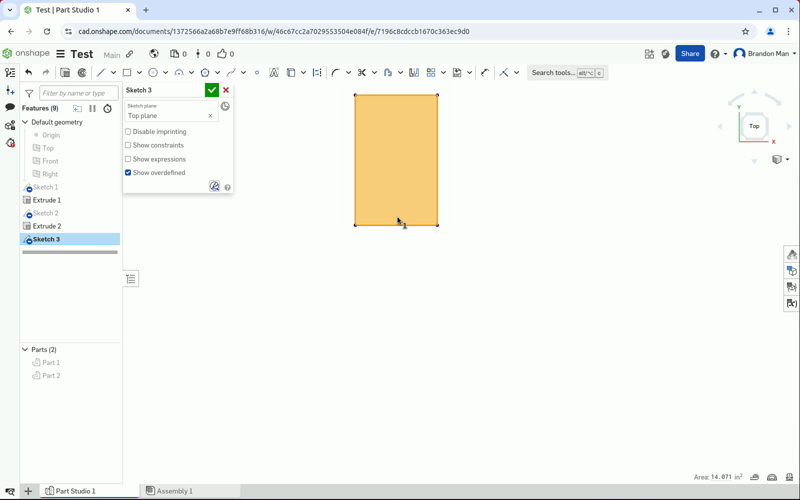
scroll(-6)
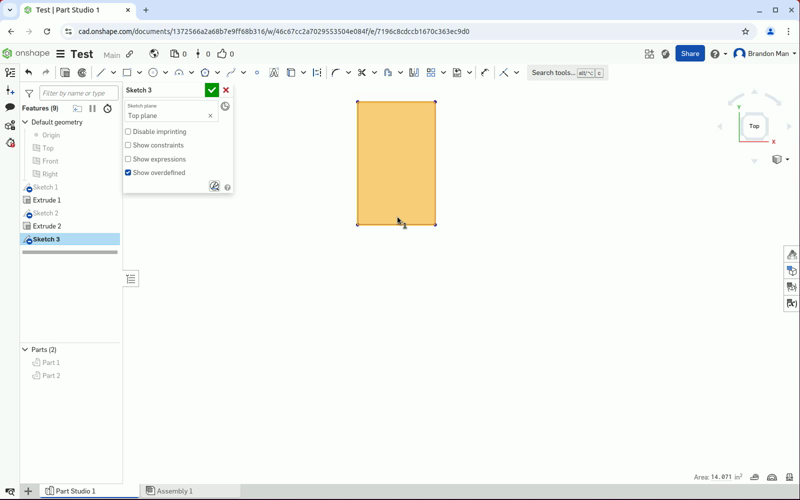
scroll(-6)
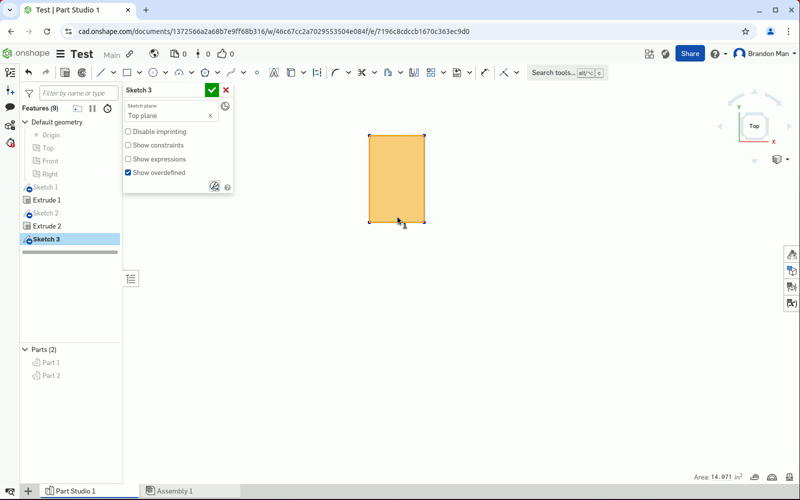
scroll(-6)
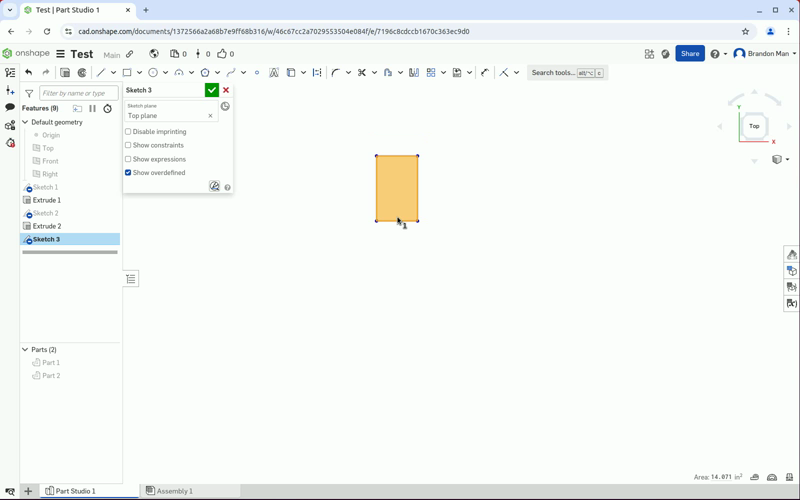
scroll(-6)
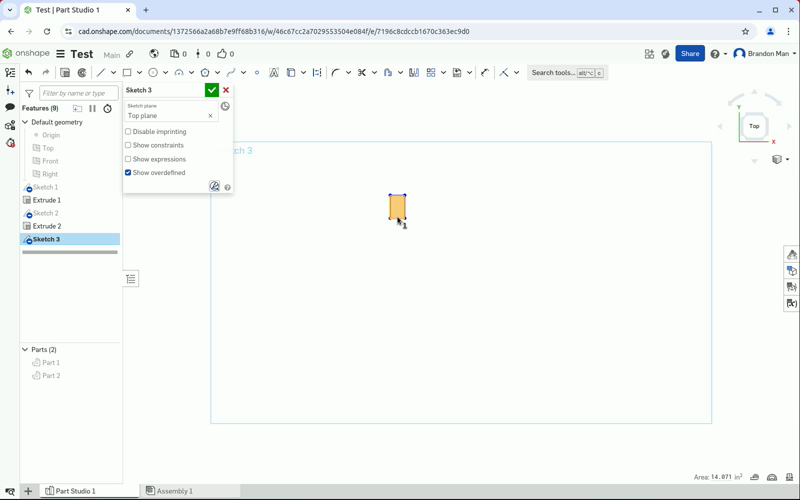
mouse_move(73, 352)
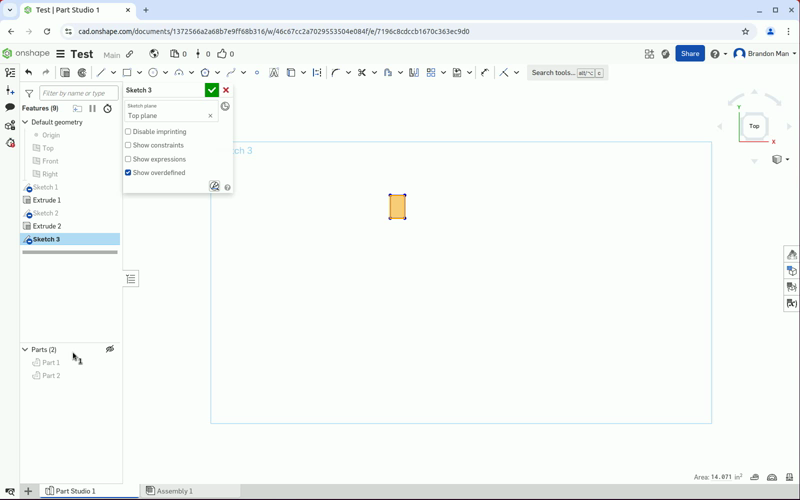
key(shift+y)
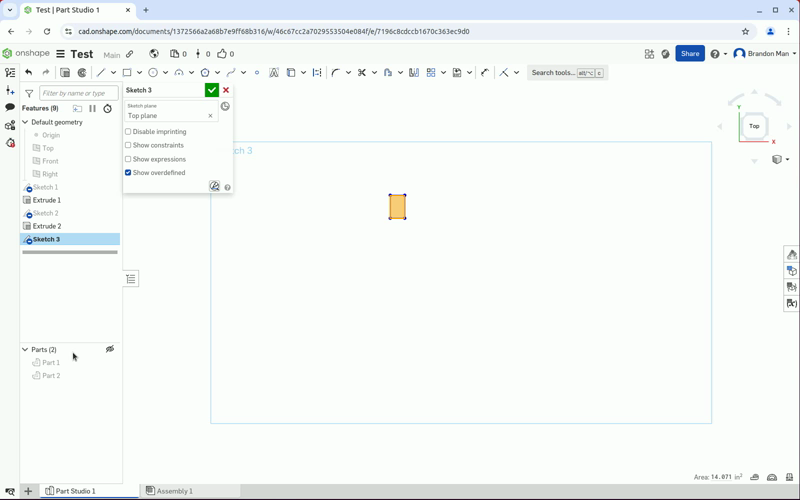
key(shift+e)
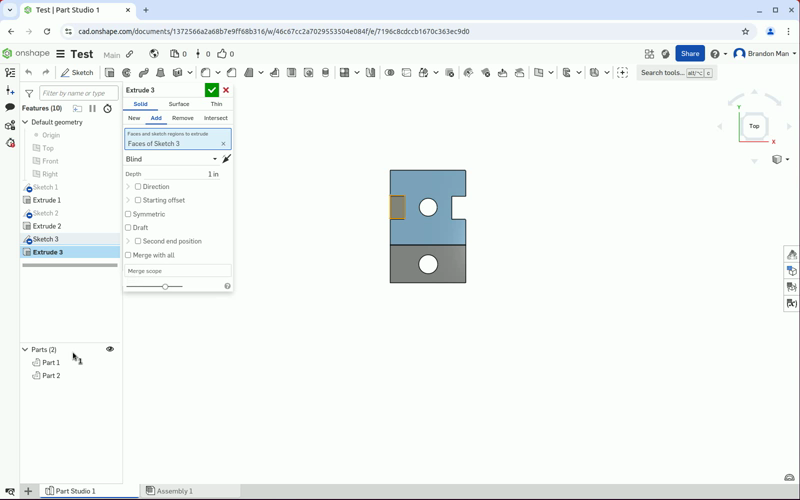
mouse_move(143, 106)
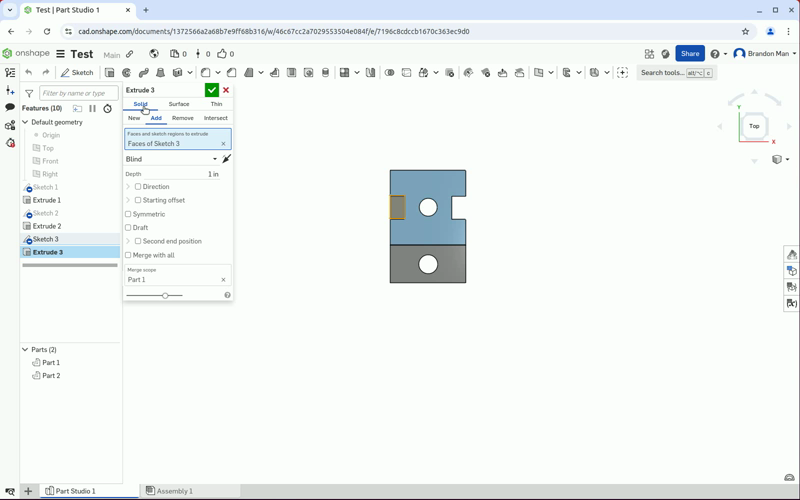
click(143, 106)
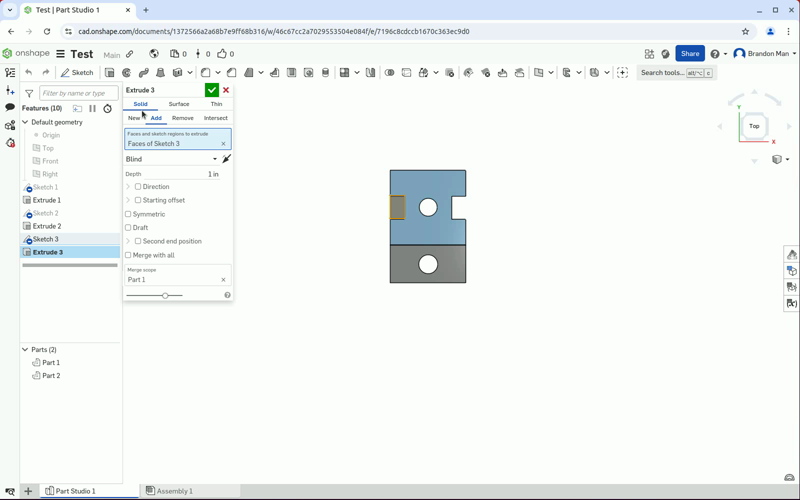
mouse_move(137, 120)
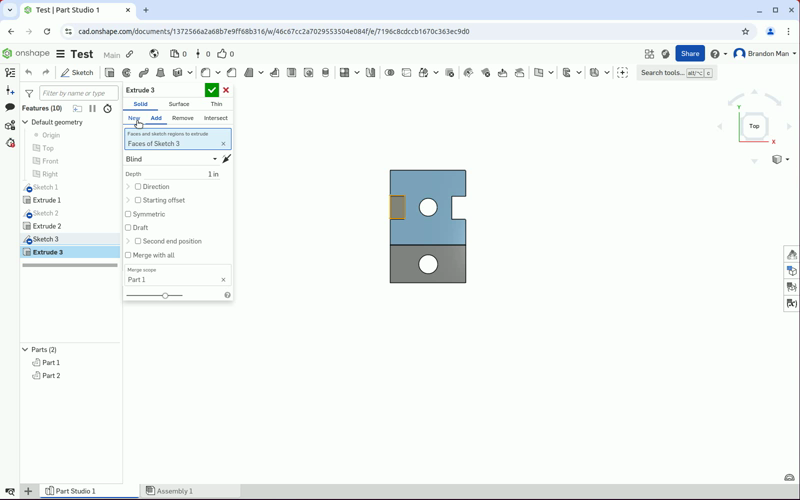
click(137, 120)
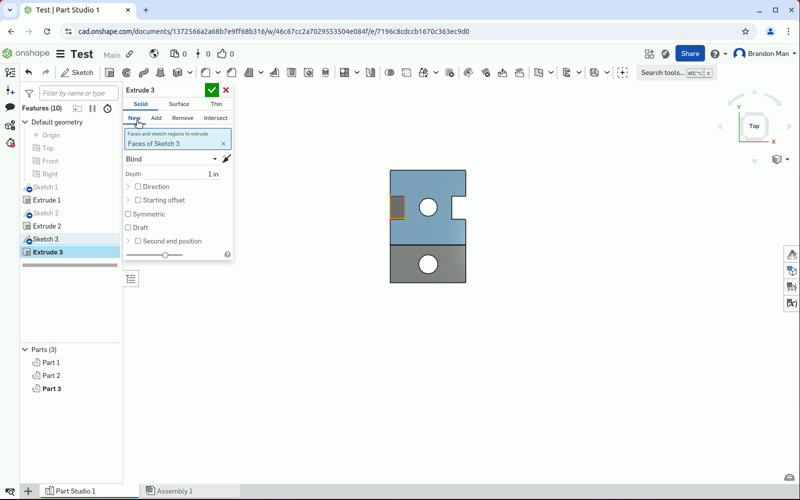
key(tab, 4)
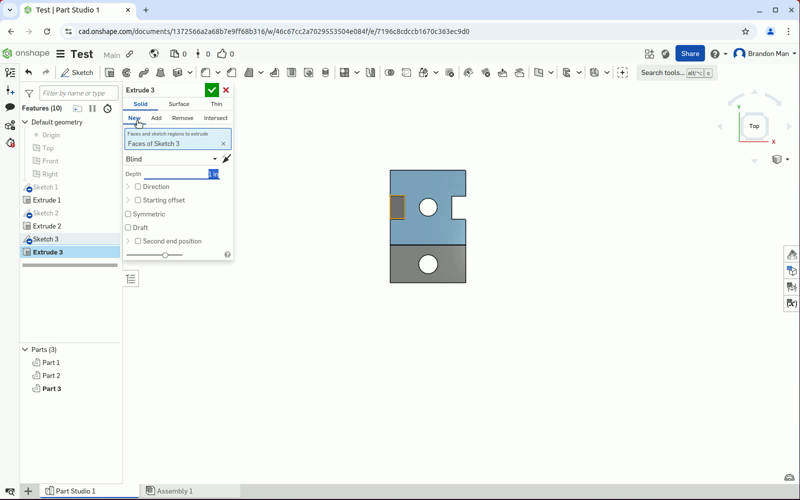
text(7.703)
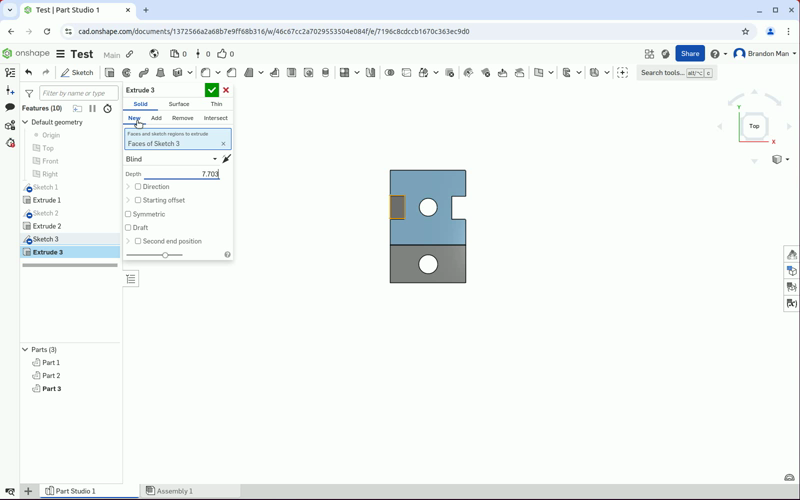
key(enter)
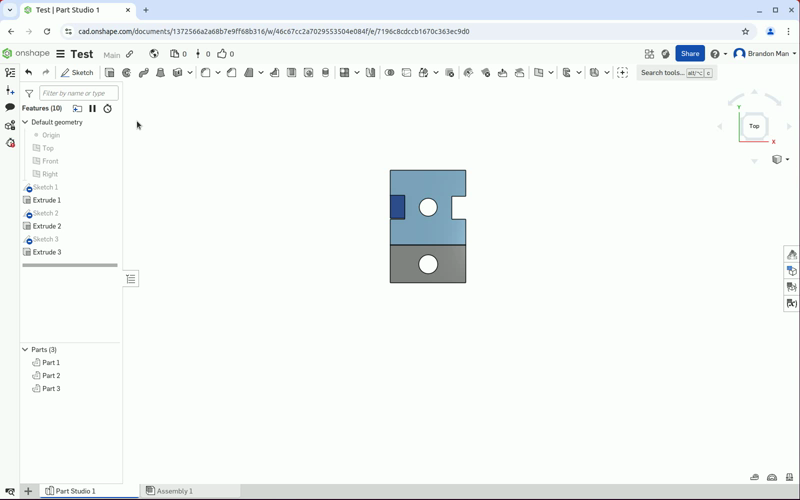
key(shift+h)
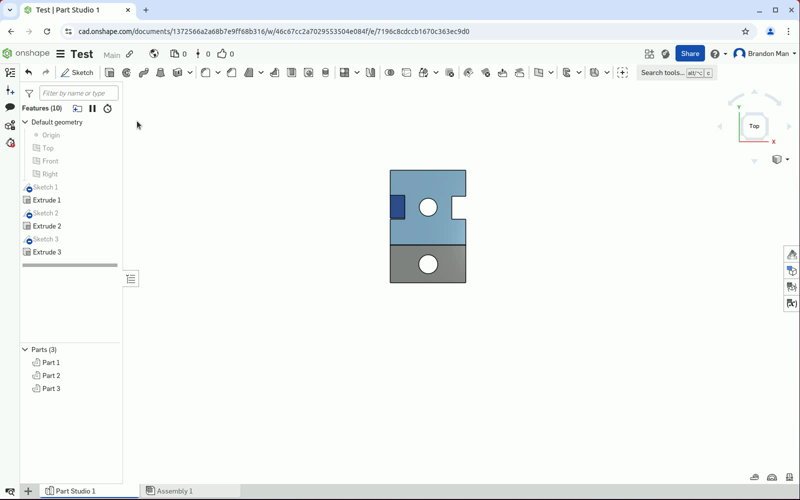
key(shift+h)
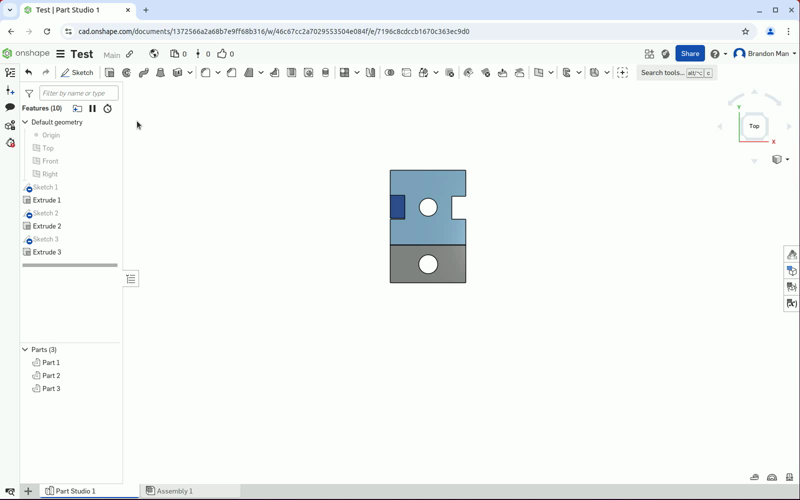
mouse_move(73, 189)
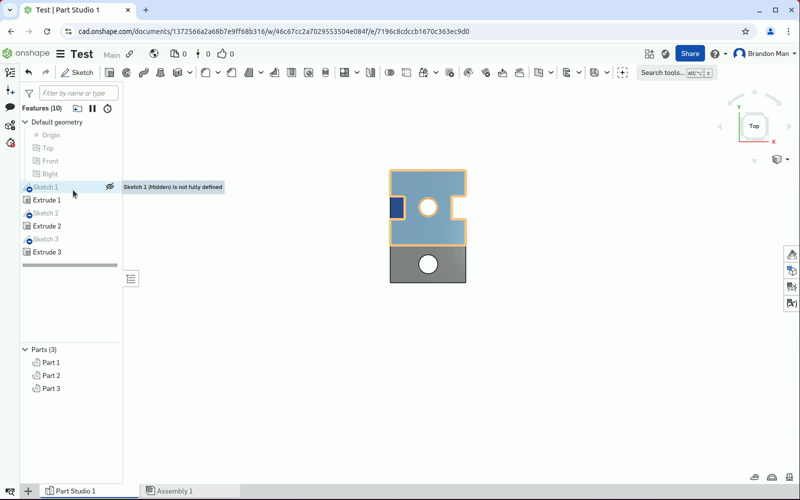
click(73, 189)
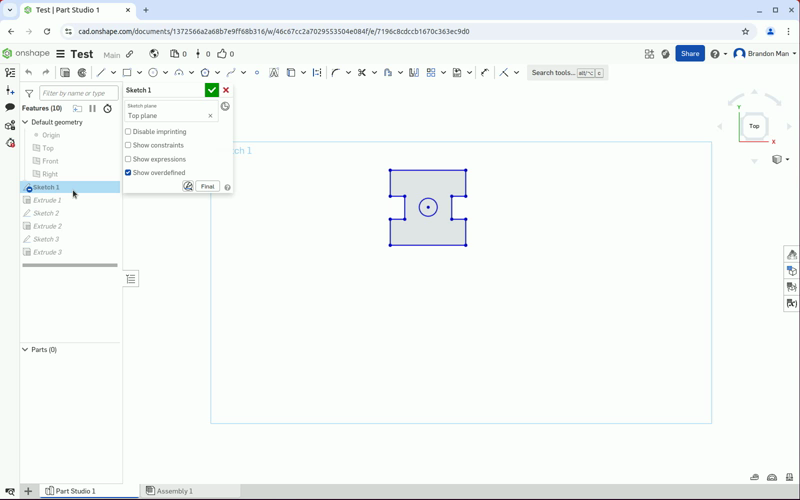
mouse_move(229, 92)
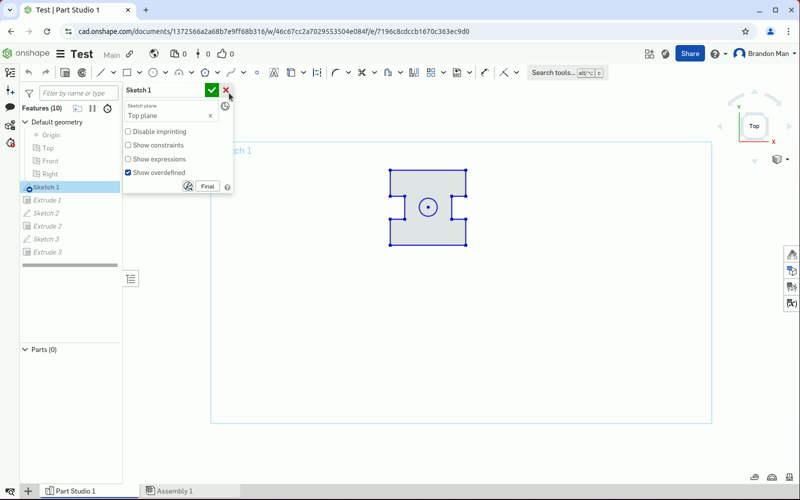
click(229, 92)
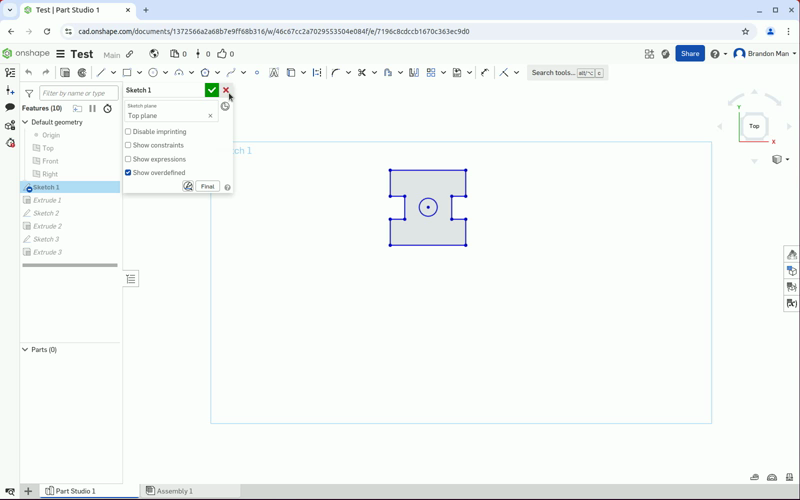
key(shift+s)
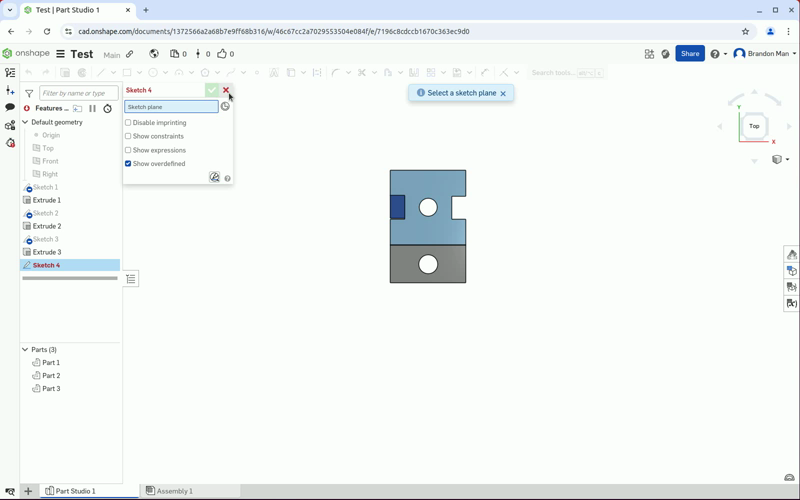
mouse_move(73, 150)
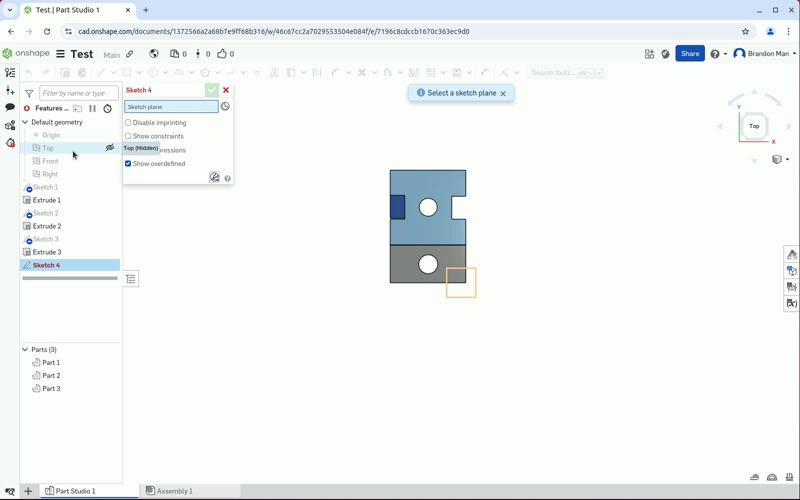
click(73, 150)
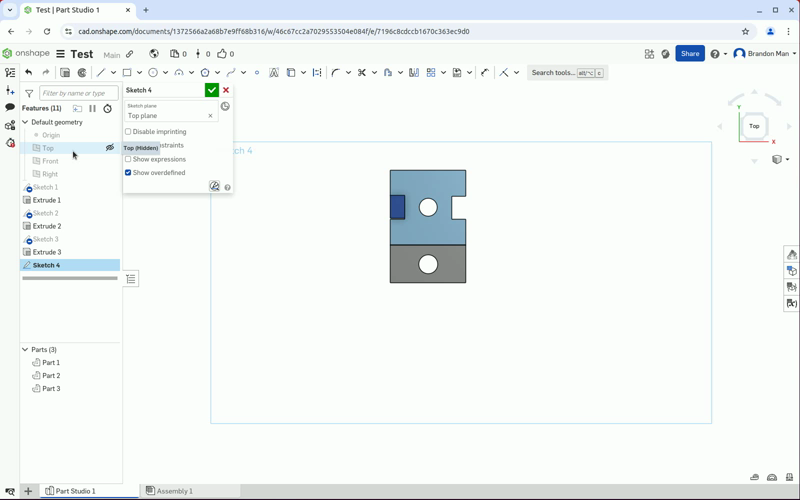
mouse_move(73, 352)
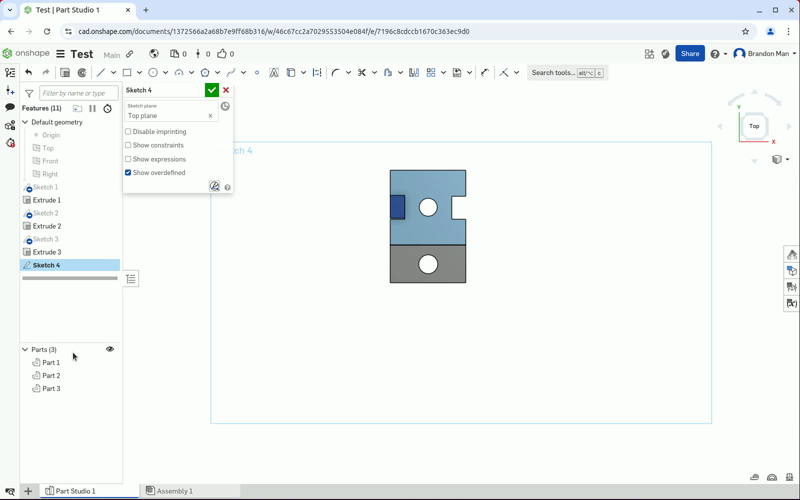
key(y)
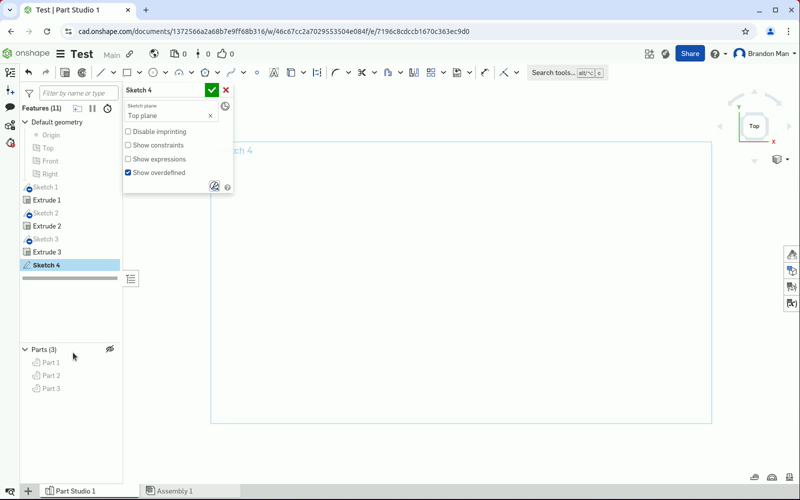
key(l)
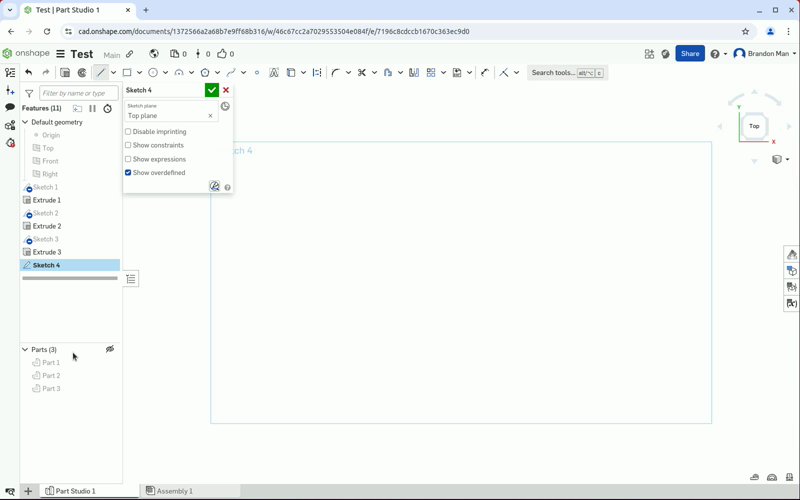
key_down(shift)
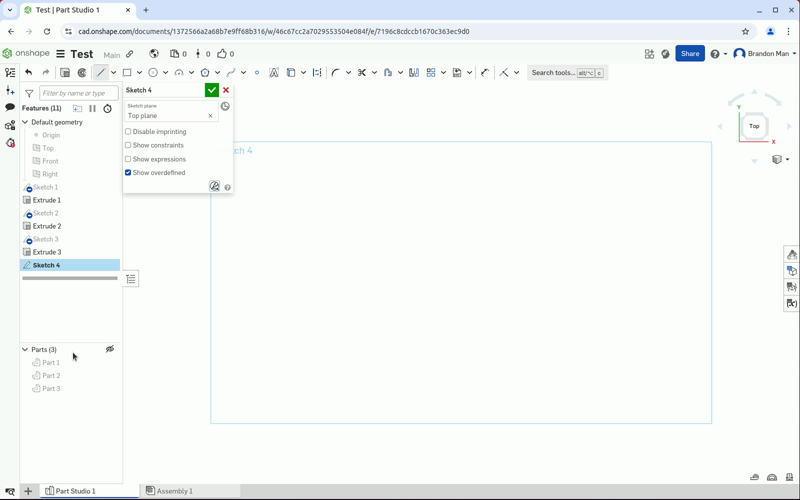
mouse_move(451, 218)
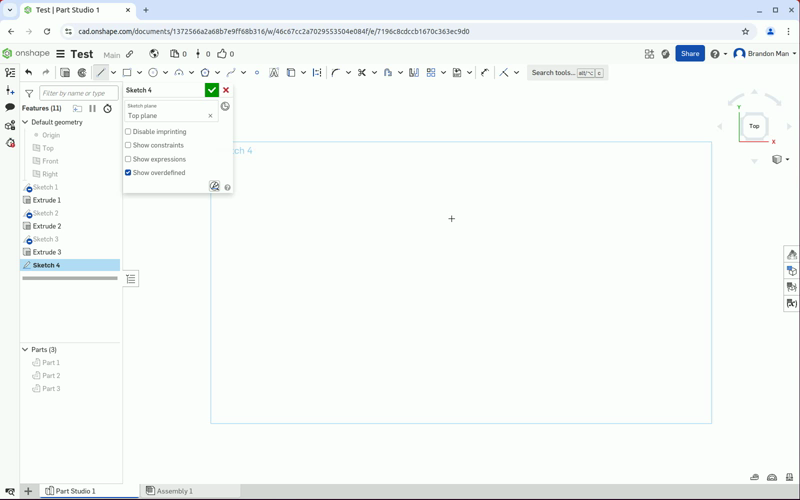
click(451, 218)
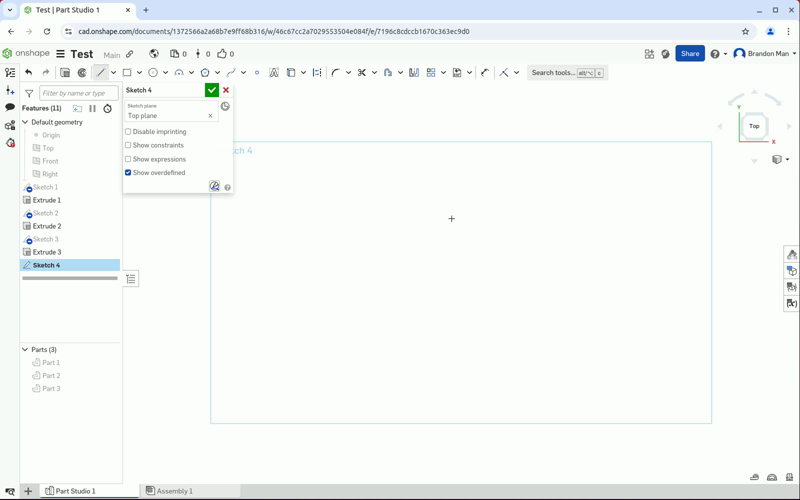
key_up(shift)
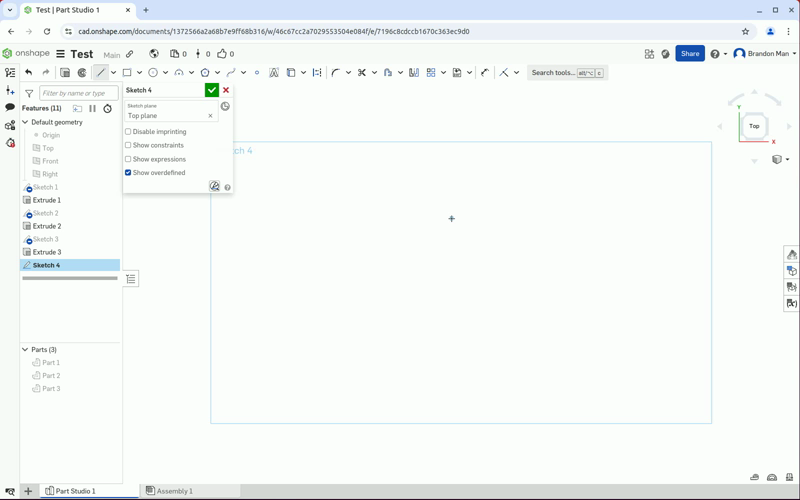
key_down(shift)
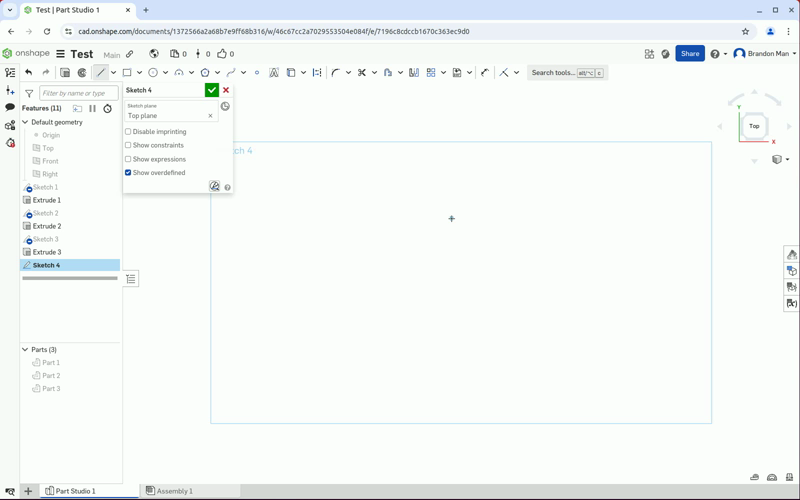
mouse_move(481, 218)
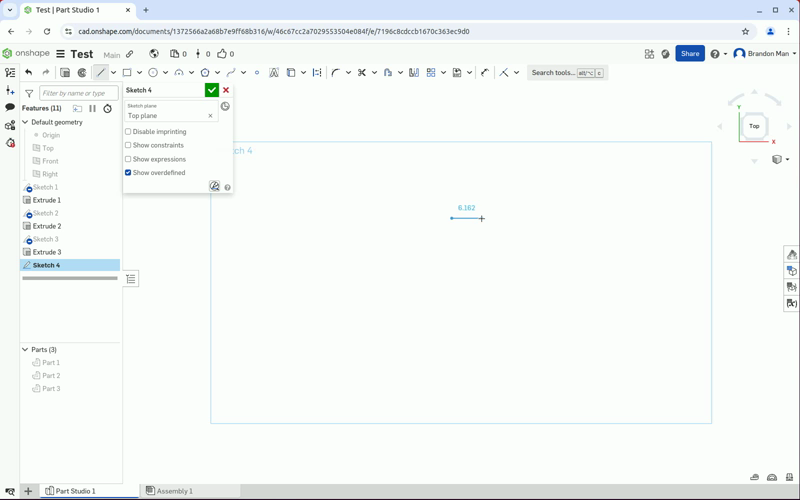
mouse_move(466, 218)
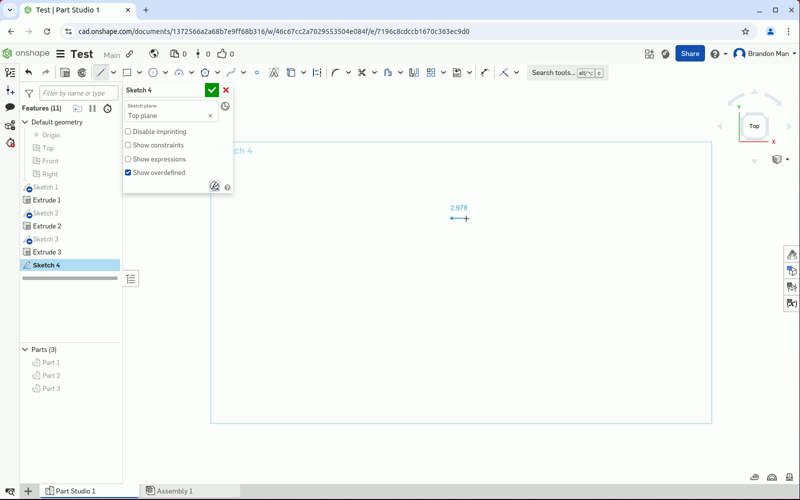
click(466, 218)
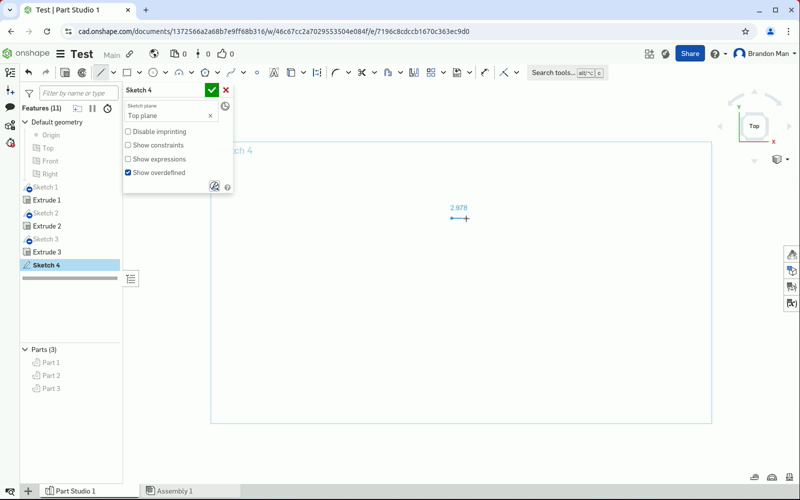
key_up(shift)
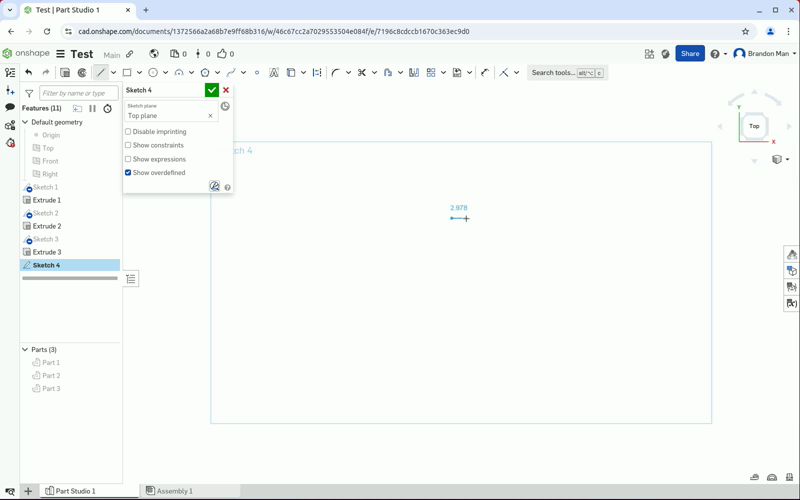
key_down(shift)
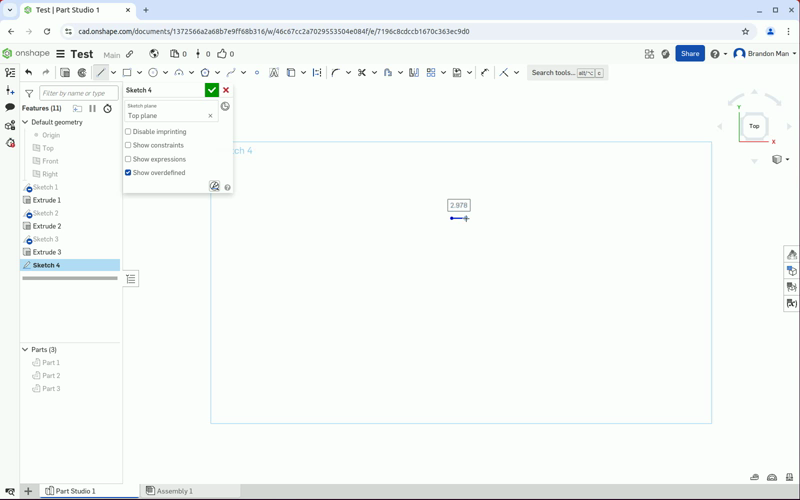
mouse_move(496, 218)
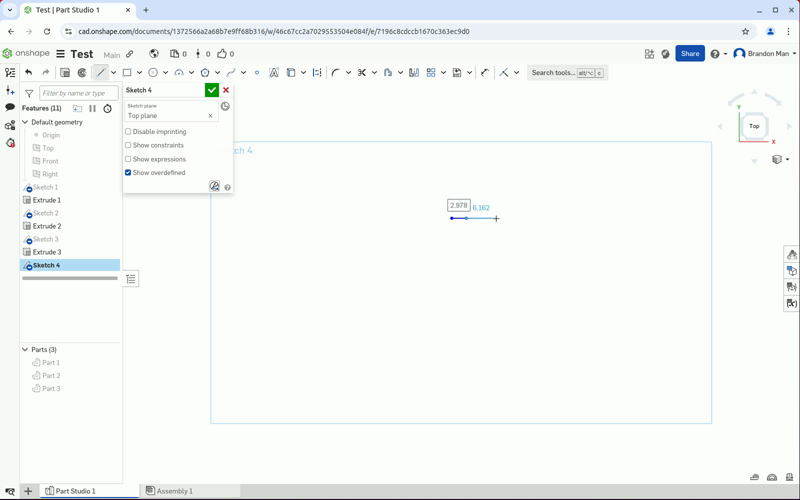
mouse_move(466, 195)
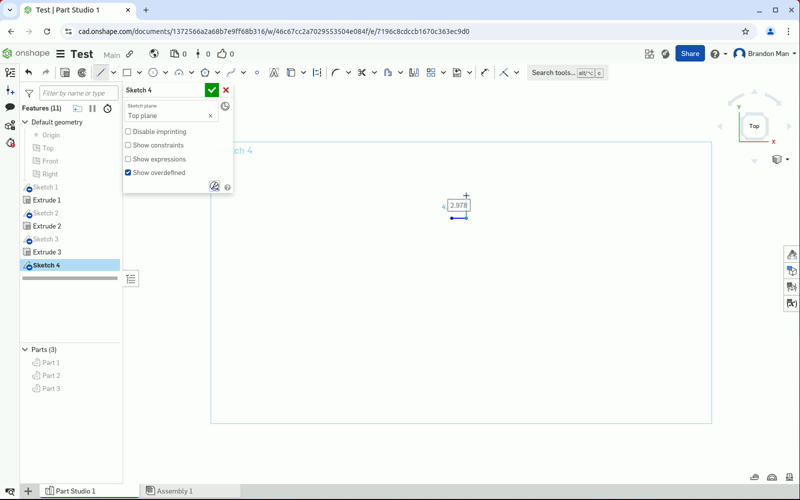
click(466, 195)
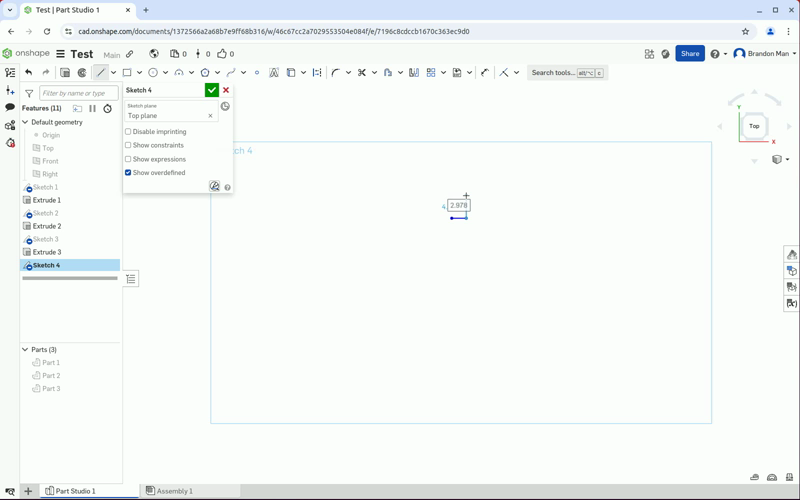
key_up(shift)
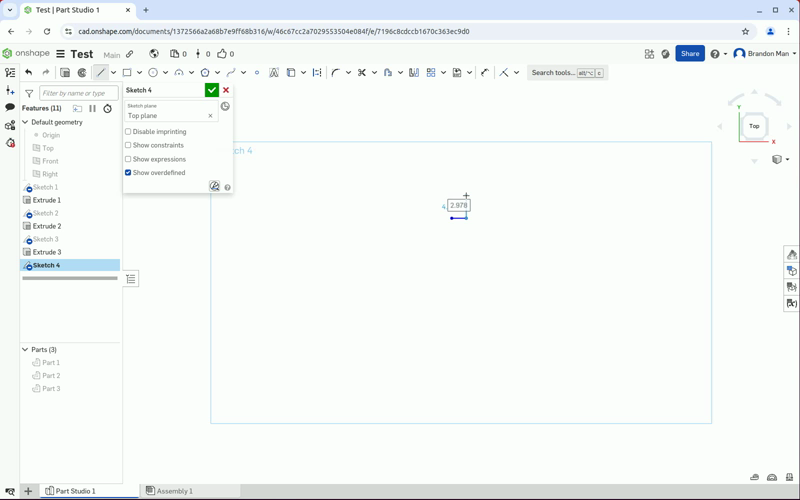
key_down(shift)
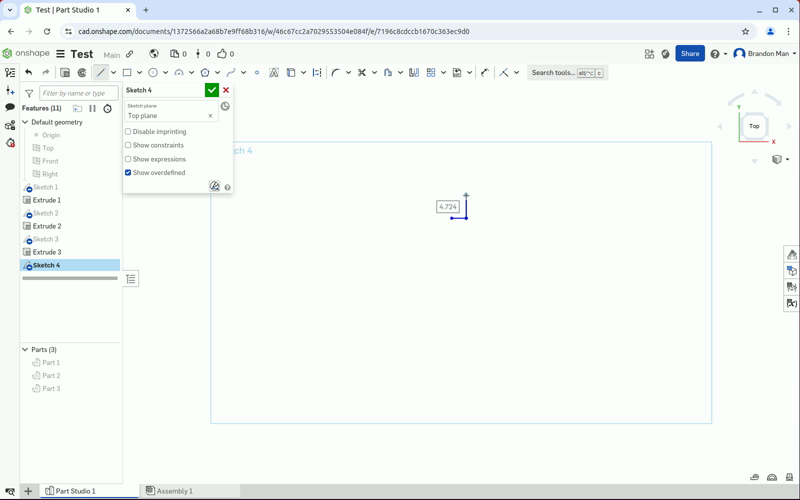
mouse_move(496, 195)
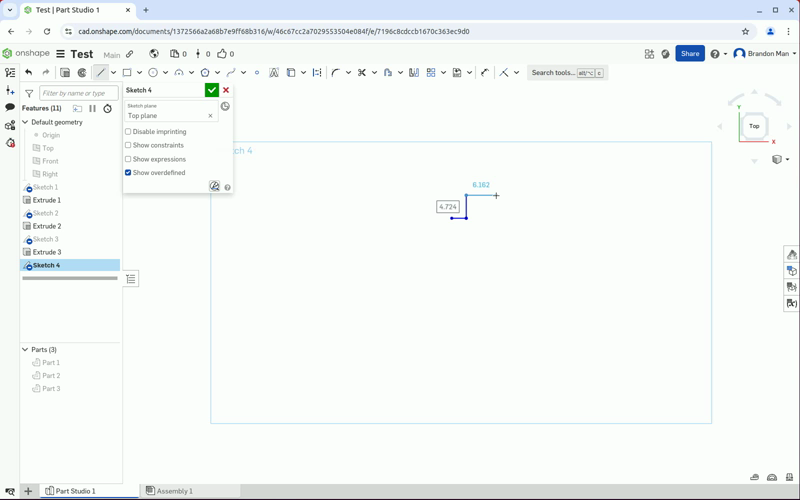
mouse_move(451, 195)
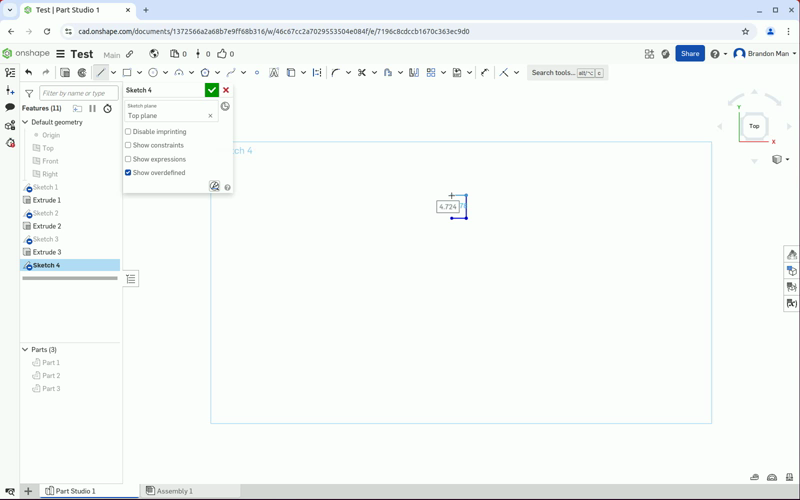
click(451, 195)
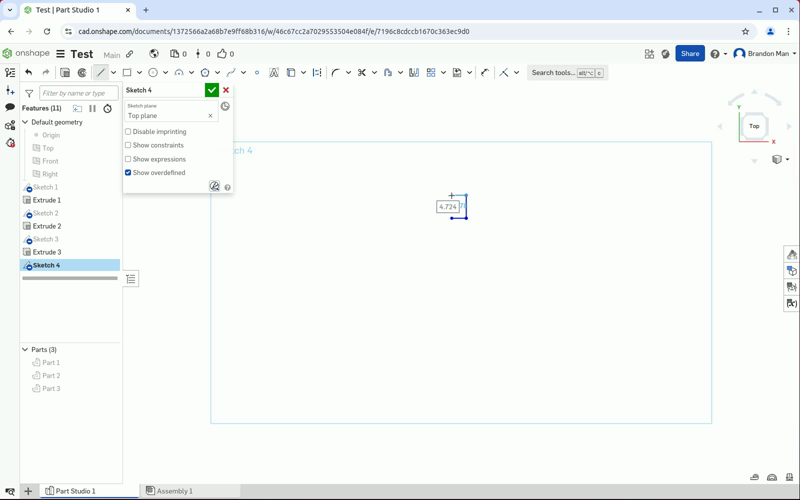
key_up(shift)
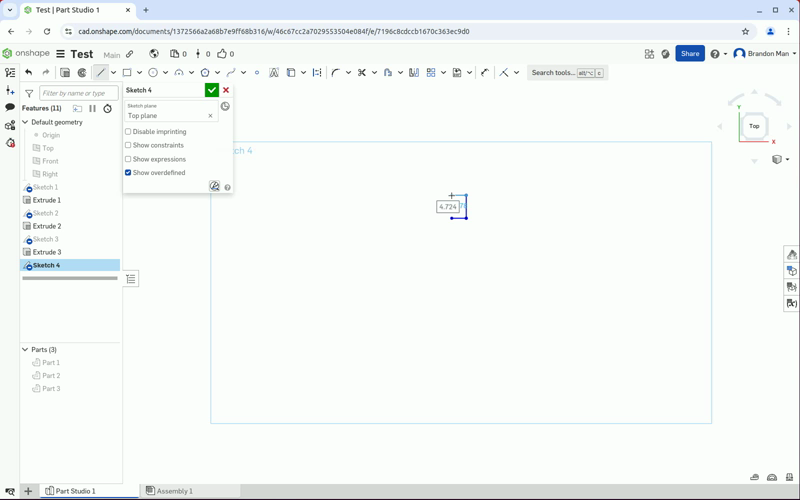
mouse_move(481, 195)
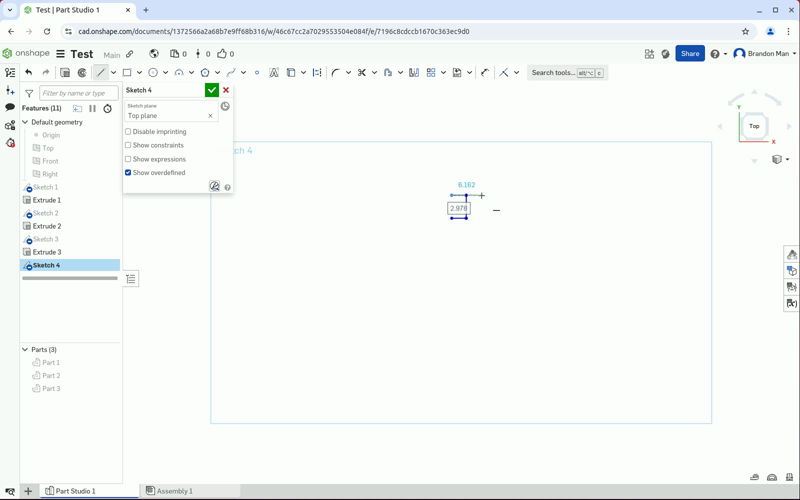
key_down(shift)
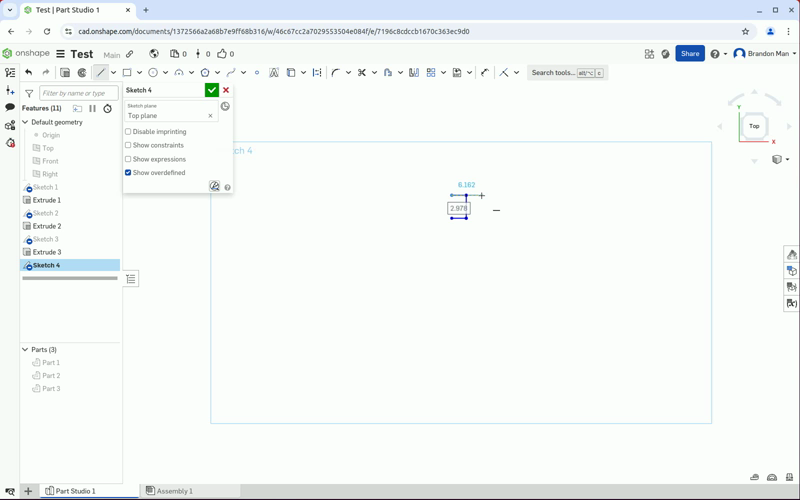
mouse_move(451, 218)
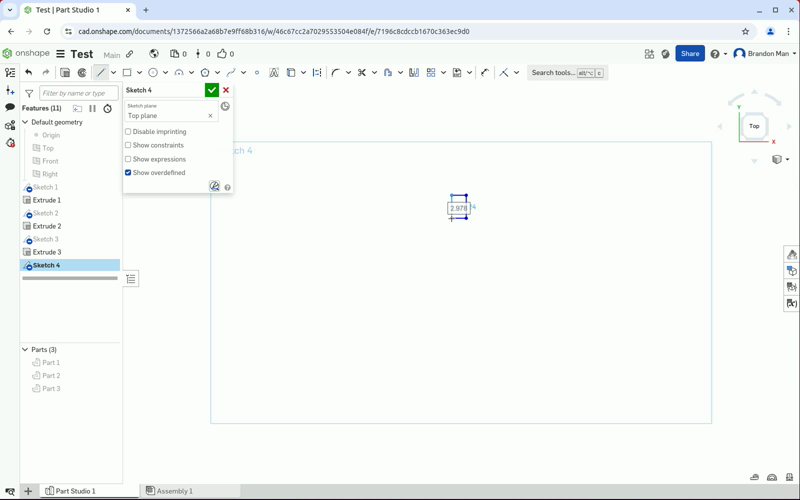
key_up(shift)
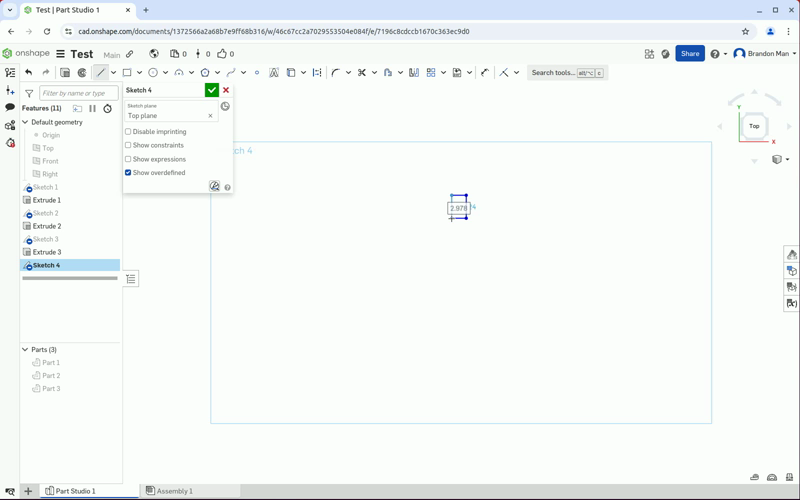
click(451, 218)
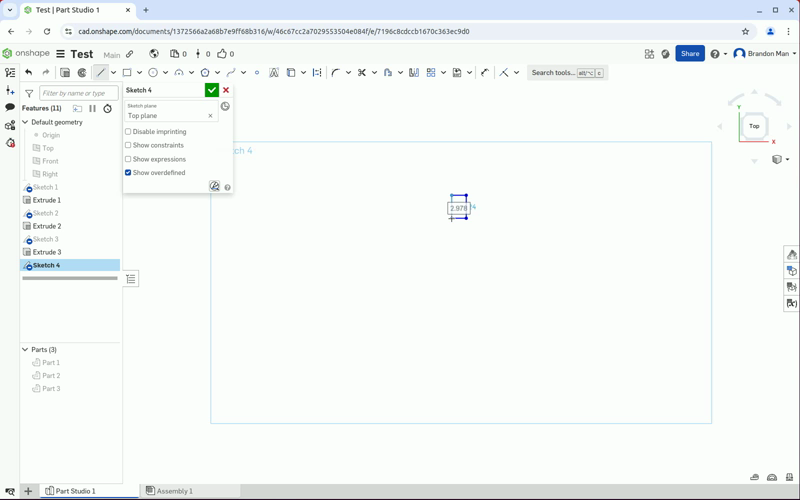
key(esc)
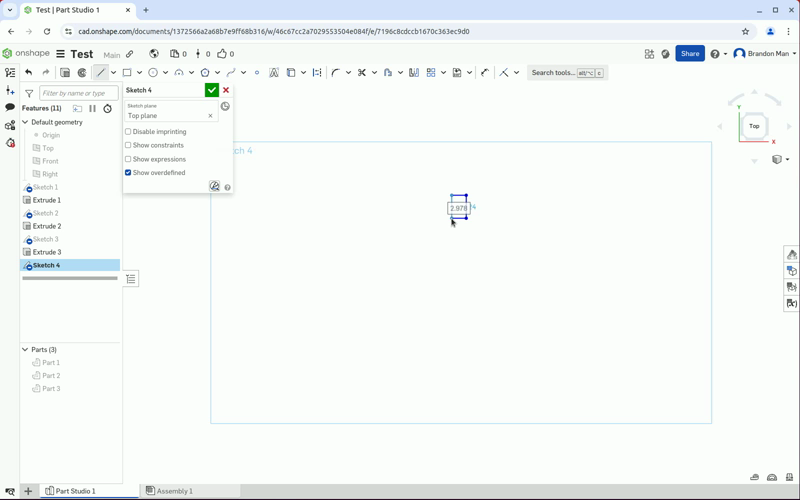
mouse_move(456, 215)
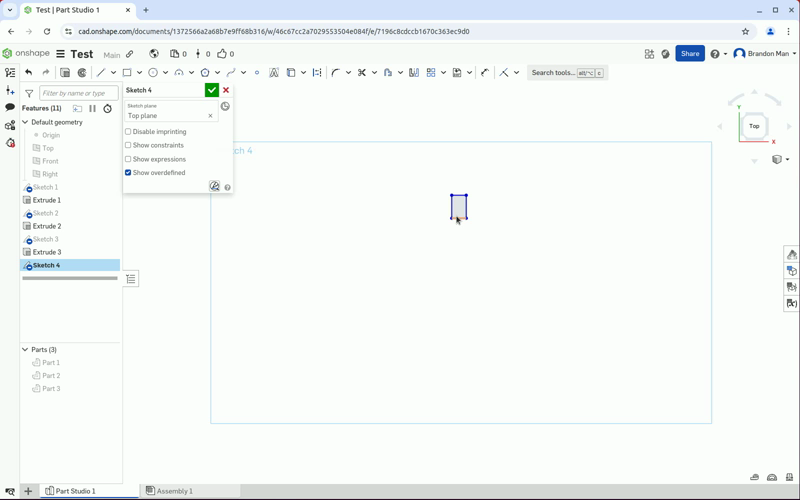
scroll(6)
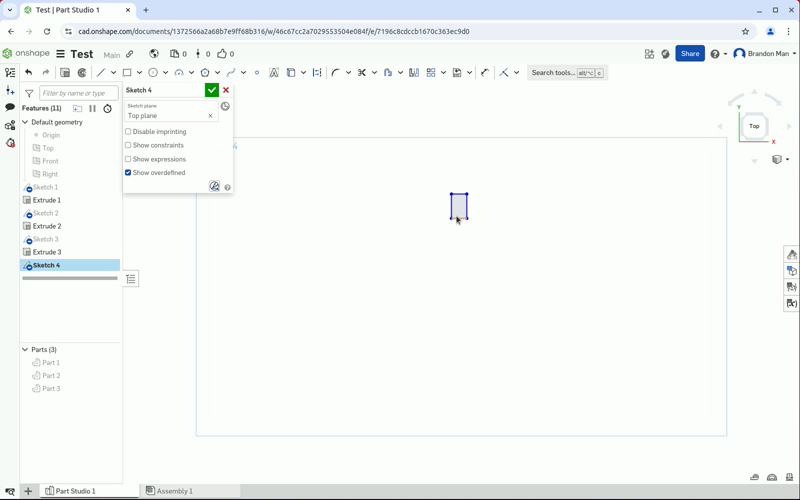
scroll(6)
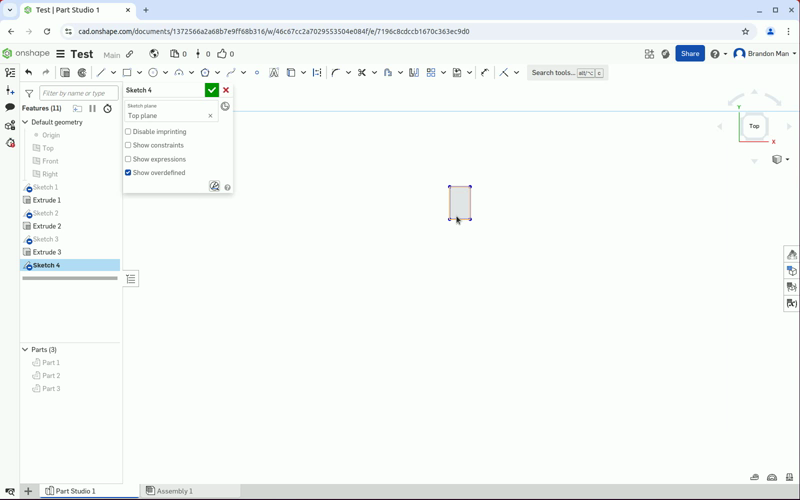
scroll(6)
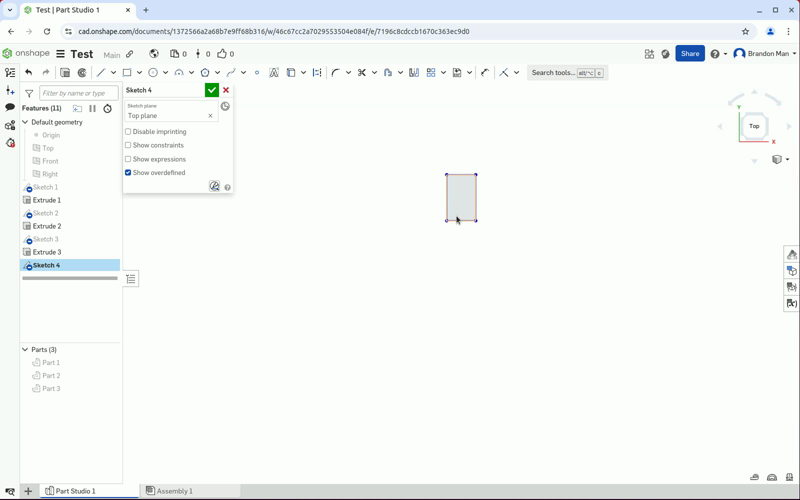
scroll(6)
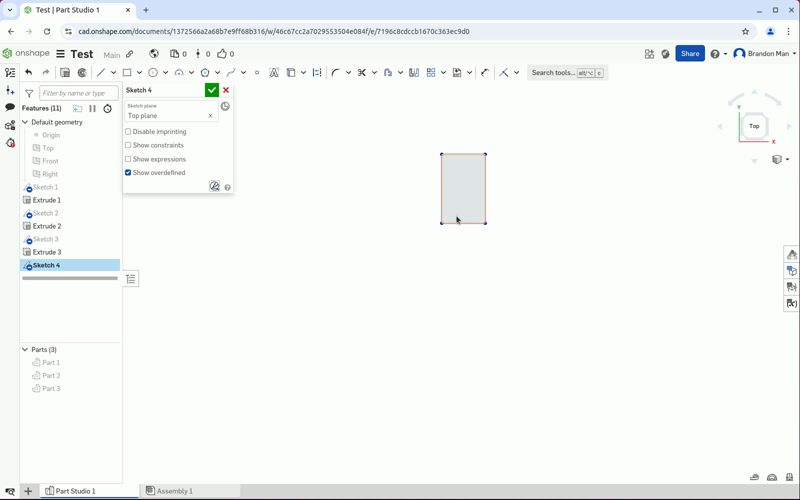
scroll(6)
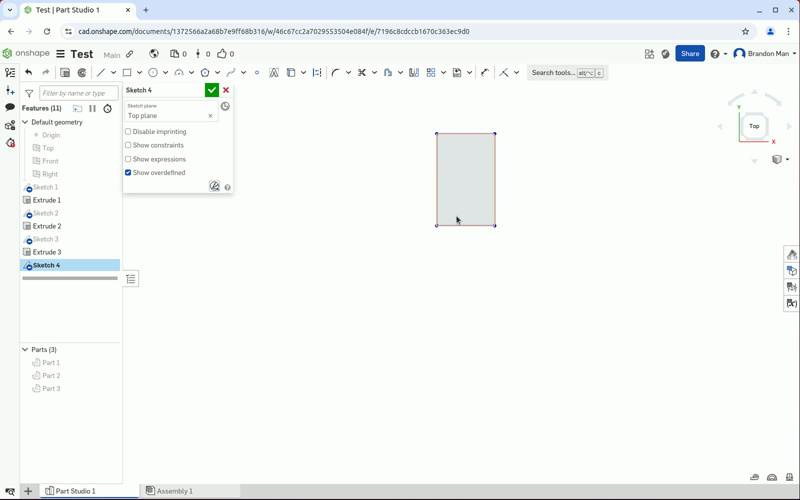
scroll(6)
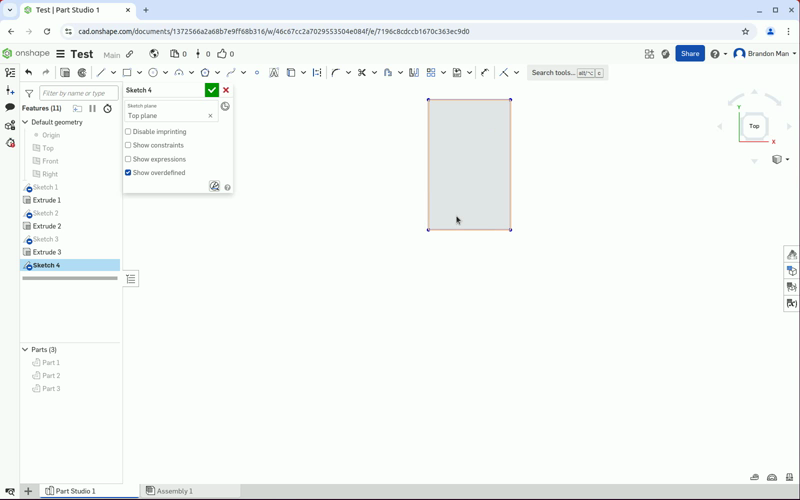
scroll(6)
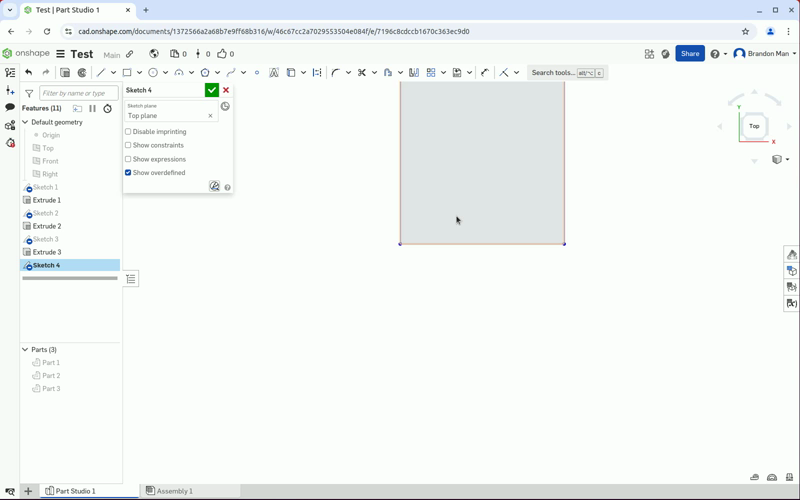
click(456, 215)
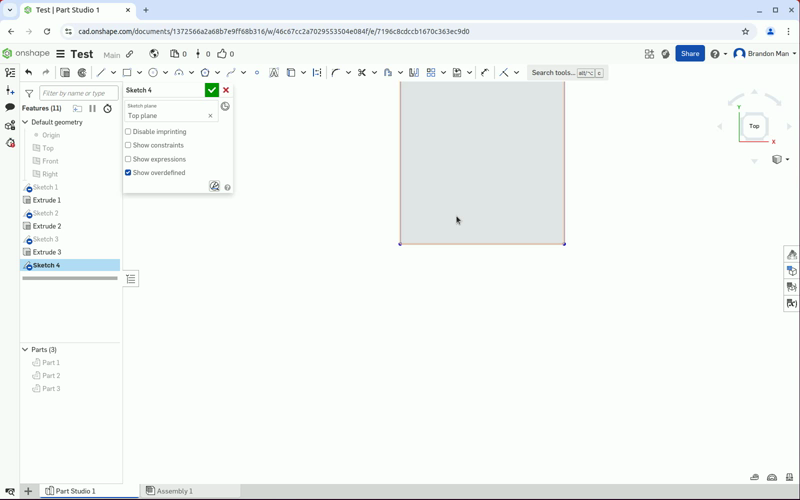
scroll(-6)
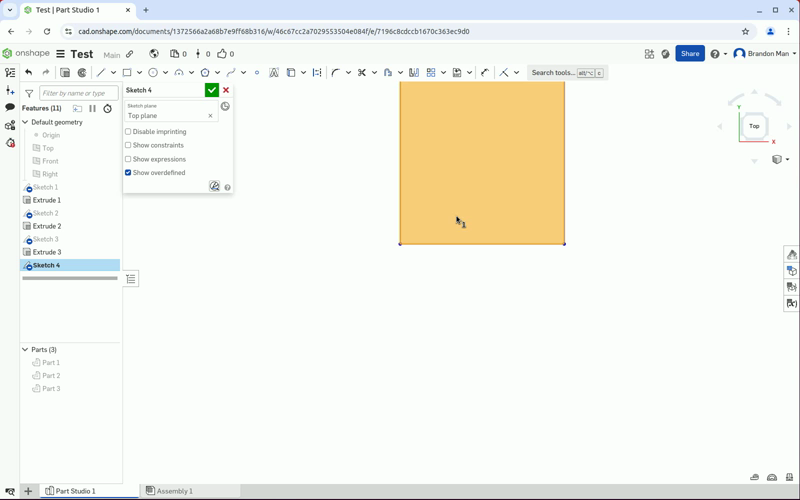
scroll(-6)
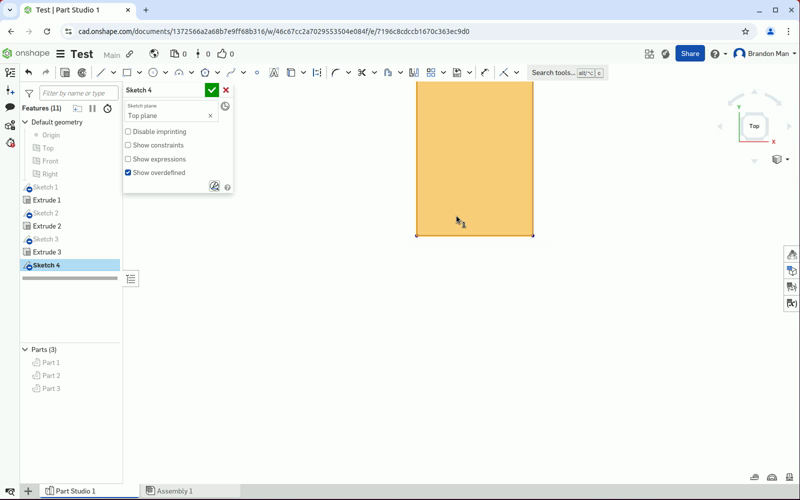
scroll(-6)
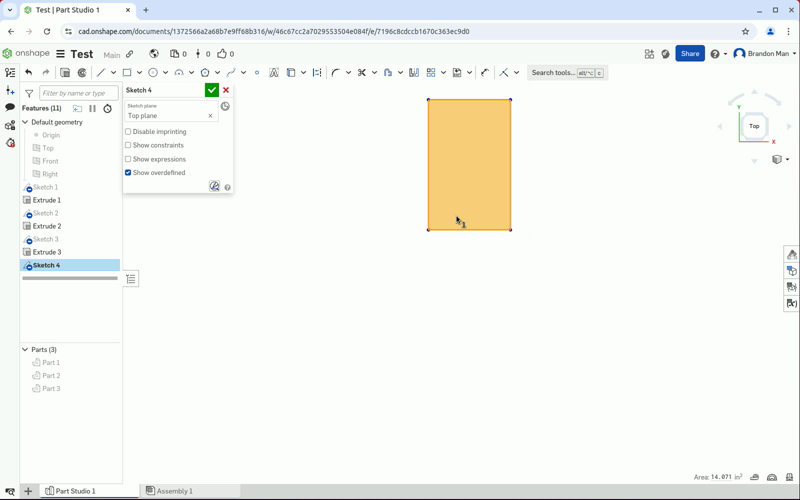
scroll(-6)
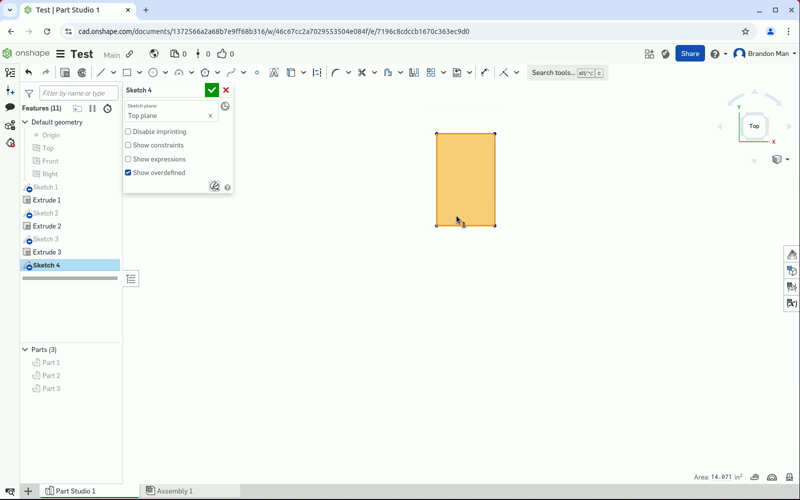
scroll(-6)
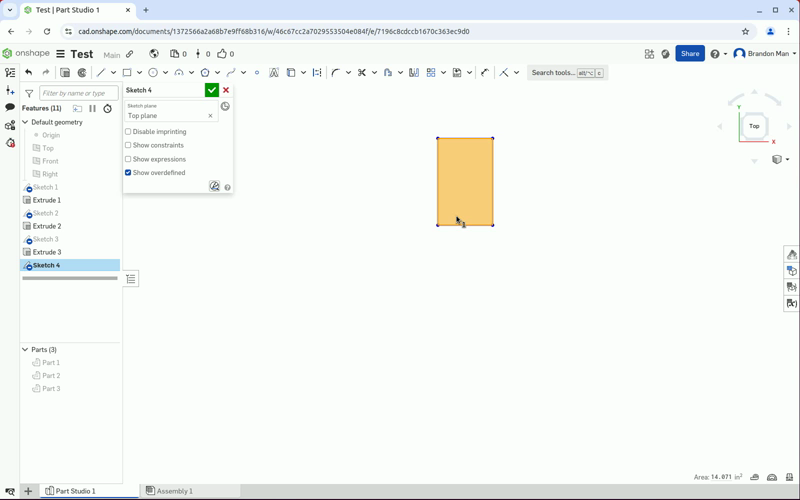
scroll(-6)
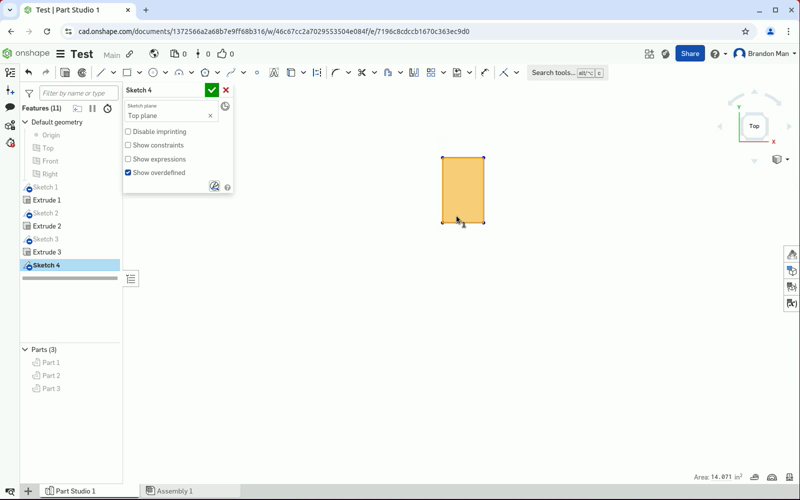
scroll(-6)
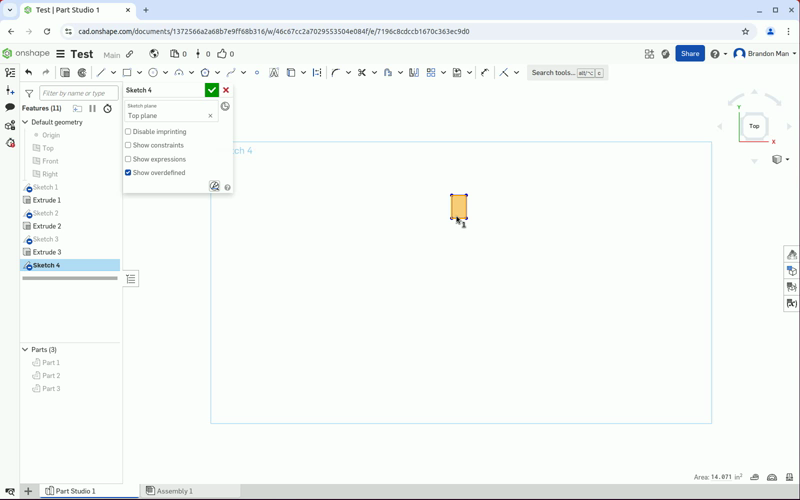
mouse_move(73, 352)
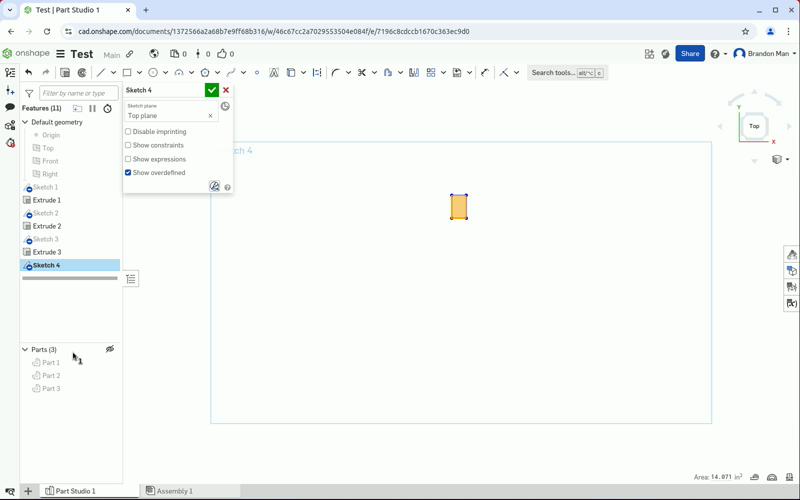
key(shift+y)
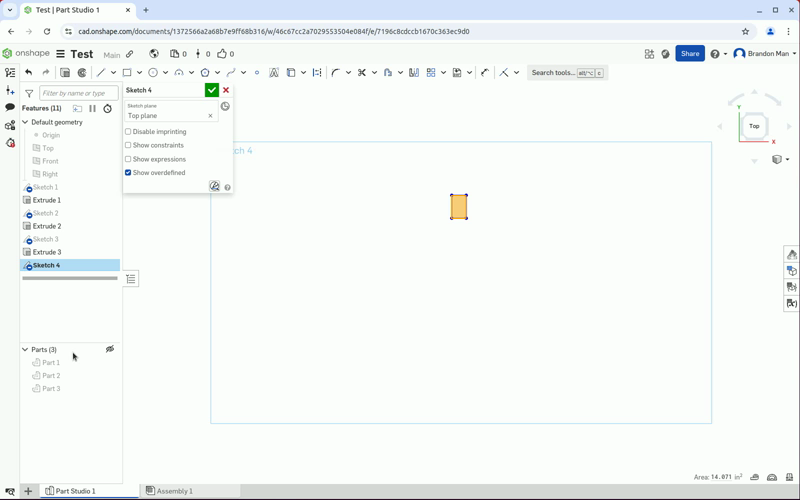
key(shift+e)
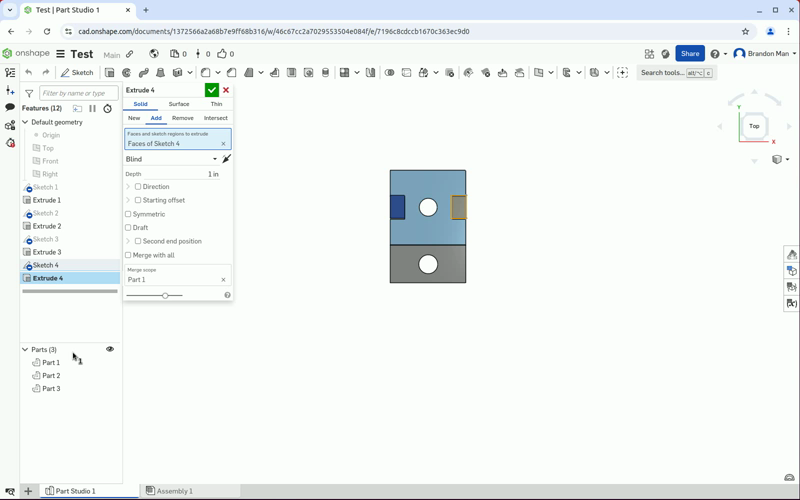
mouse_move(143, 106)
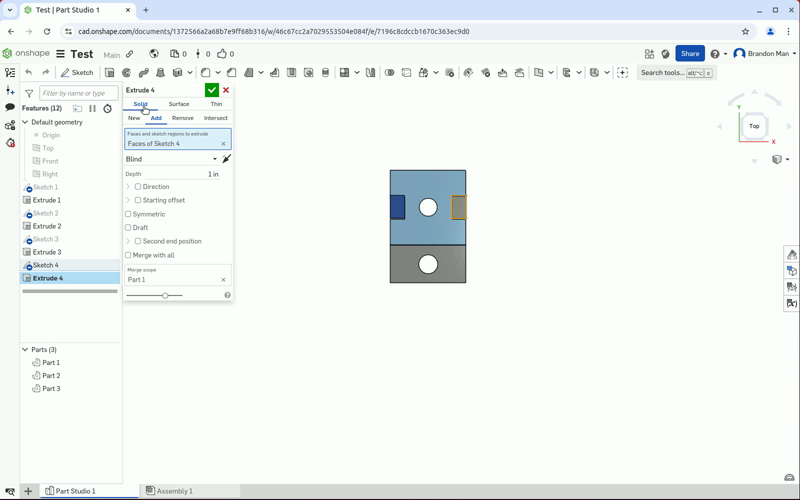
click(143, 106)
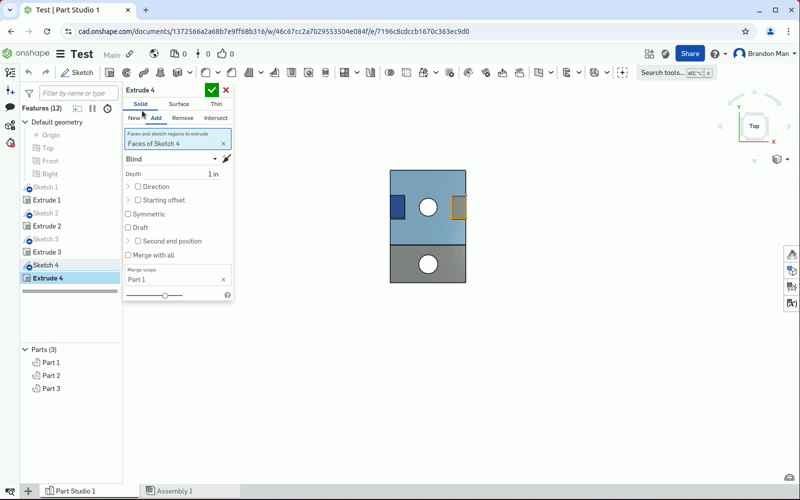
mouse_move(137, 120)
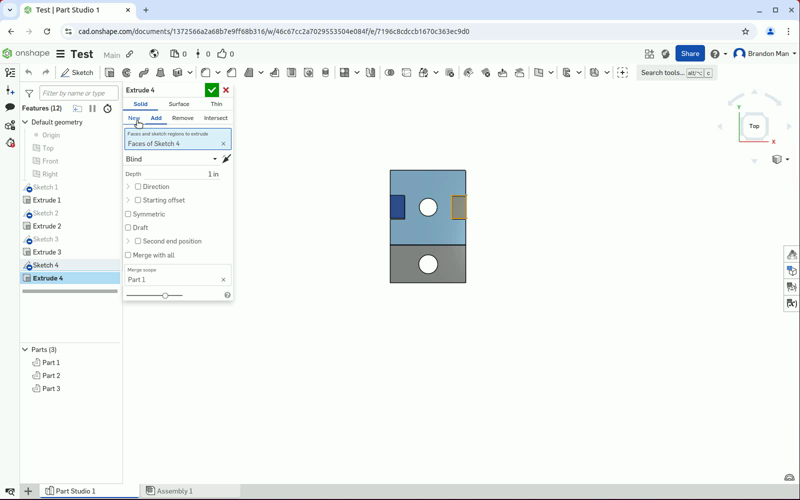
click(137, 120)
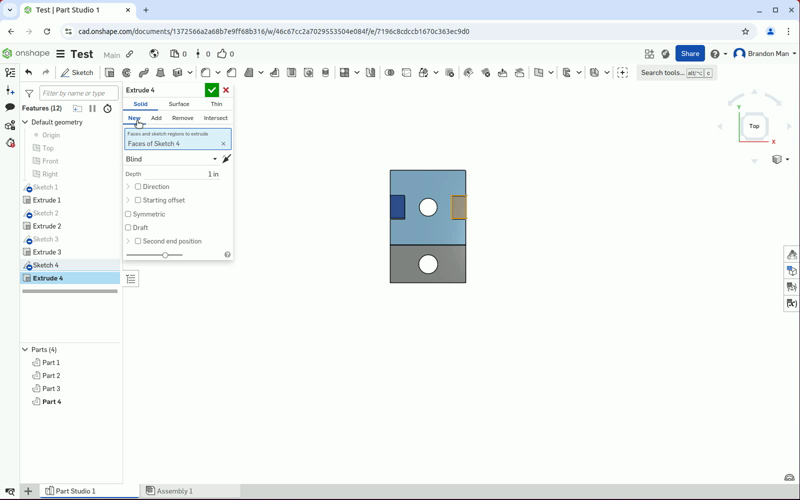
key(tab, 4)
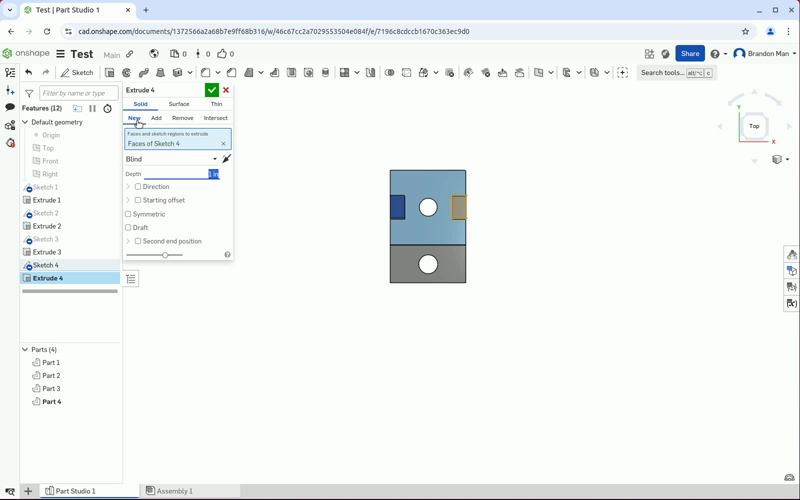
text(7.703)
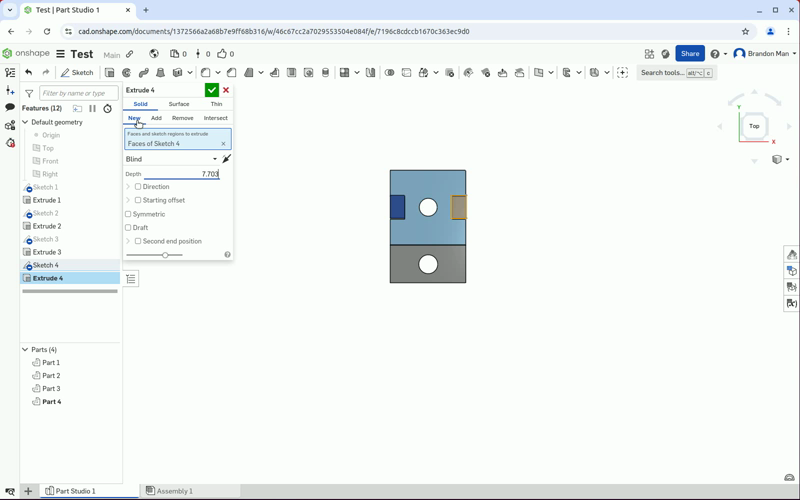
key(enter)
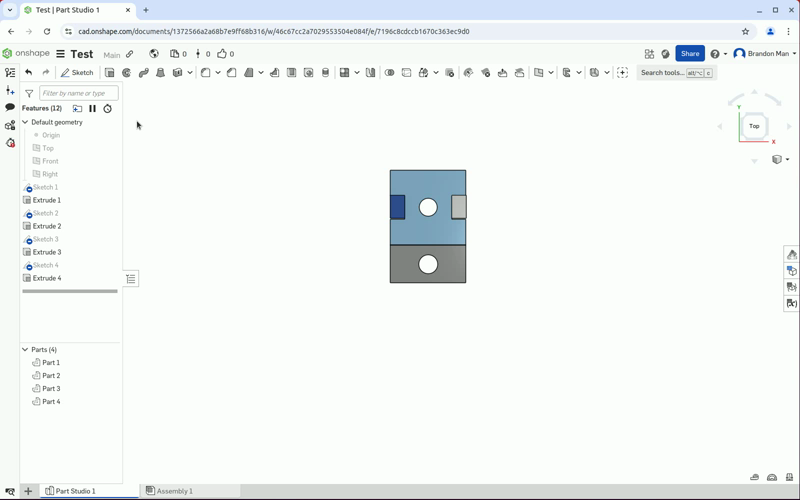
key(shift+h)
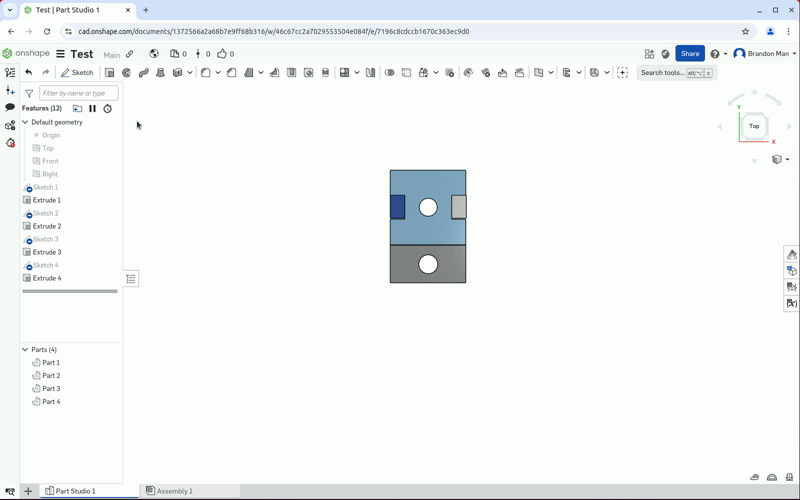
key(shift+h)
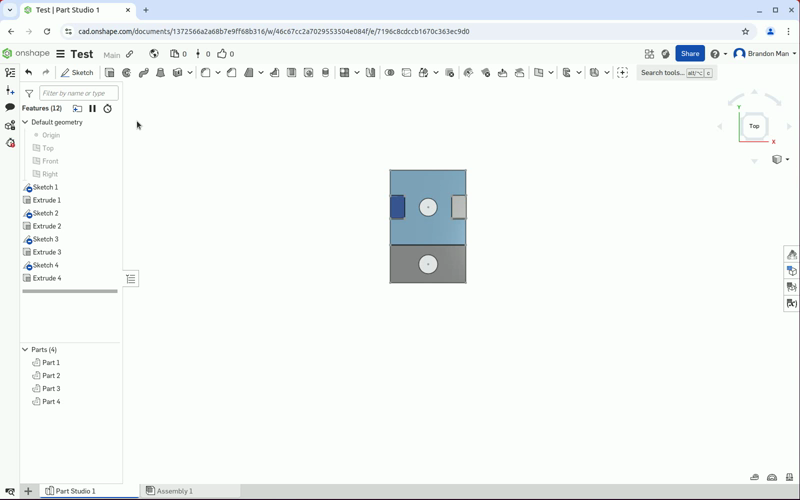
key(shift+7)
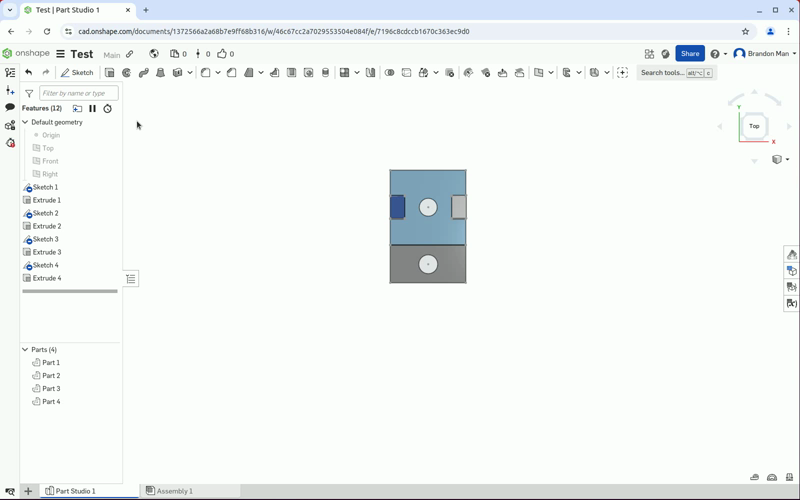
key(up, 3)
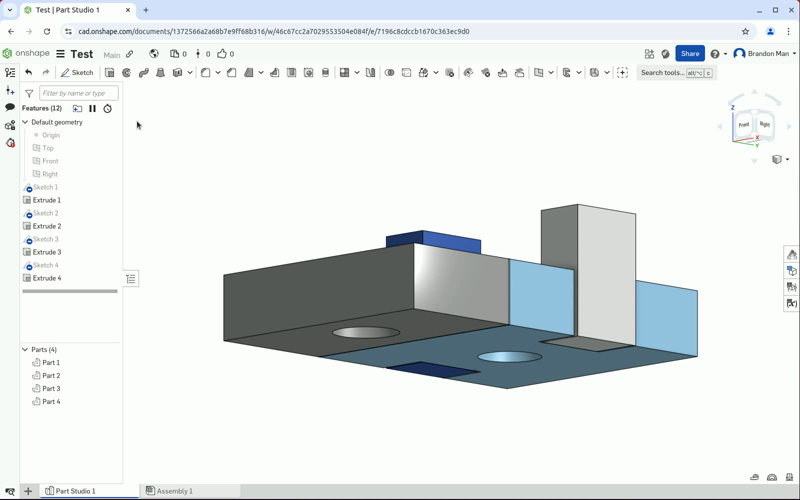
key(left, 3)
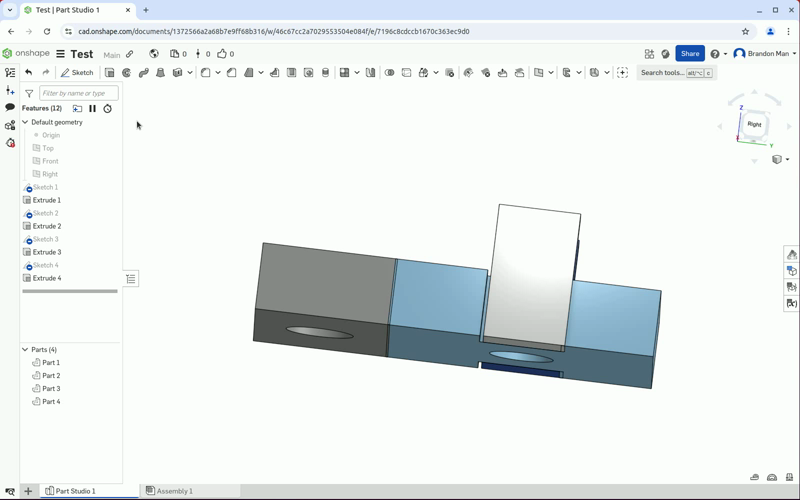
key(right, 3)
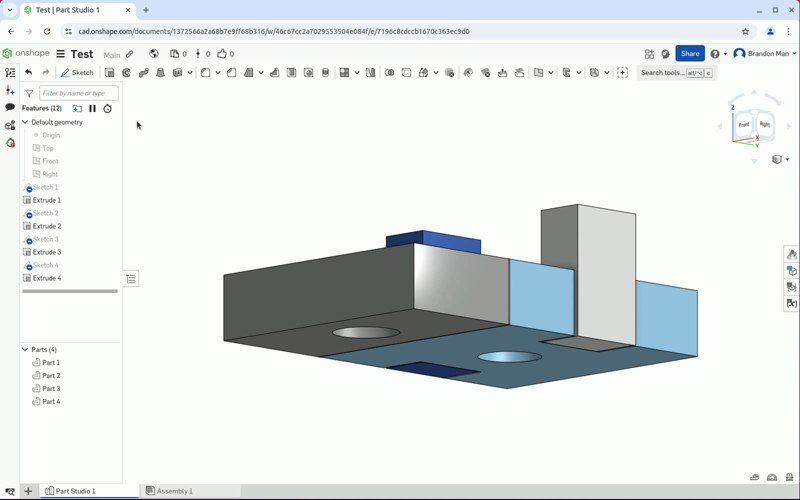
key(down, 3)
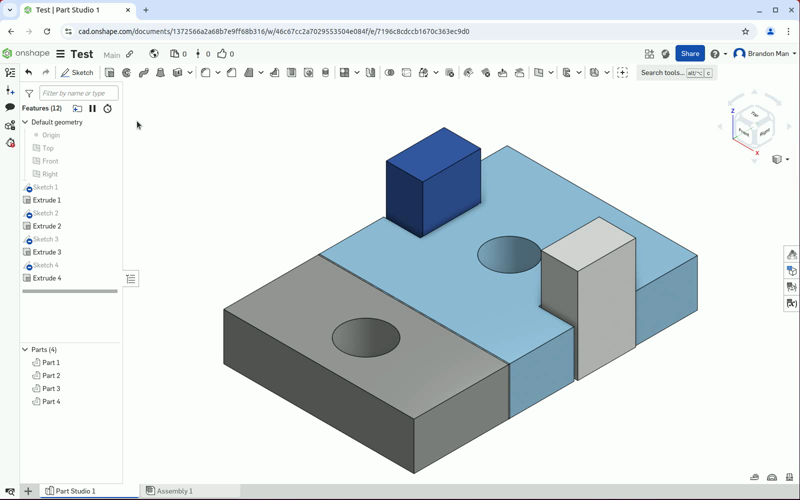
mouse_move(73, 189)
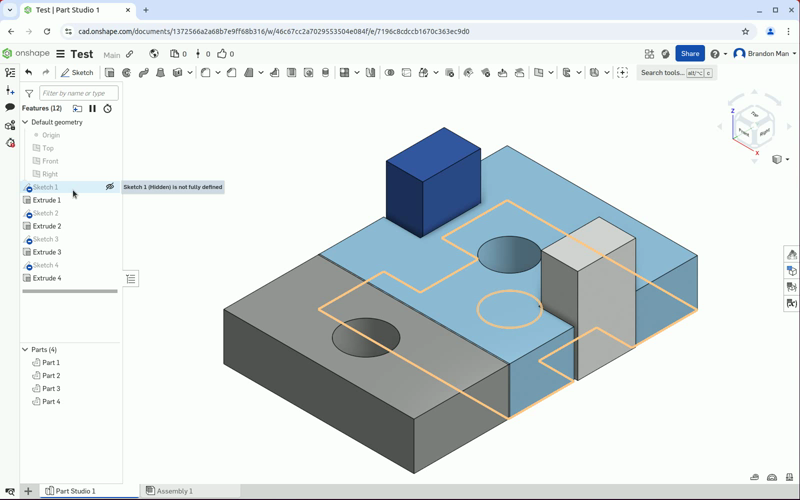
click(73, 189)